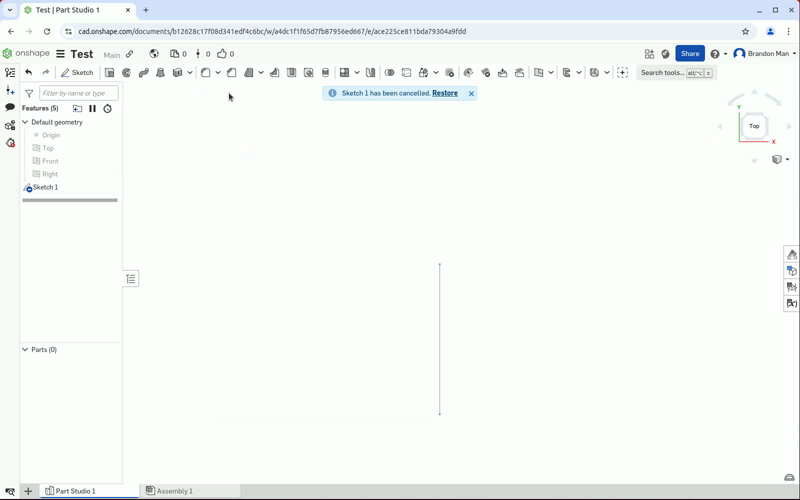
key(shift+h)
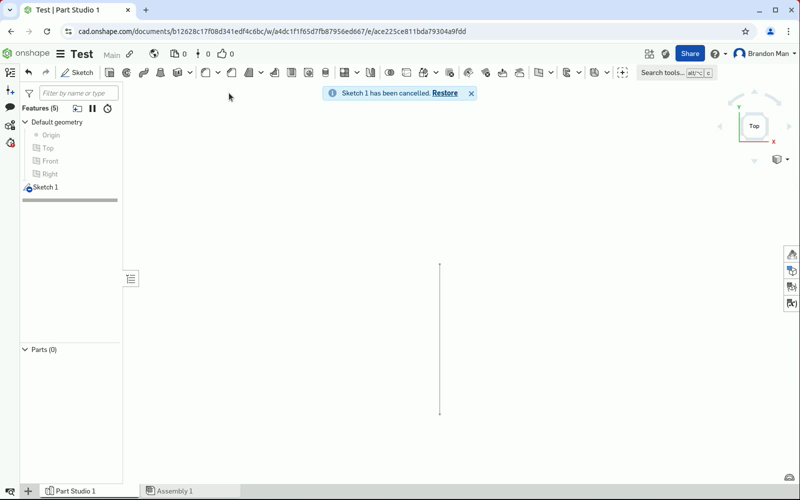
key(shift+s)
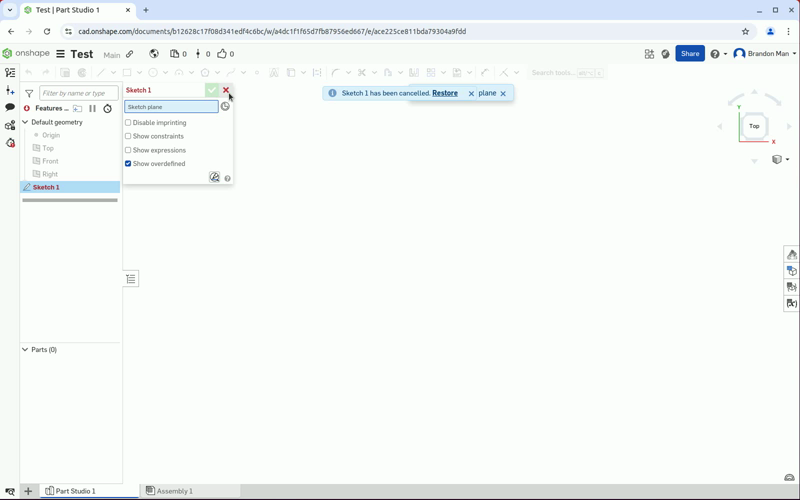
mouse_move(73, 150)
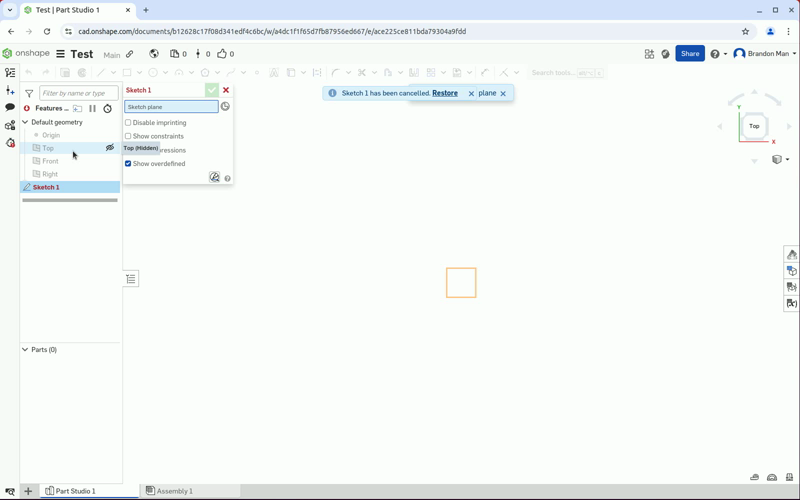
click(73, 150)
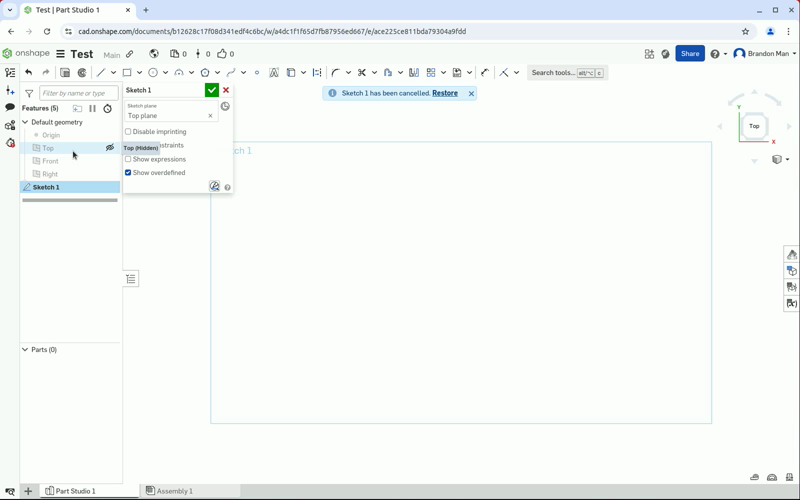
mouse_move(73, 352)
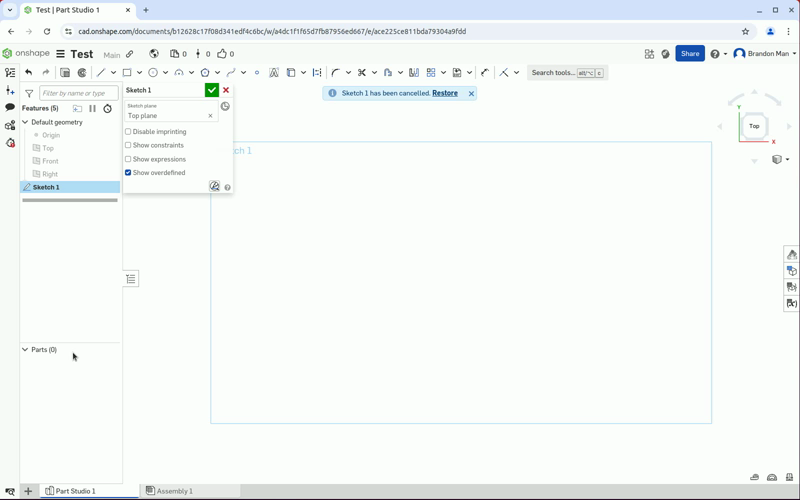
key(y)
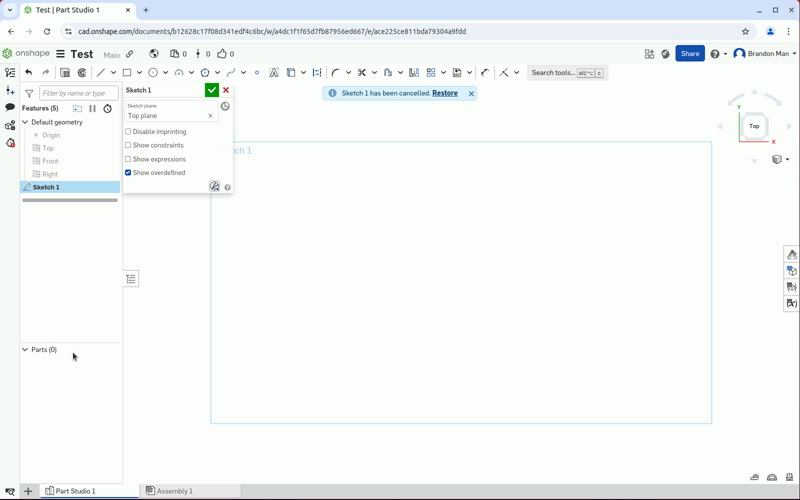
key(l)
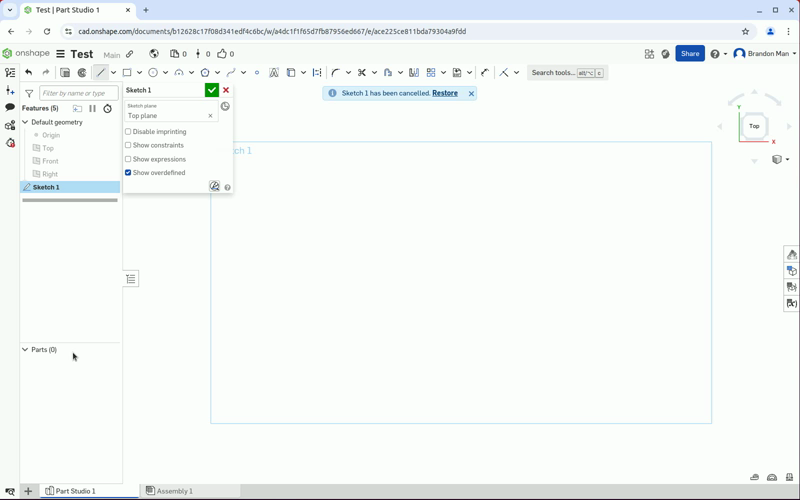
key_down(shift)
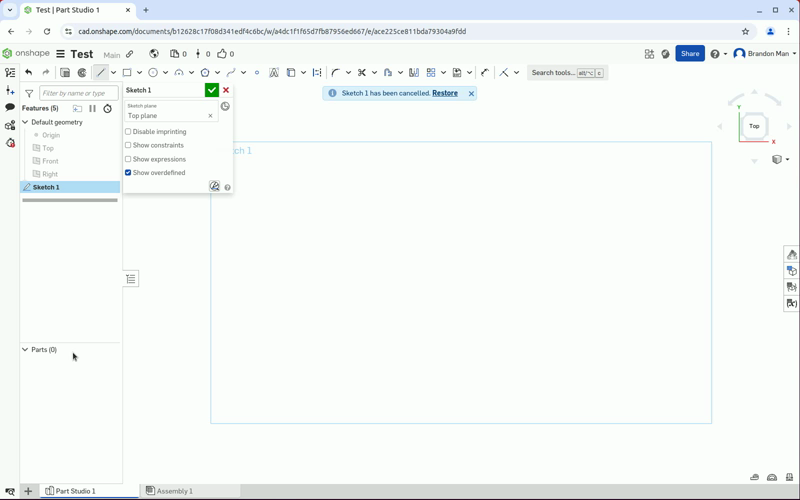
mouse_move(430, 260)
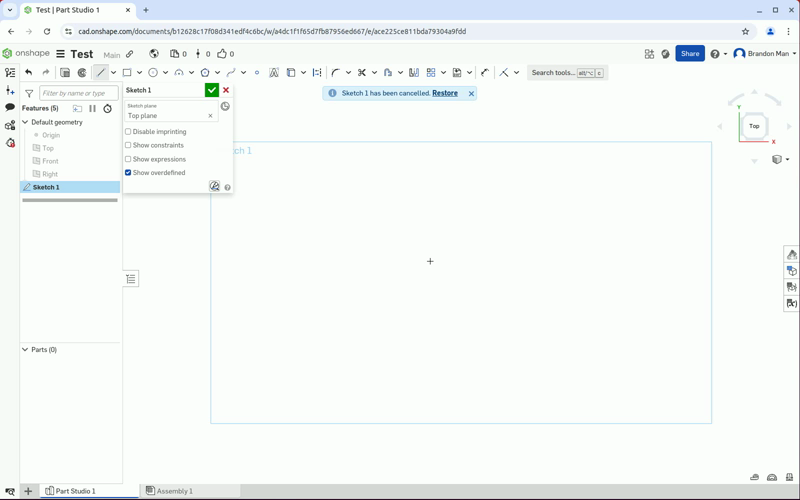
click(430, 260)
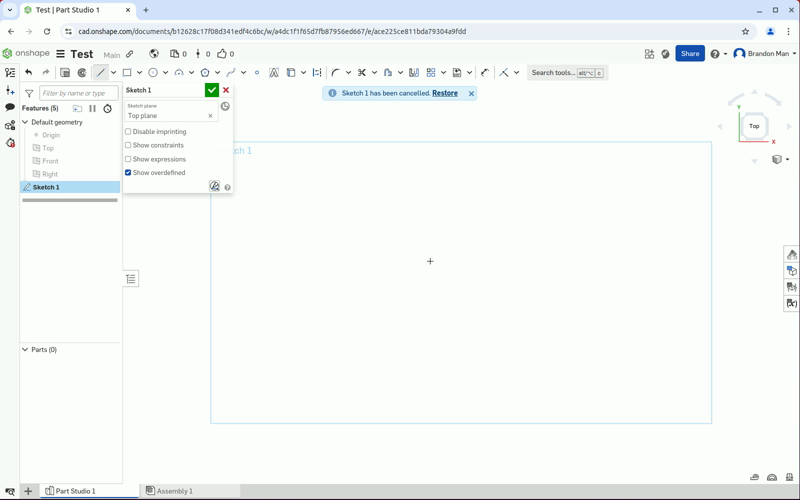
key_up(shift)
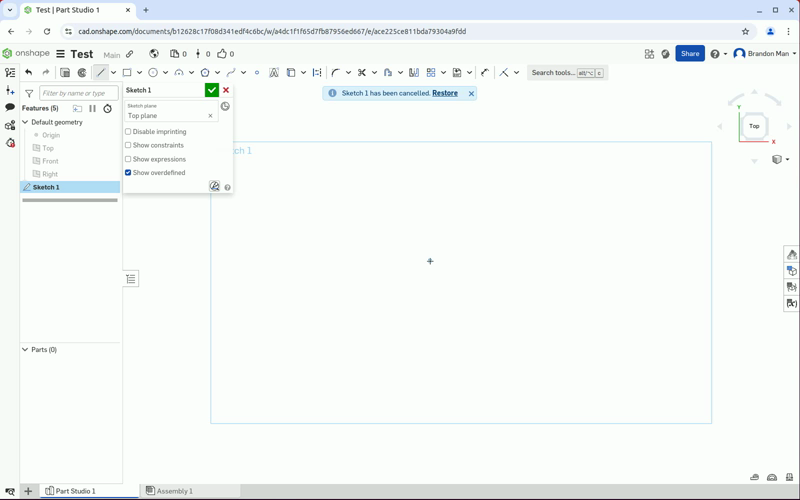
key_down(shift)
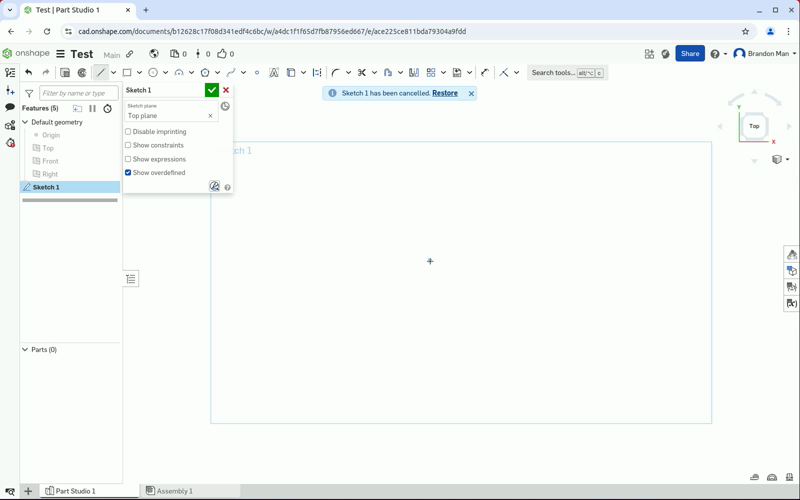
mouse_move(460, 260)
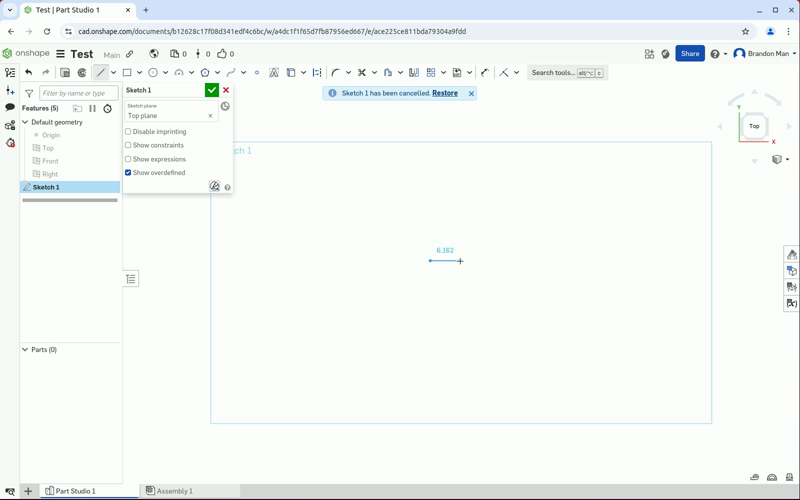
mouse_move(441, 260)
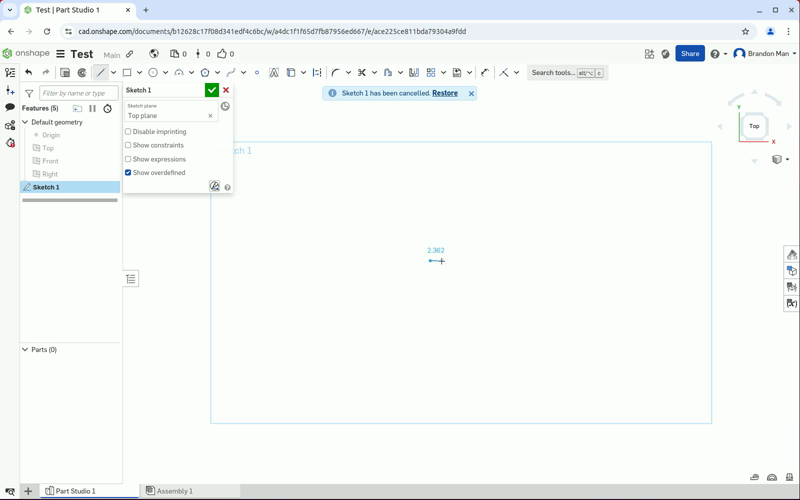
click(441, 260)
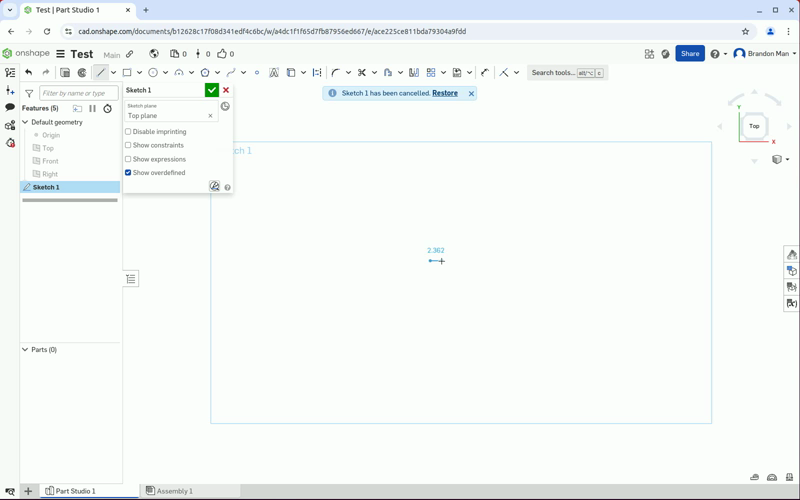
key_up(shift)
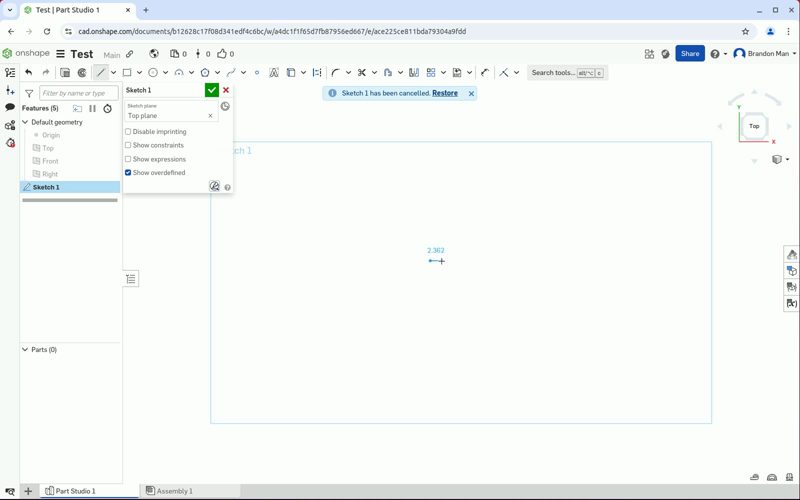
key_down(shift)
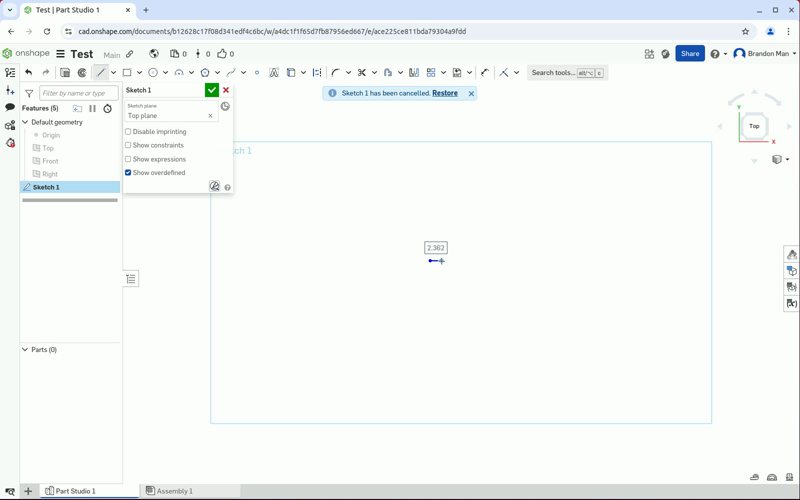
mouse_move(471, 260)
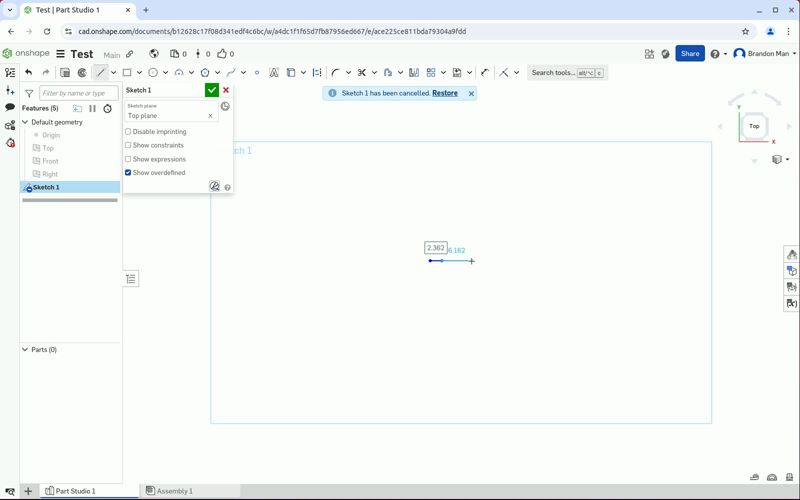
mouse_move(441, 249)
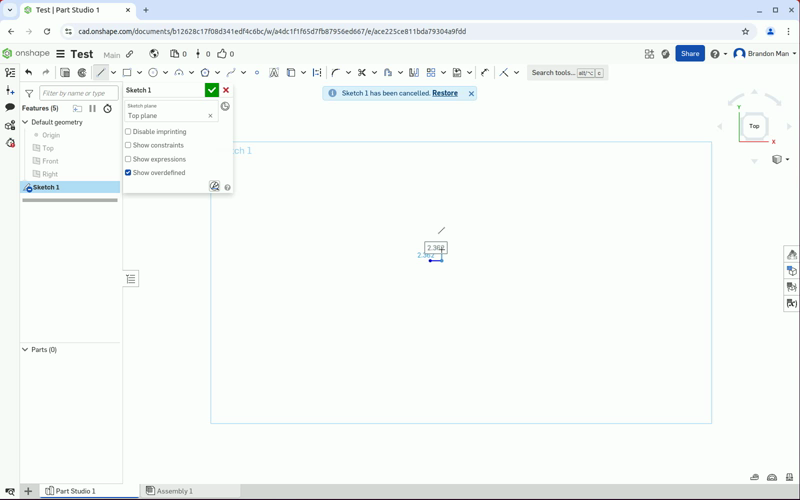
click(441, 249)
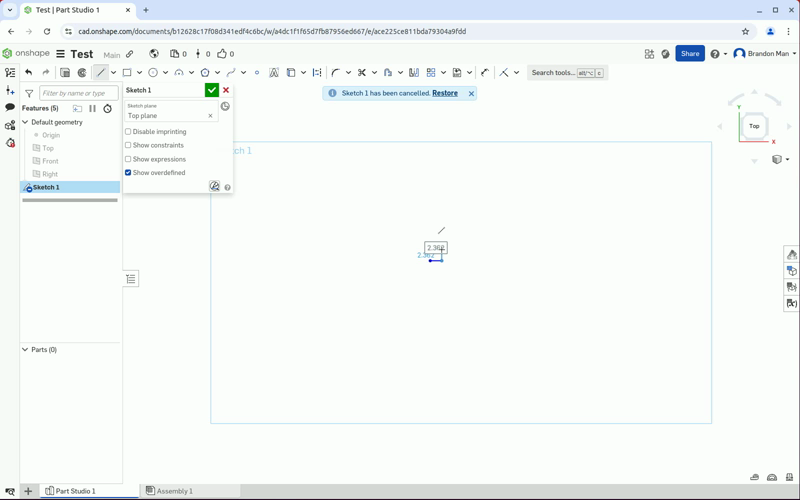
key_up(shift)
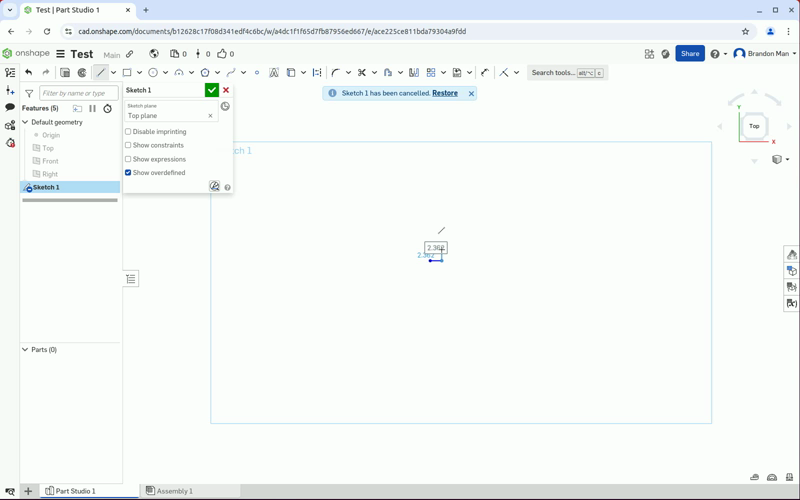
key_down(shift)
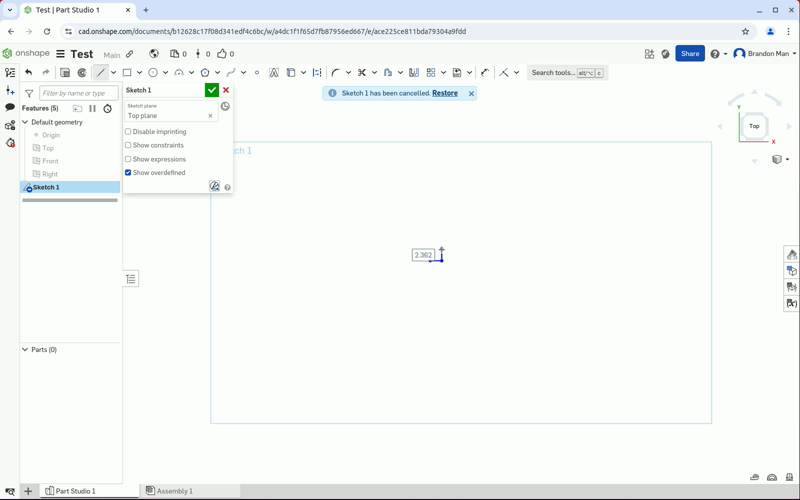
mouse_move(471, 249)
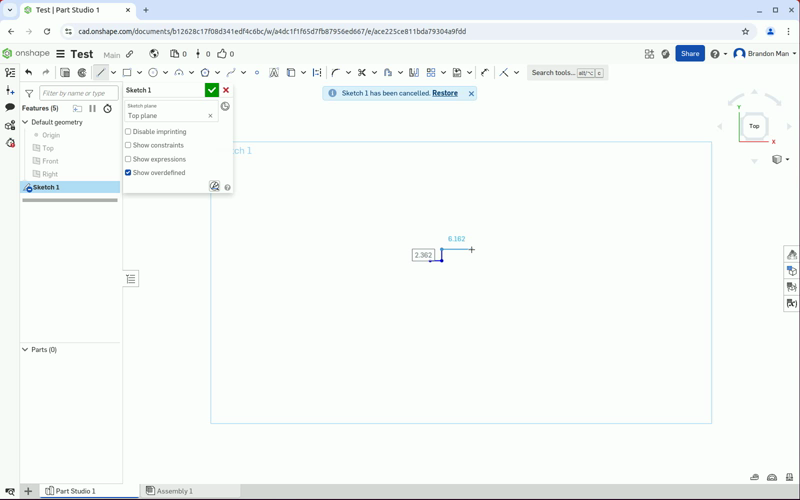
mouse_move(430, 249)
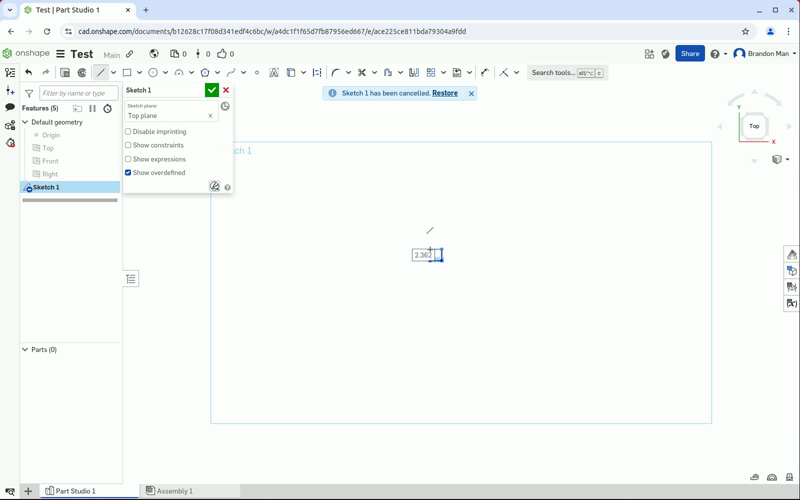
click(430, 249)
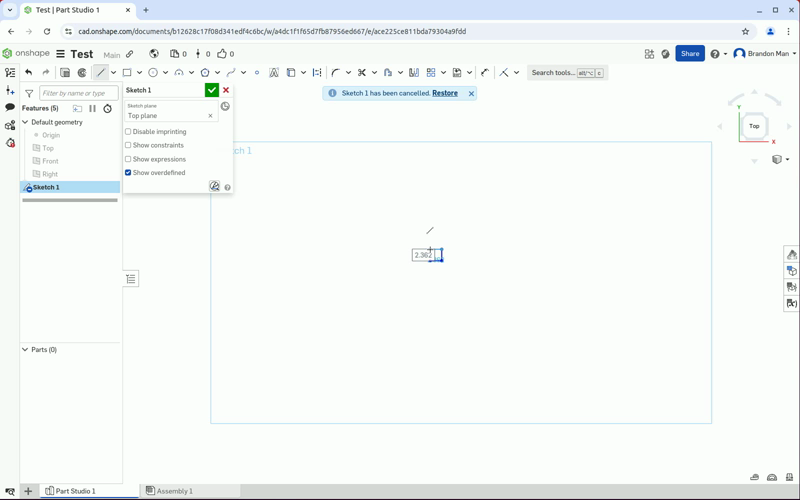
key_up(shift)
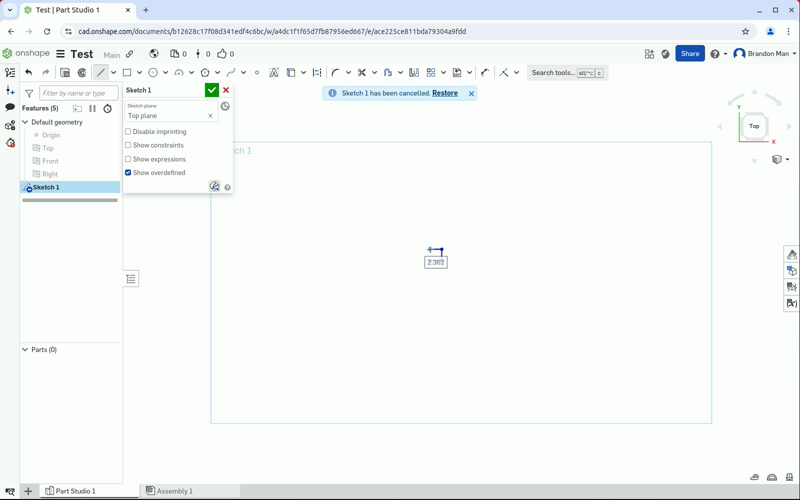
mouse_move(460, 249)
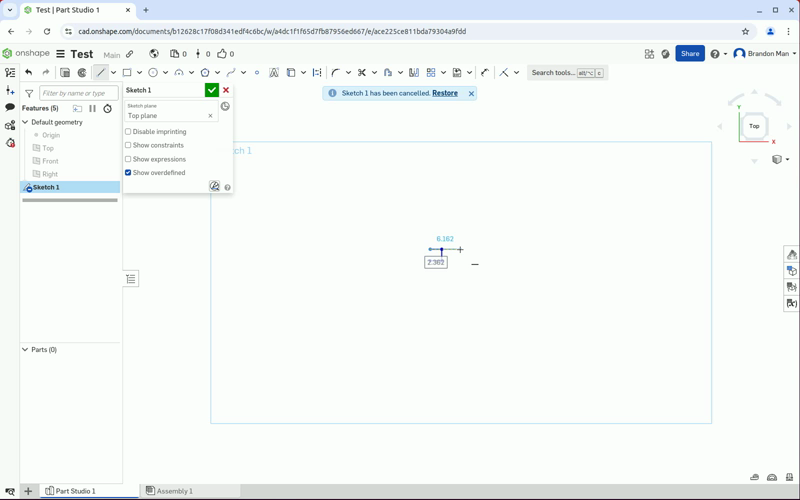
key_down(shift)
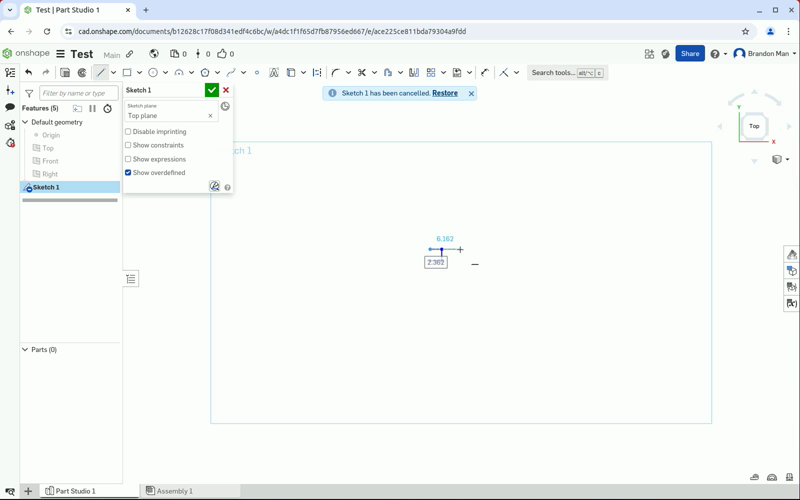
mouse_move(430, 260)
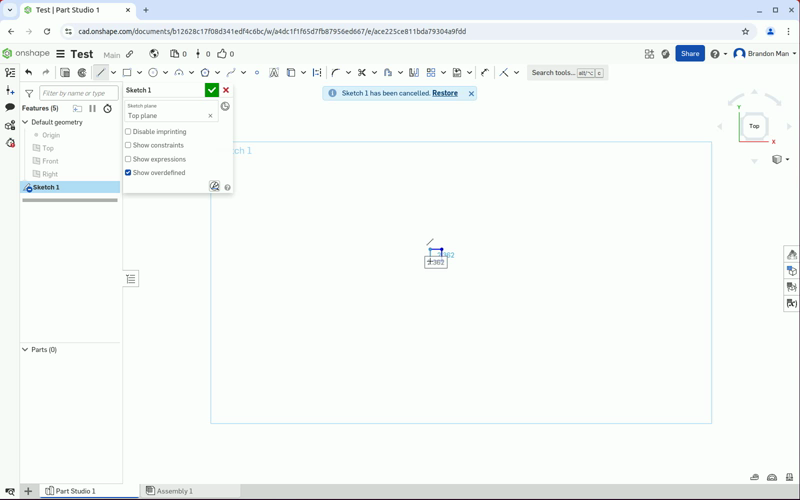
key_up(shift)
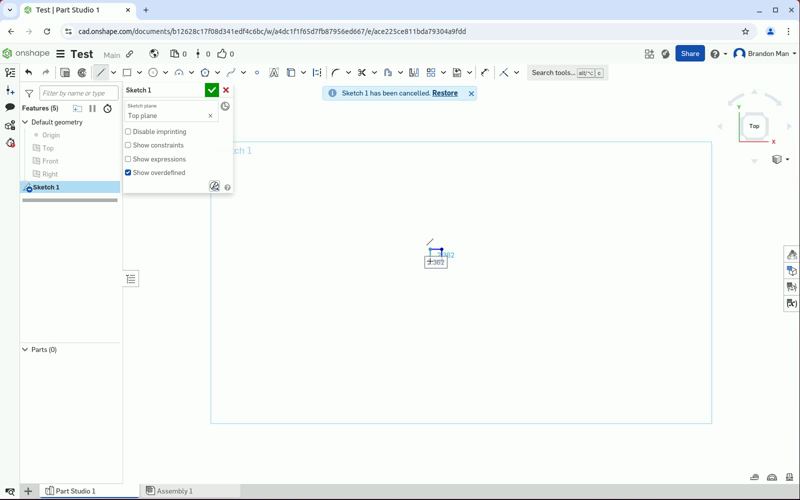
click(430, 260)
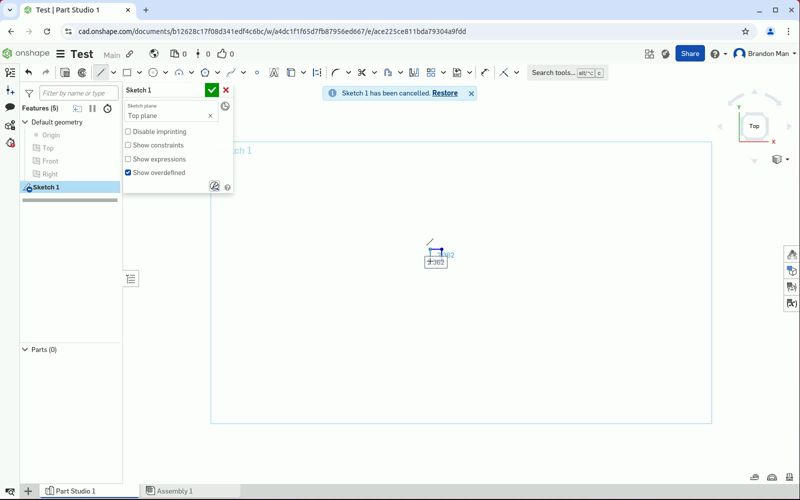
key(esc)
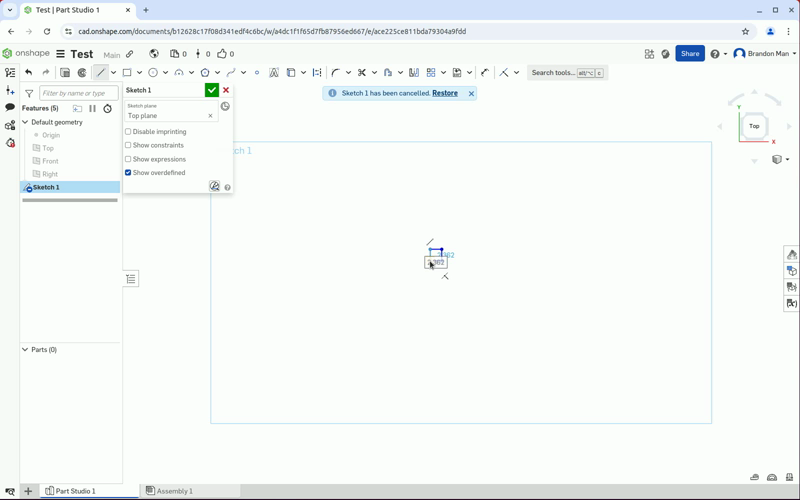
mouse_move(431, 259)
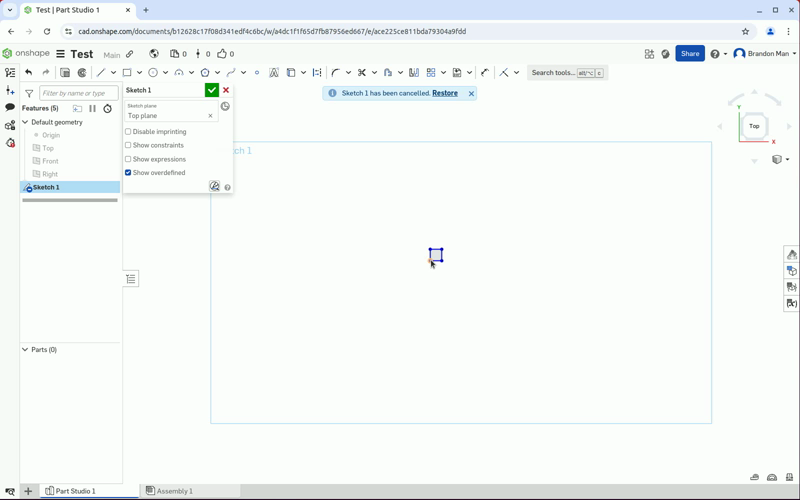
scroll(6)
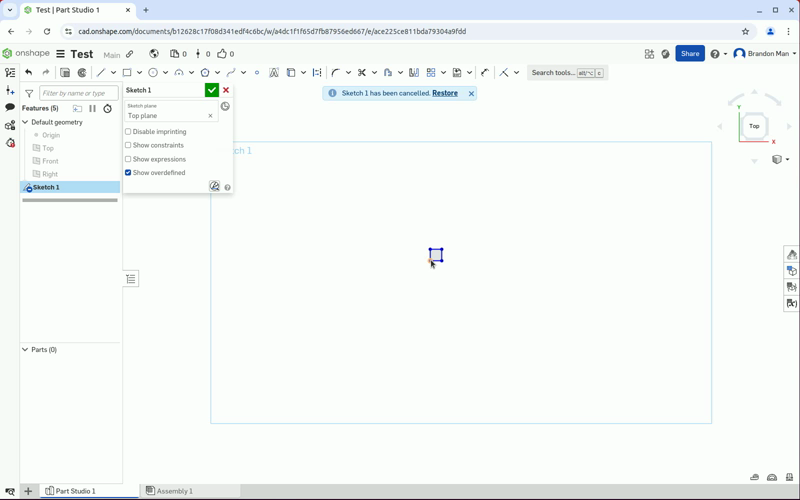
scroll(6)
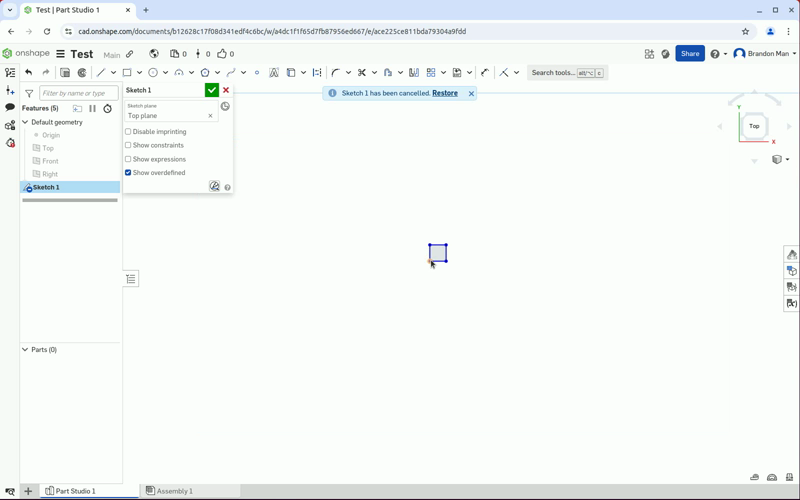
scroll(6)
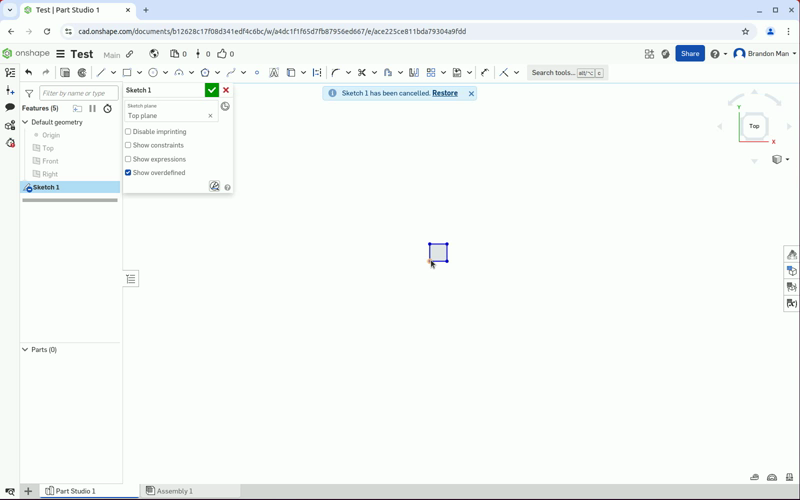
scroll(6)
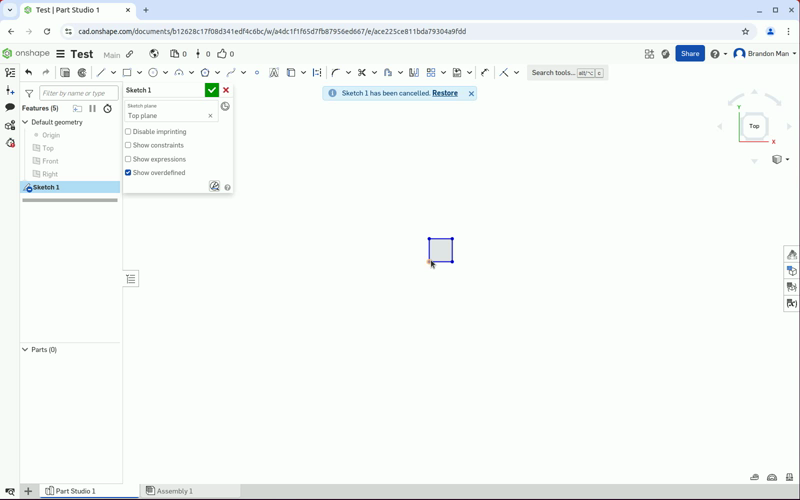
scroll(6)
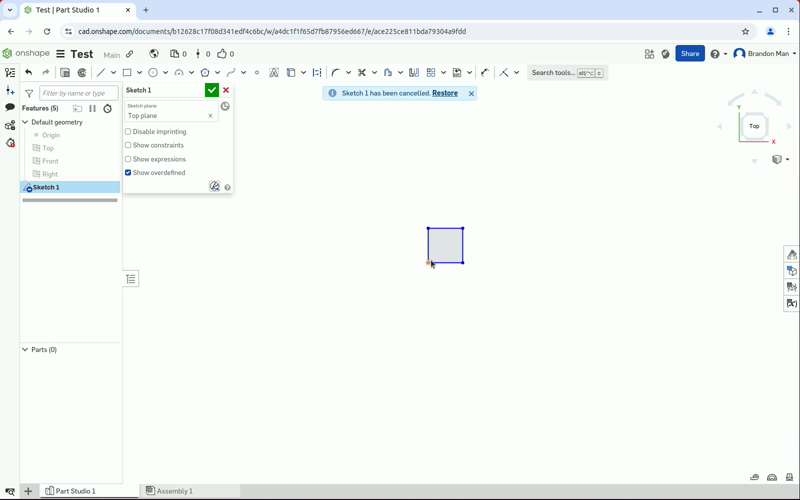
scroll(6)
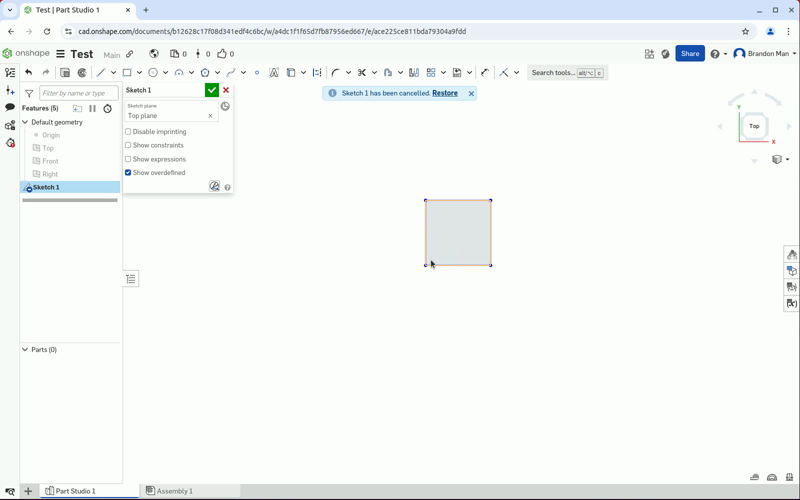
scroll(6)
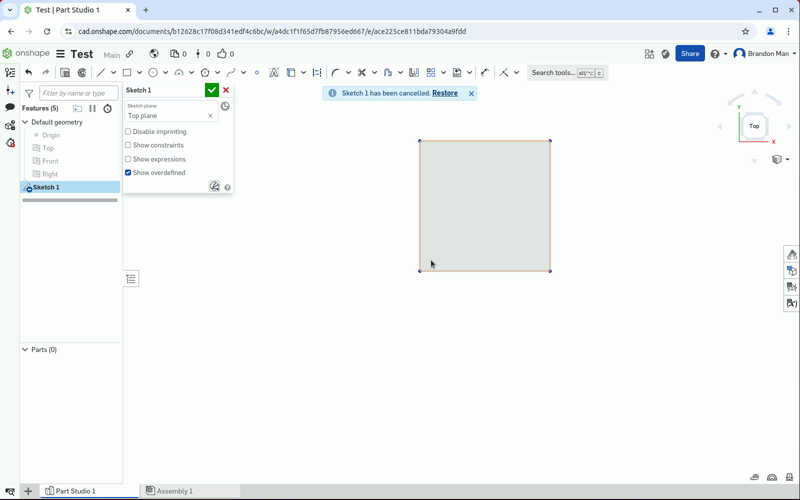
click(431, 259)
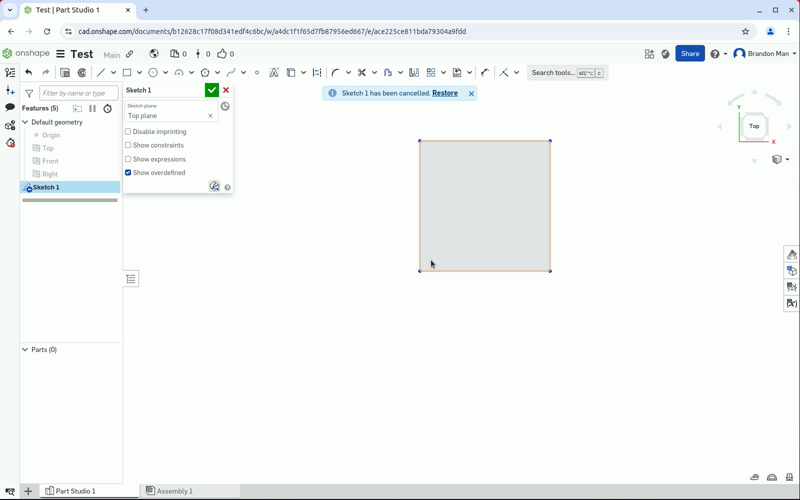
scroll(-6)
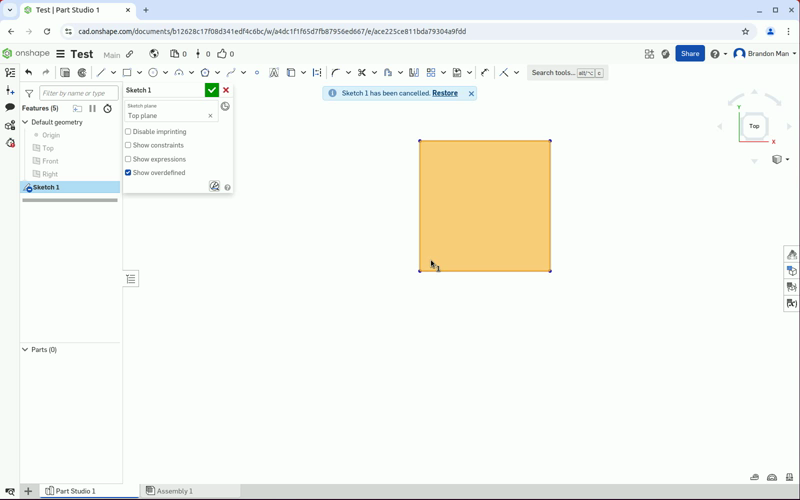
scroll(-6)
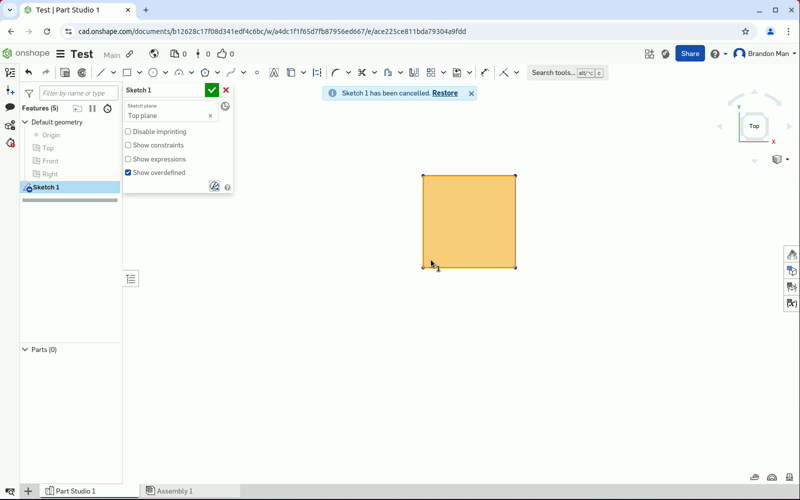
scroll(-6)
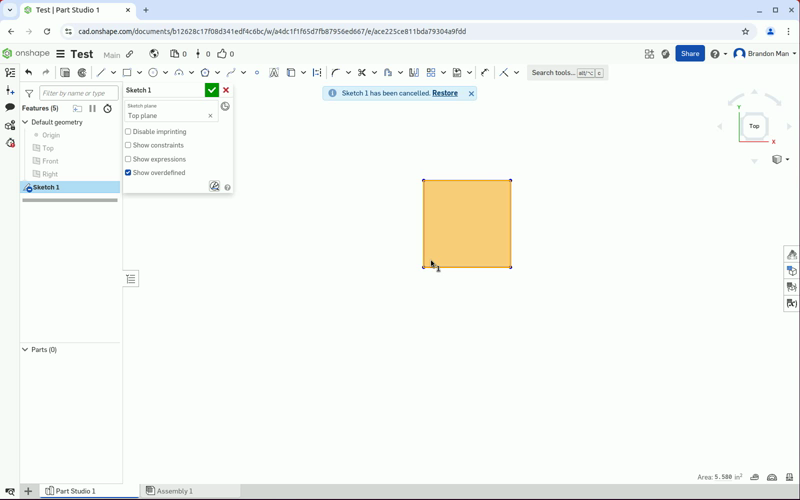
scroll(-6)
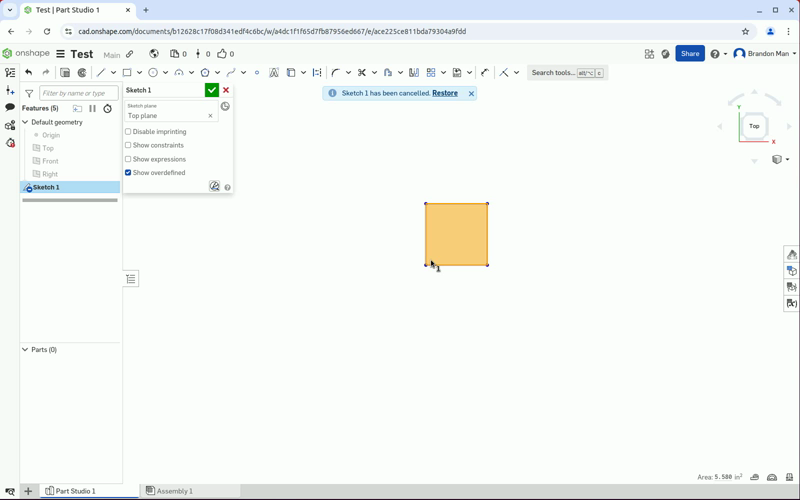
scroll(-6)
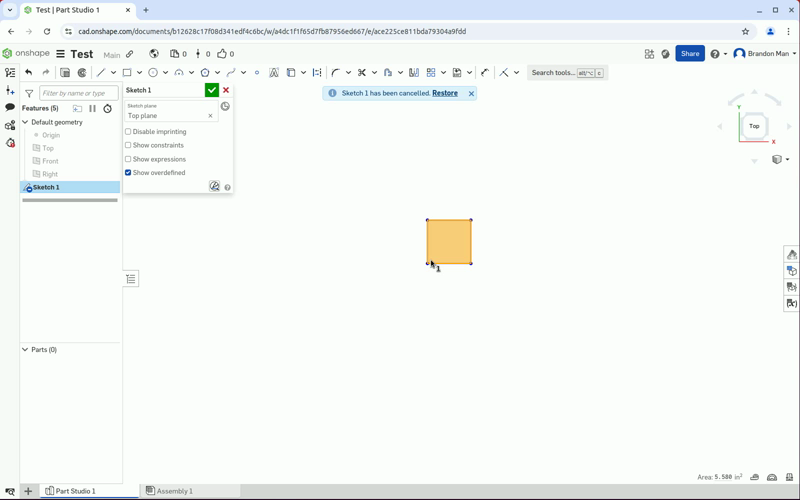
scroll(-6)
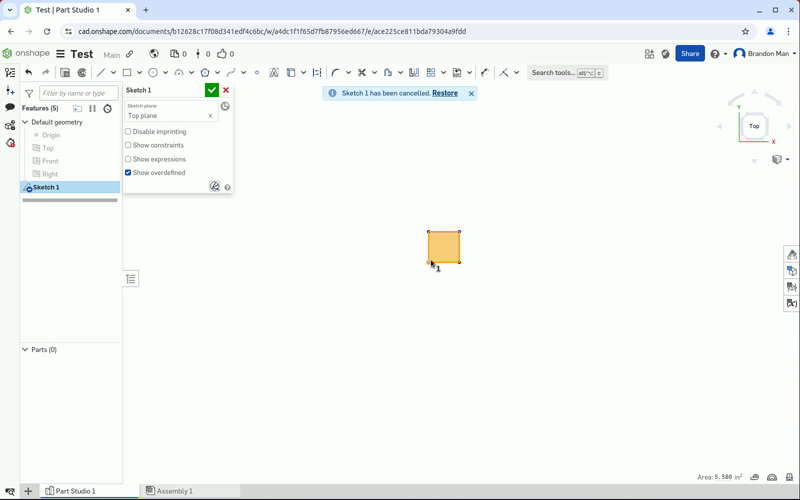
scroll(-6)
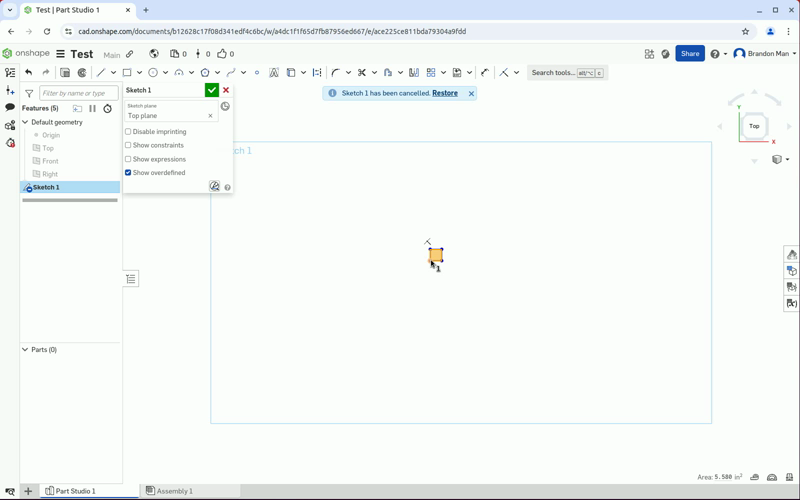
mouse_move(73, 352)
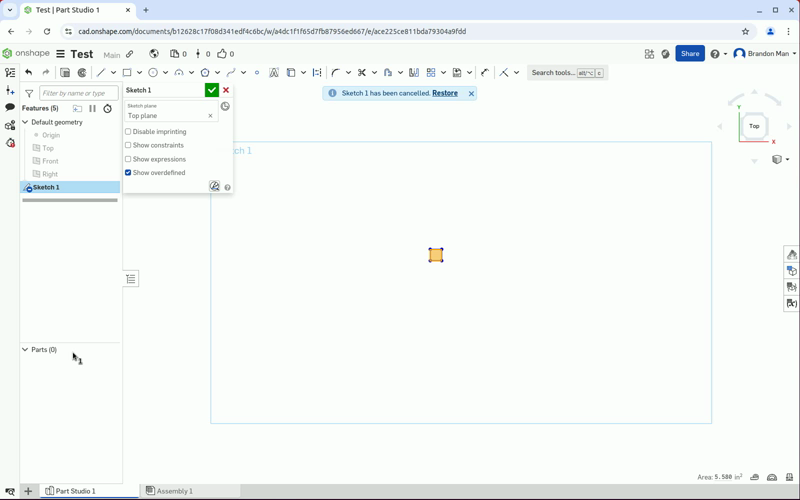
key(shift+y)
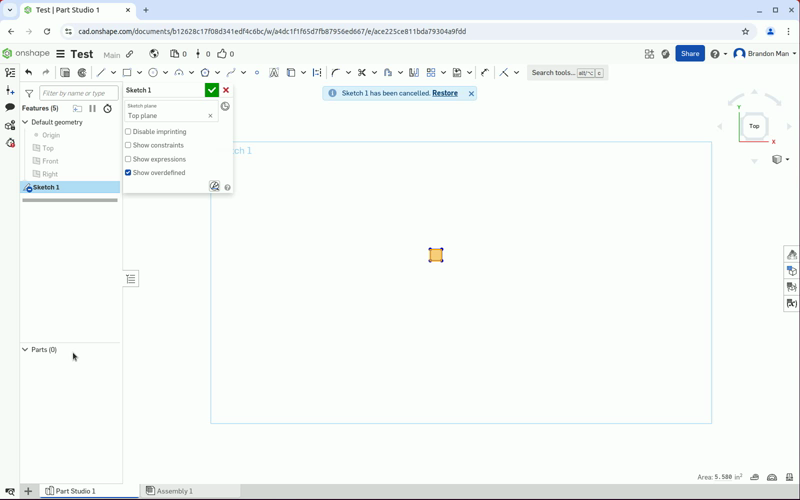
key(shift+e)
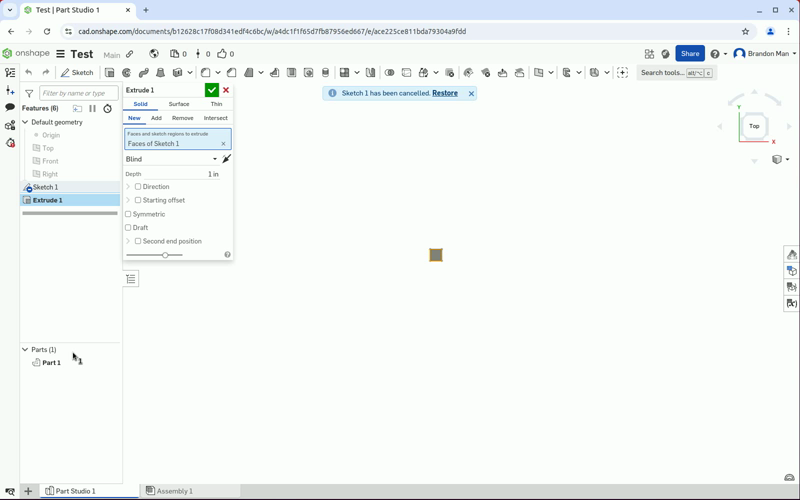
mouse_move(143, 106)
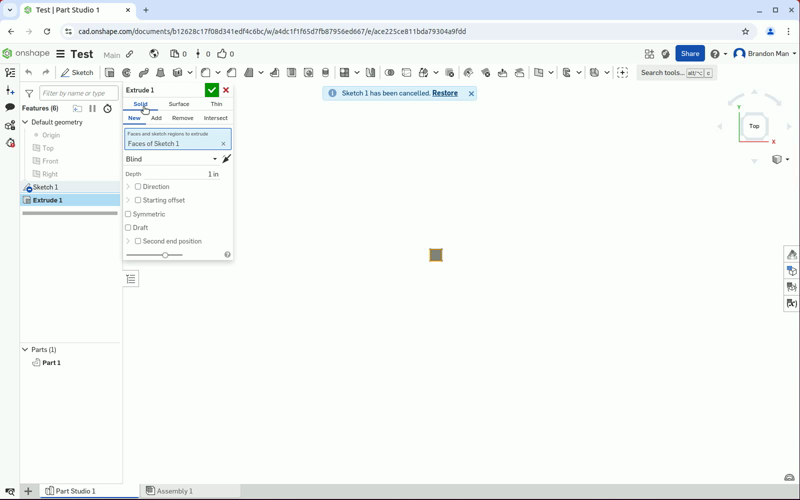
click(143, 106)
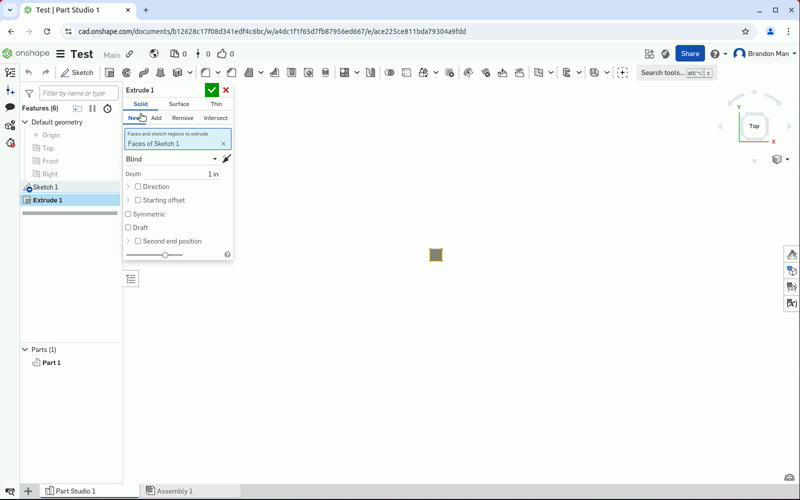
mouse_move(137, 120)
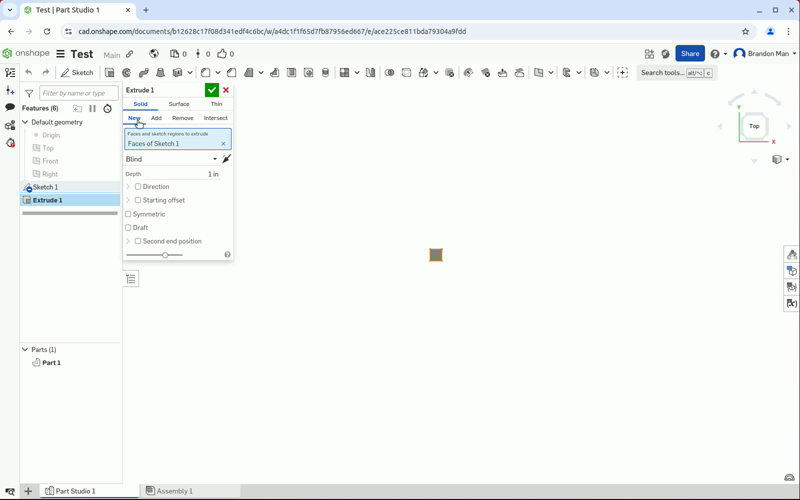
click(137, 120)
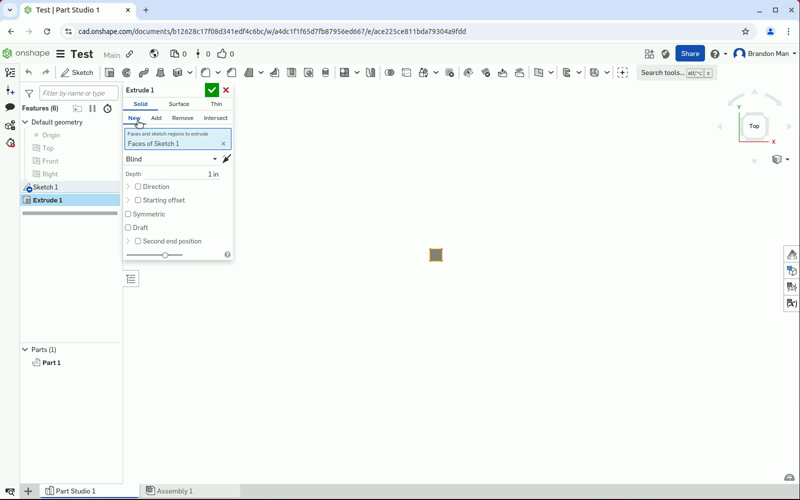
key(tab, 4)
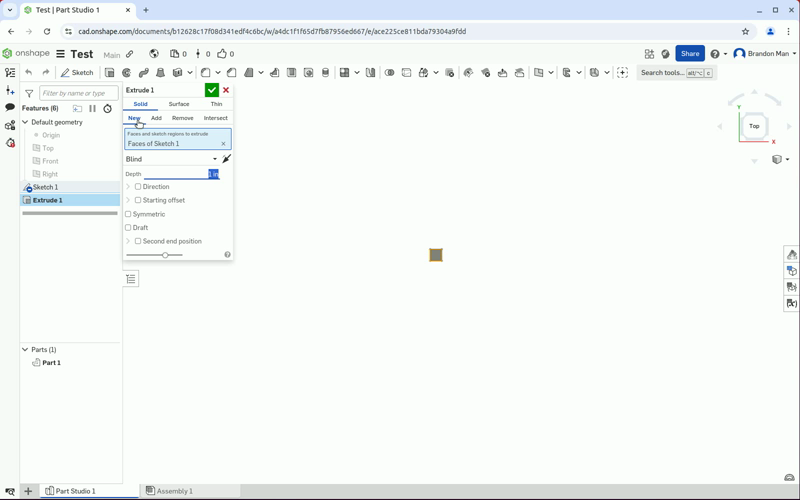
text(8.184)
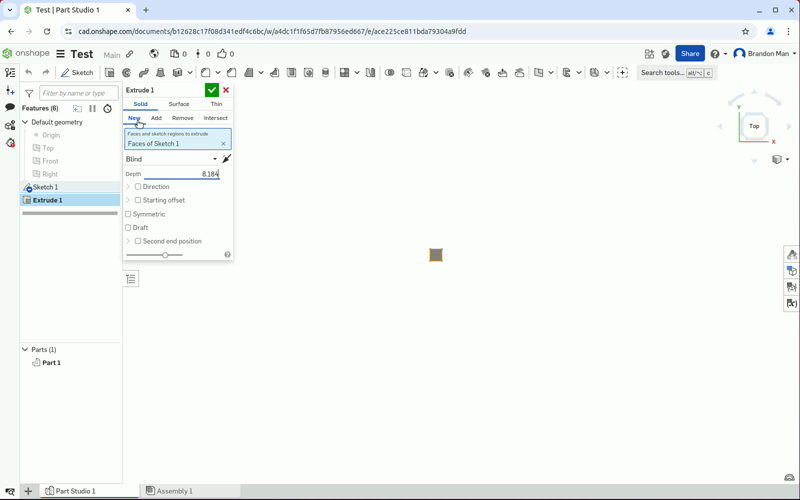
key(enter)
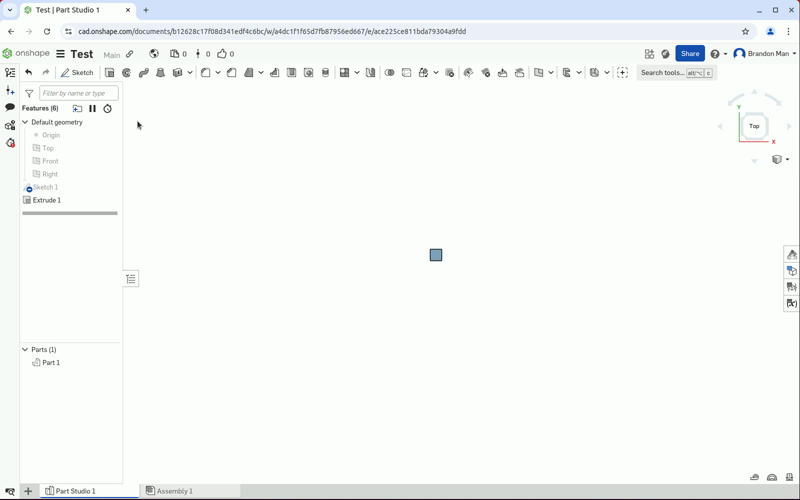
key(shift+h)
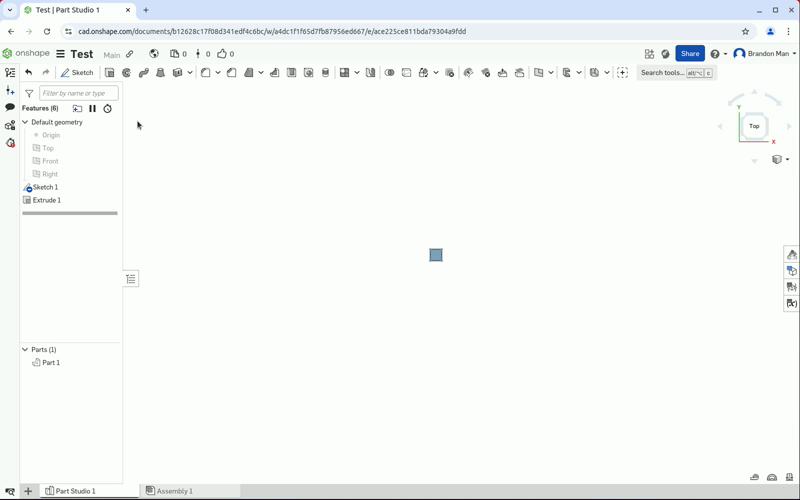
key(shift+h)
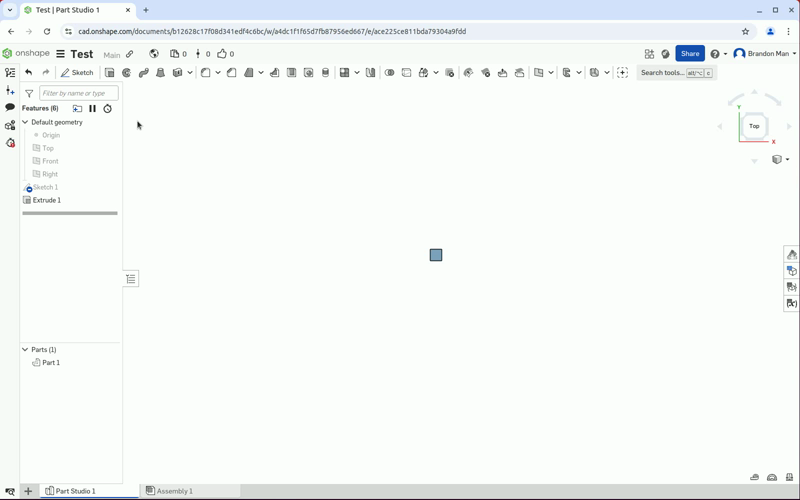
mouse_move(73, 189)
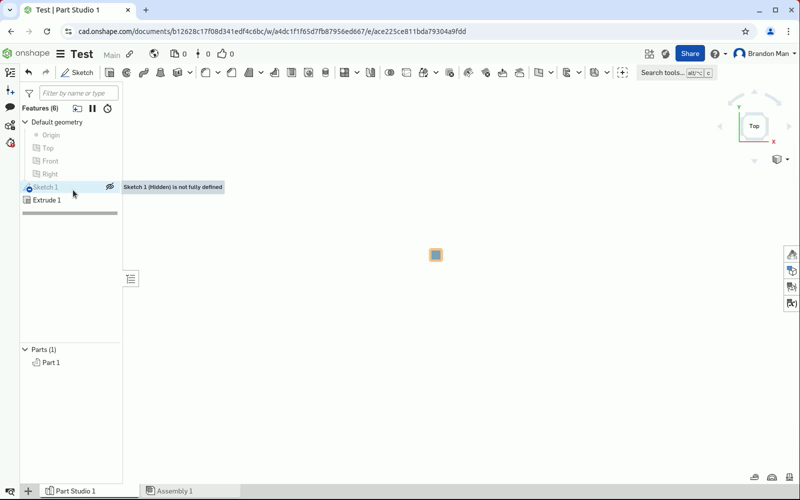
click(73, 189)
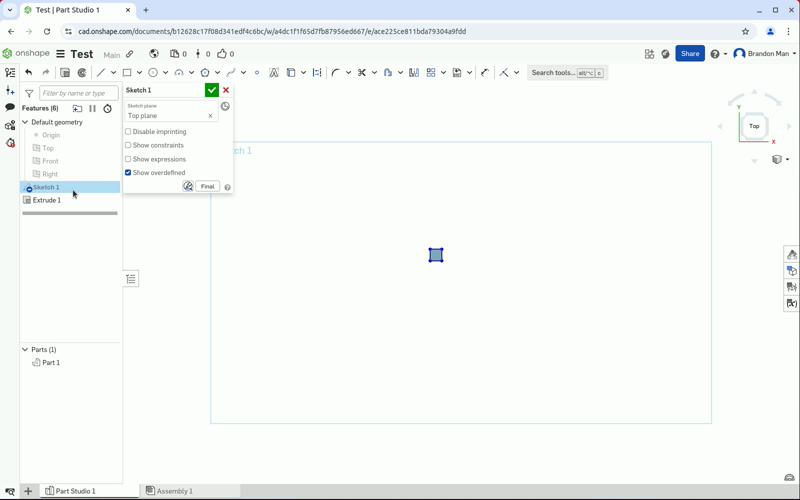
mouse_move(229, 92)
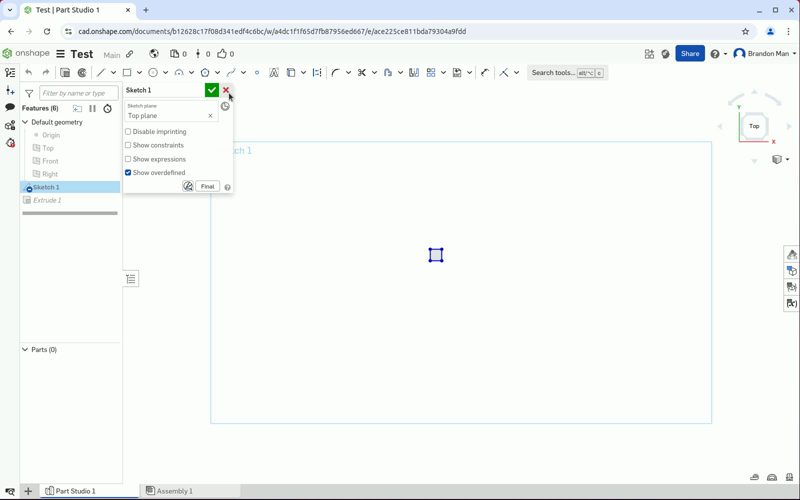
click(229, 92)
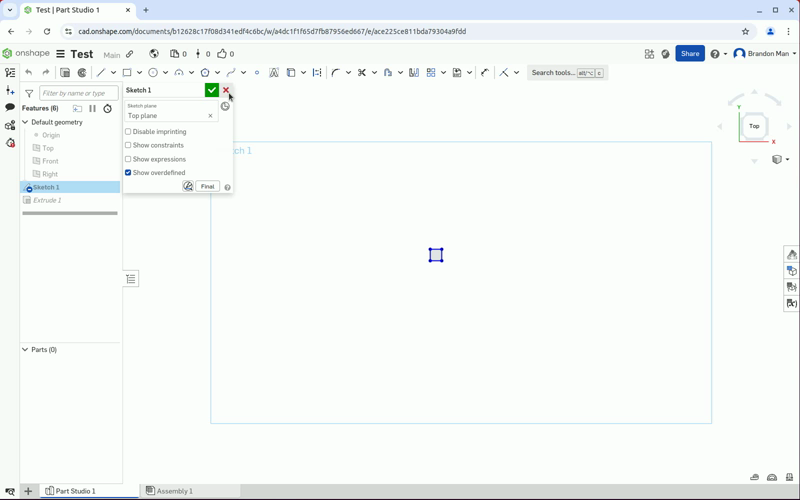
key(shift+s)
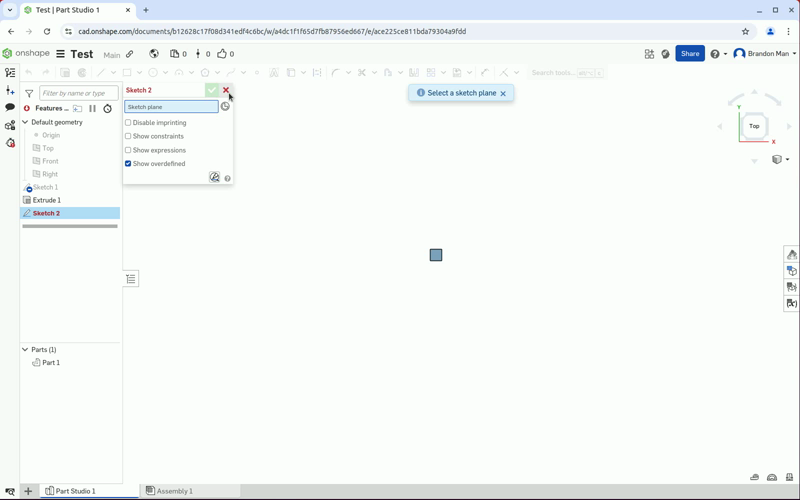
mouse_move(73, 150)
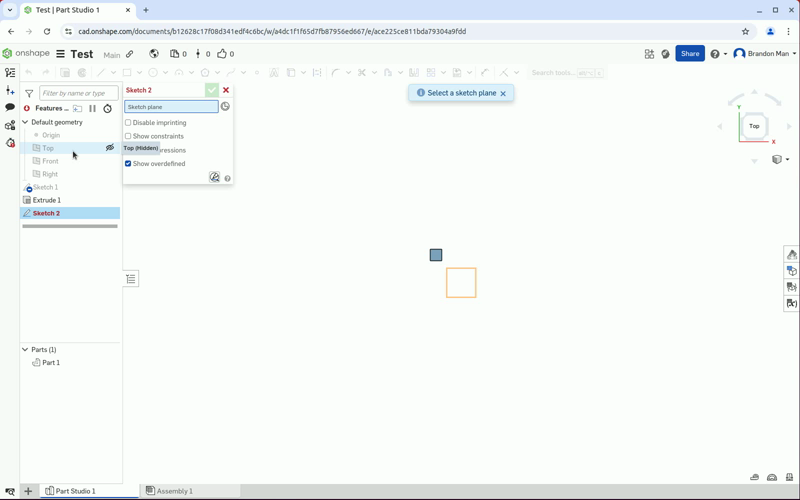
click(73, 150)
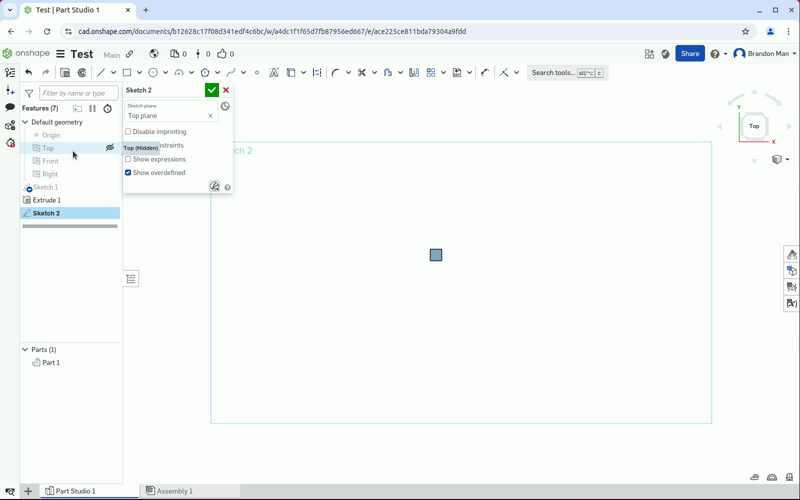
mouse_move(73, 352)
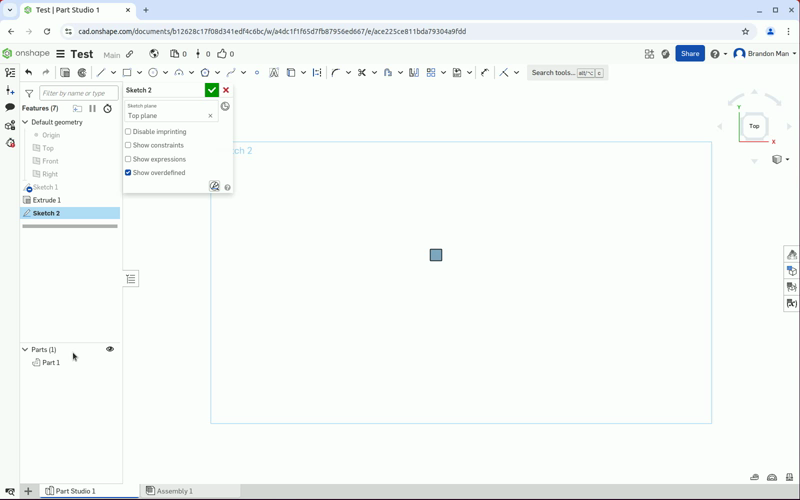
key(y)
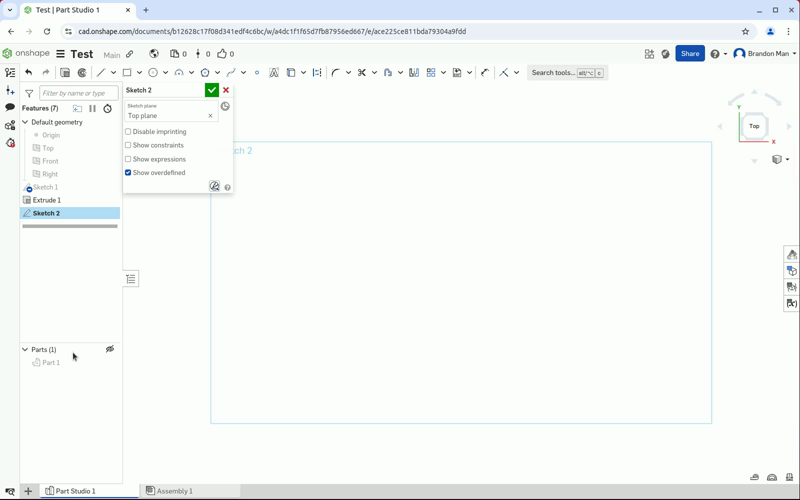
key(l)
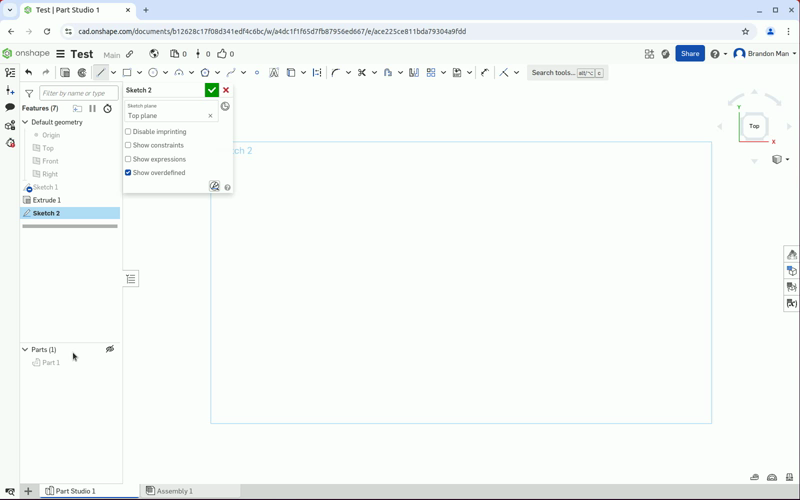
key_down(shift)
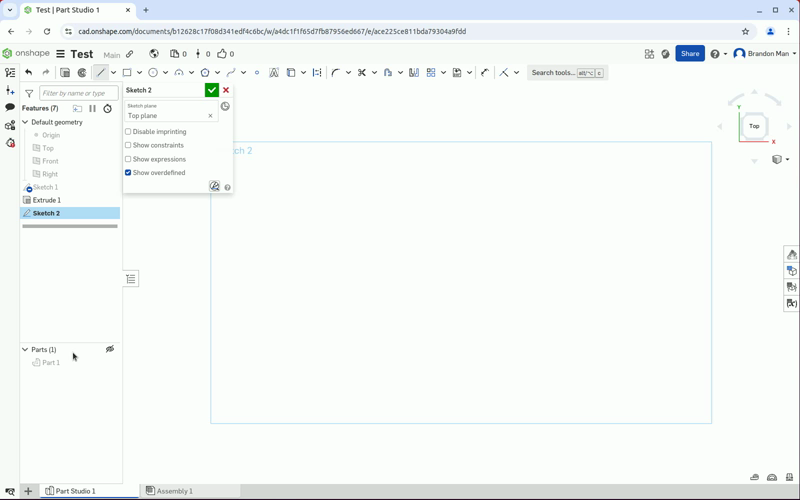
mouse_move(479, 260)
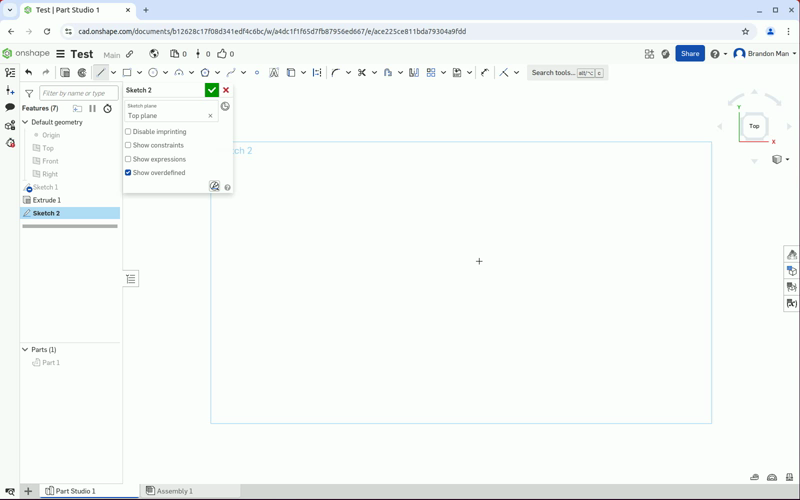
click(479, 260)
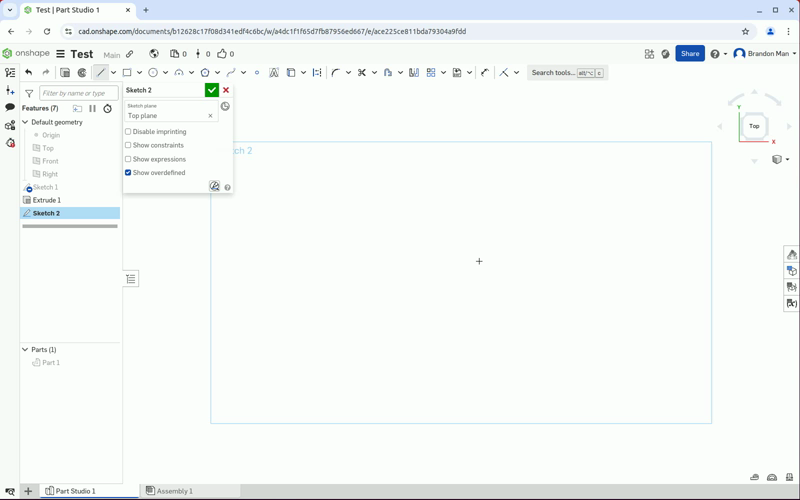
key_up(shift)
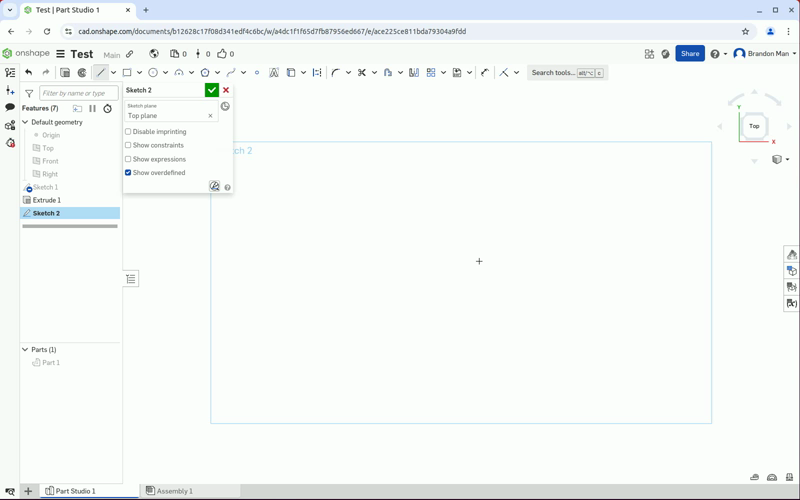
key_down(shift)
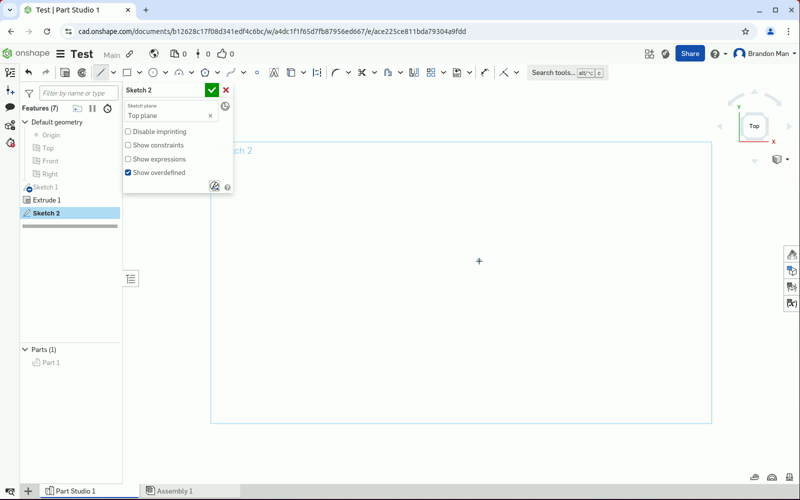
mouse_move(509, 260)
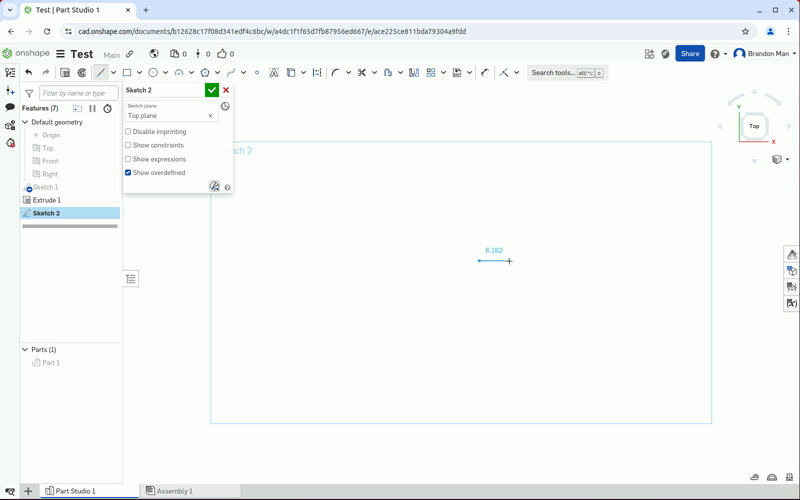
mouse_move(491, 260)
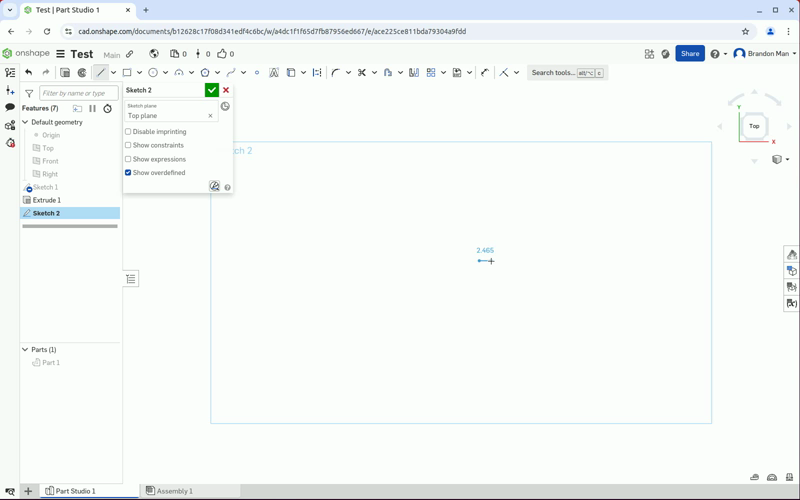
click(491, 260)
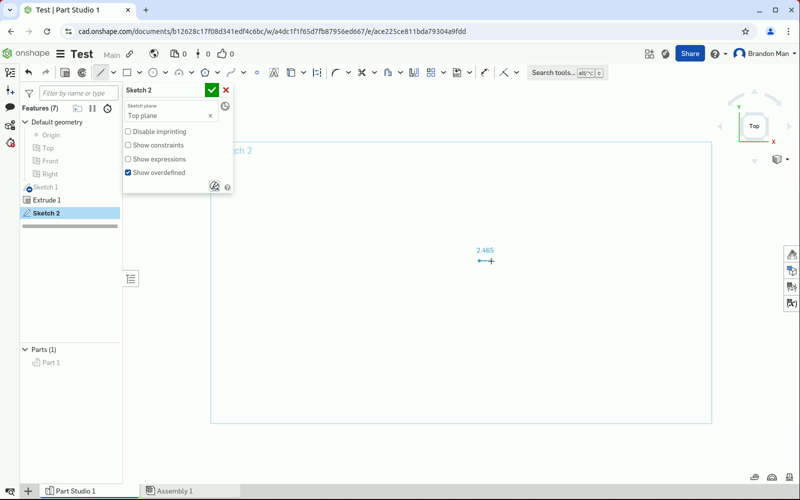
key_up(shift)
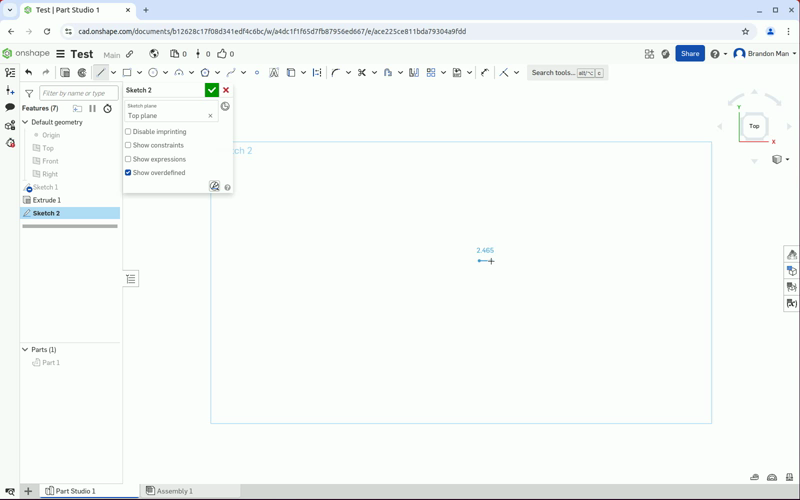
key_down(shift)
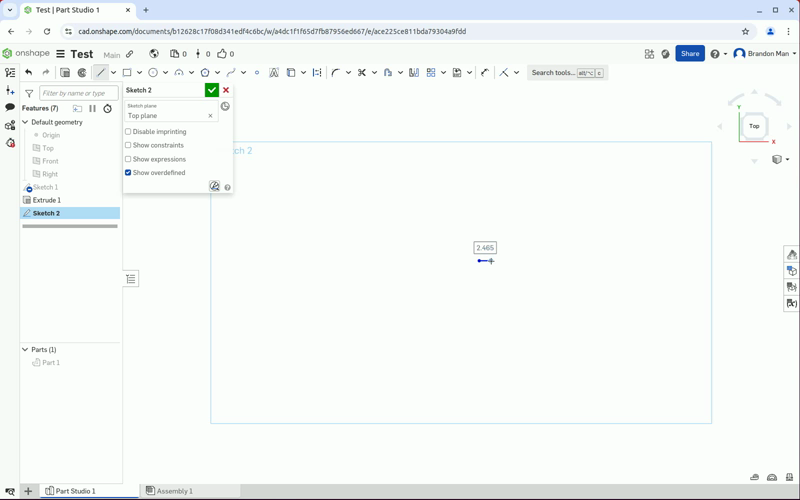
mouse_move(521, 260)
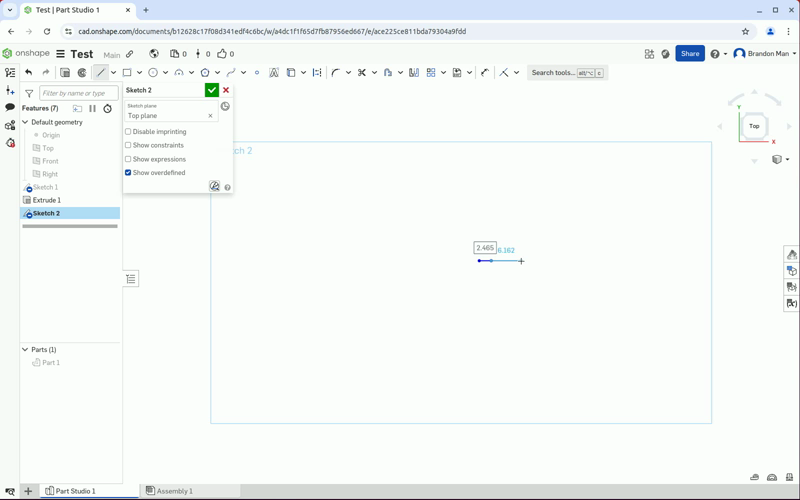
mouse_move(491, 249)
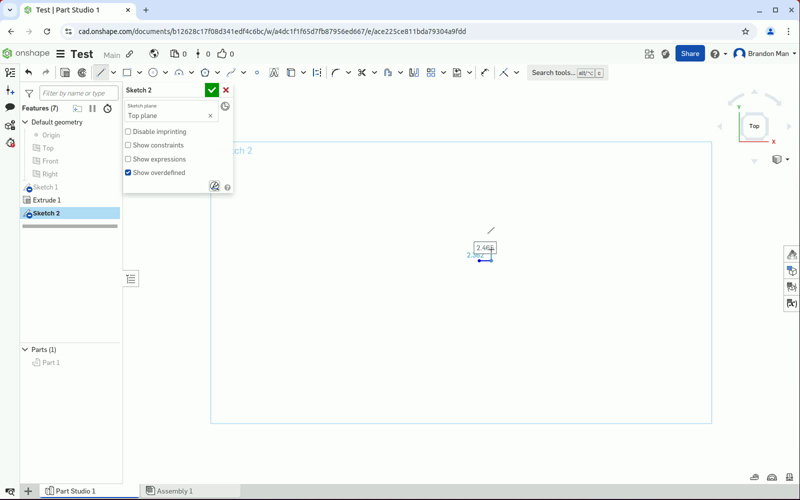
click(491, 249)
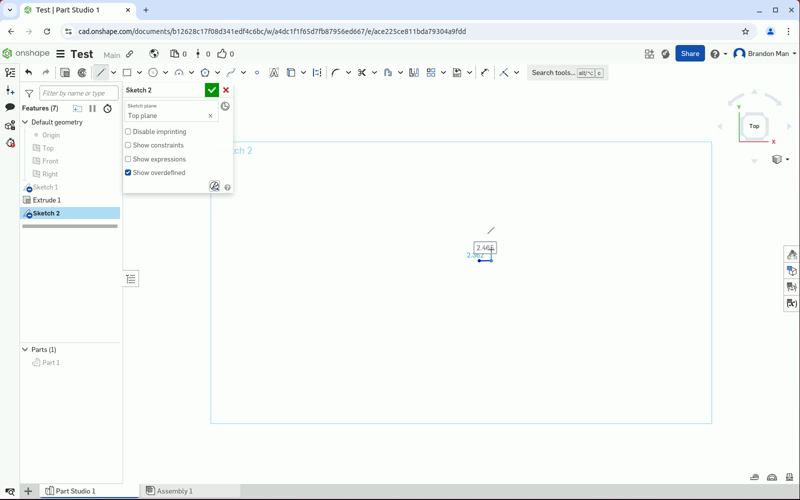
key_up(shift)
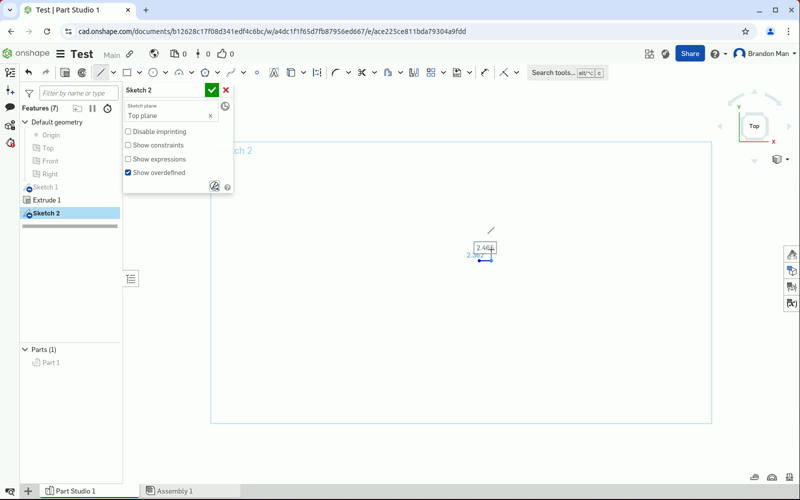
key_down(shift)
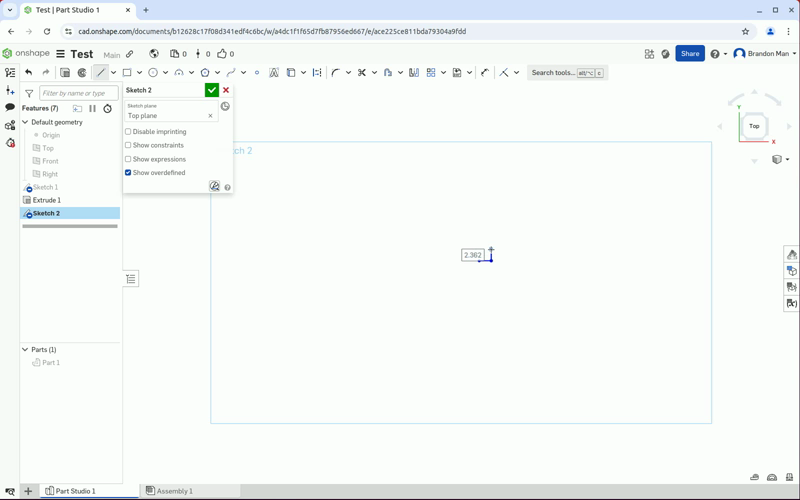
mouse_move(521, 249)
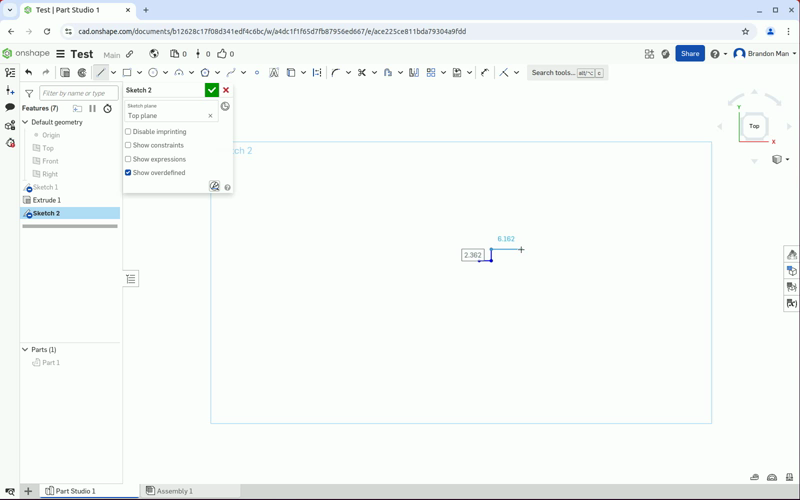
mouse_move(479, 249)
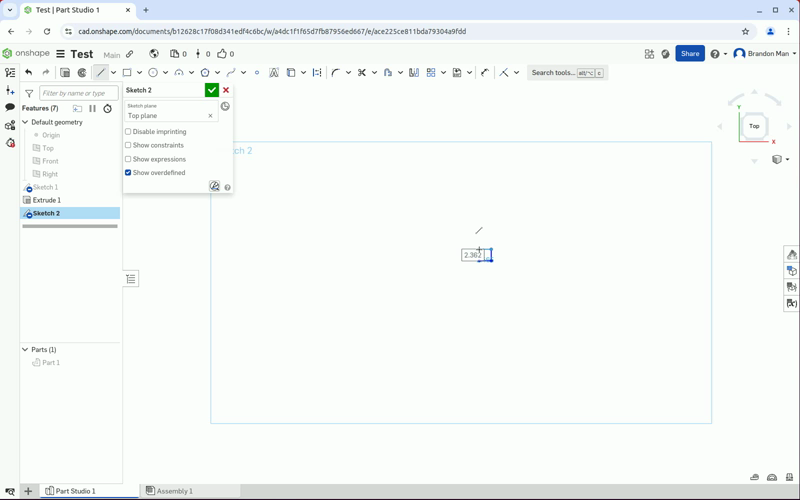
click(479, 249)
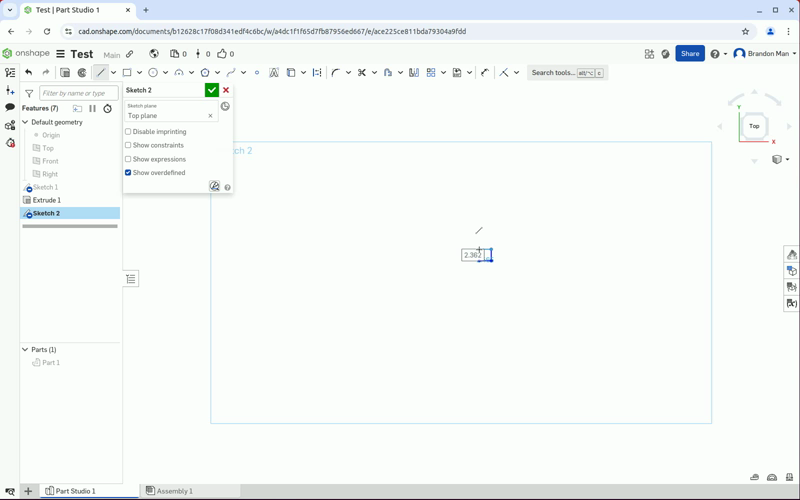
key_up(shift)
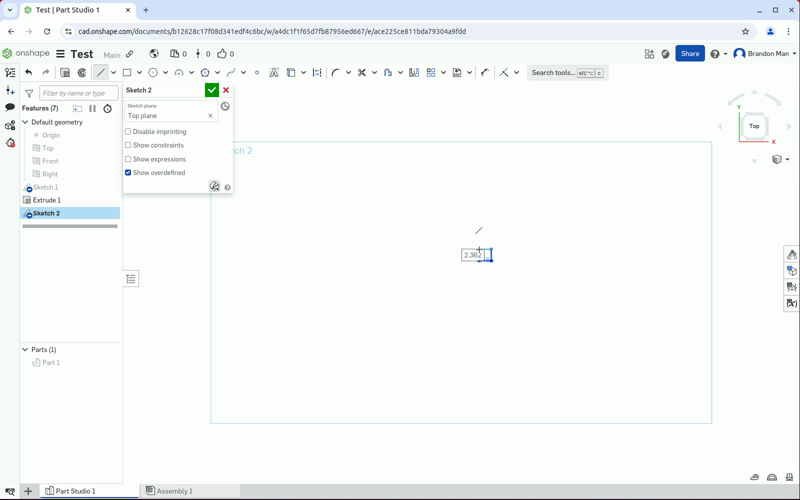
mouse_move(509, 249)
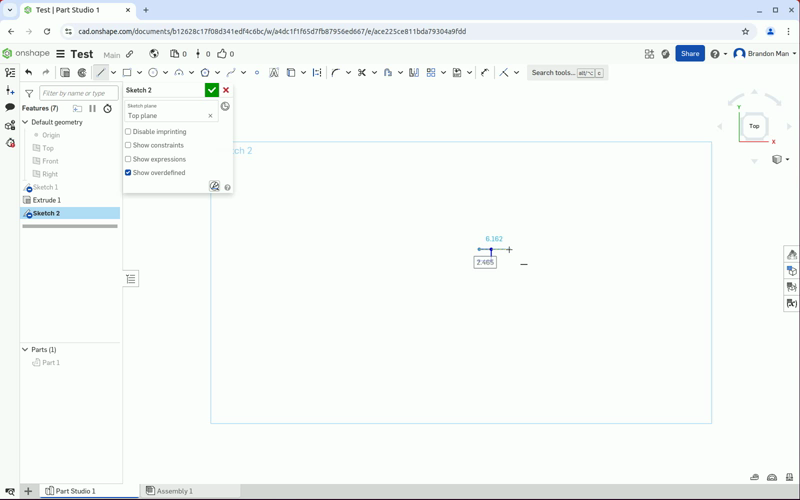
key_down(shift)
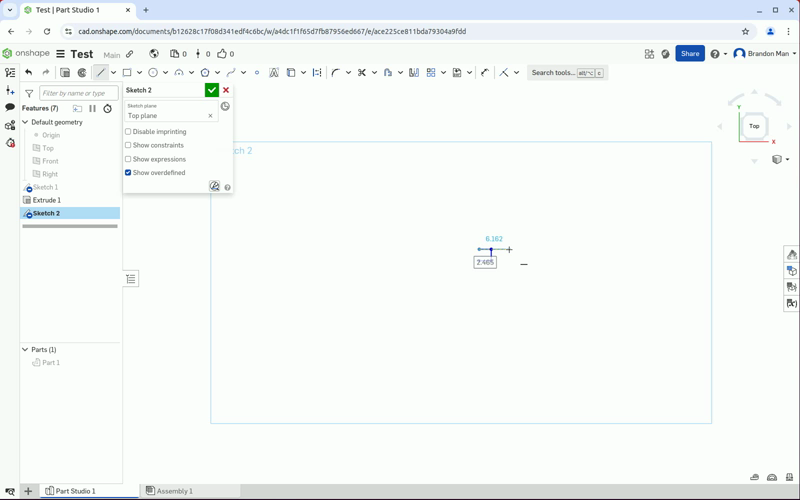
mouse_move(479, 260)
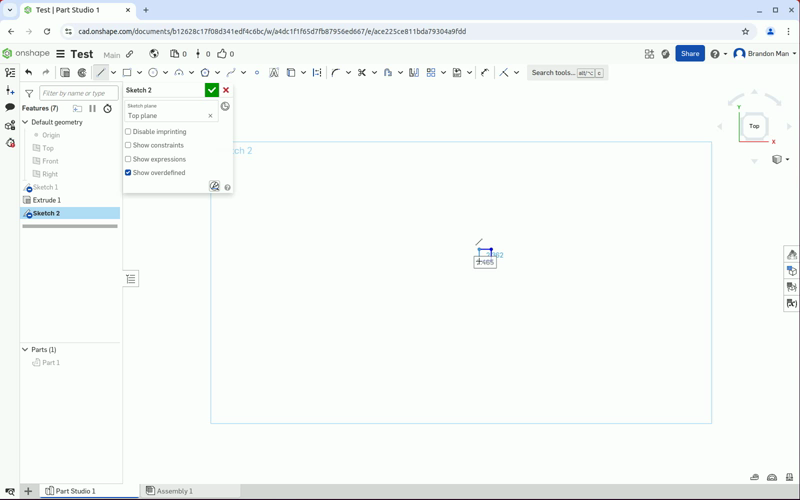
key_up(shift)
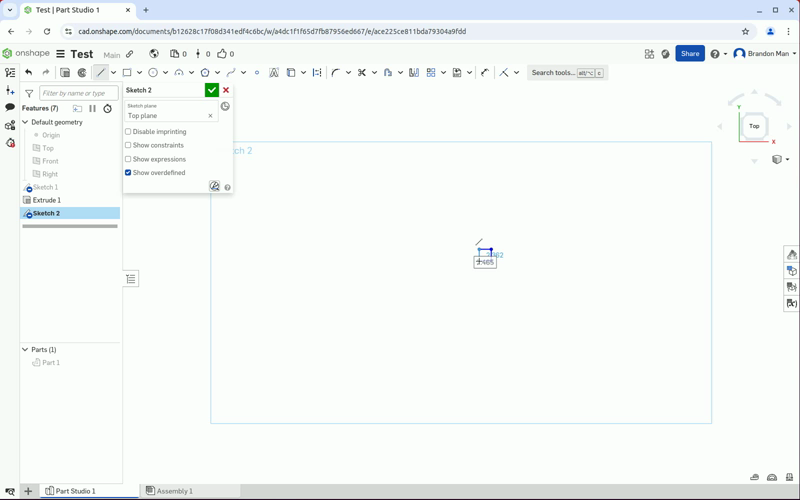
click(479, 260)
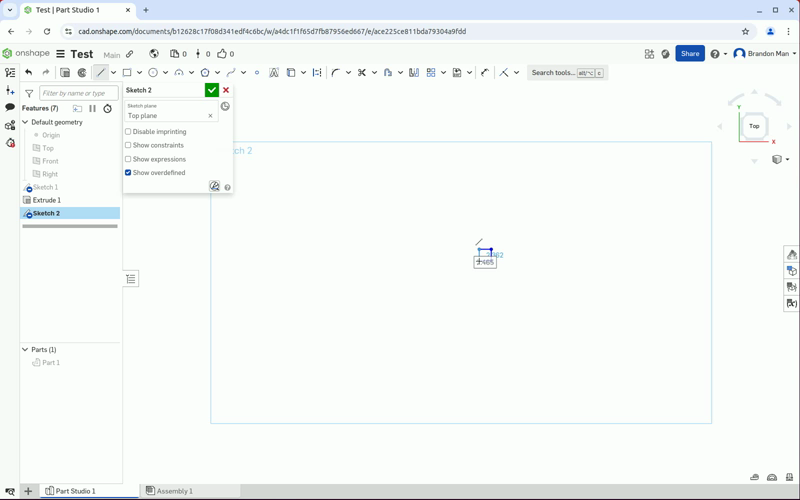
key(esc)
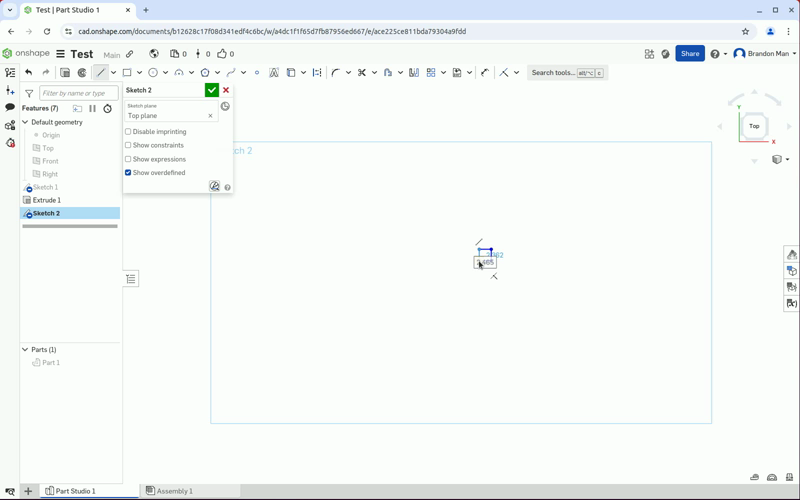
mouse_move(486, 258)
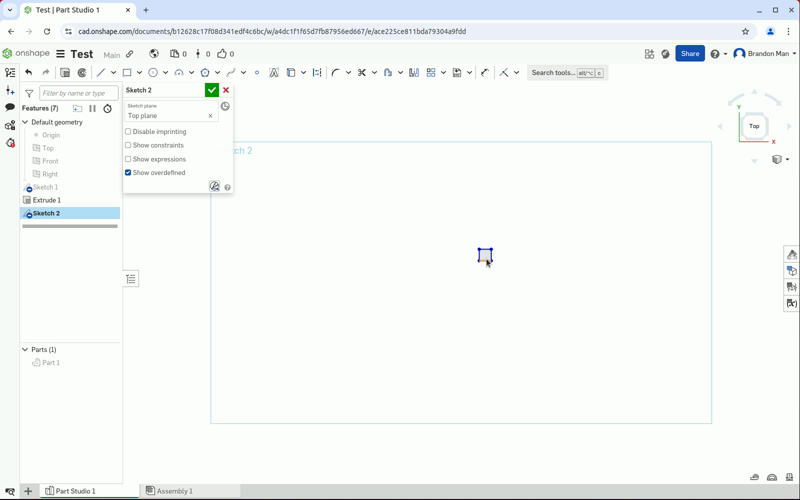
scroll(6)
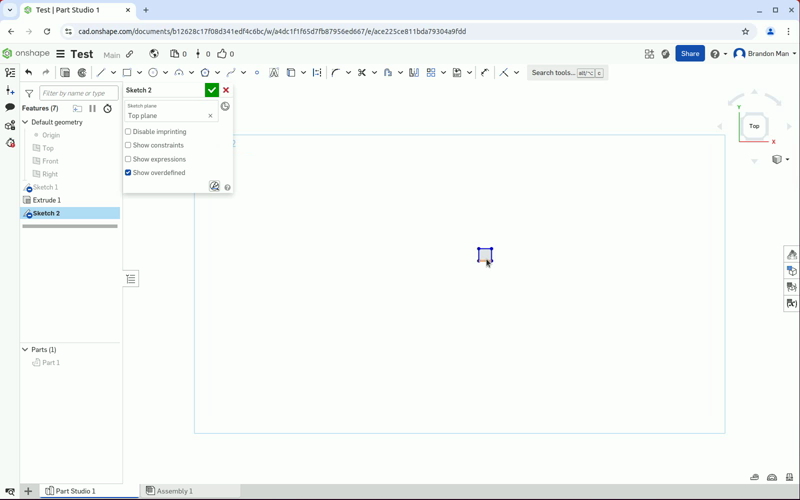
scroll(6)
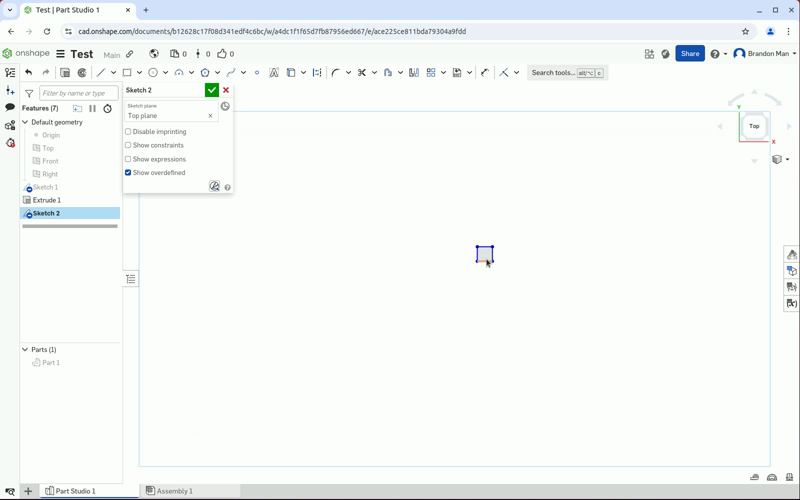
scroll(6)
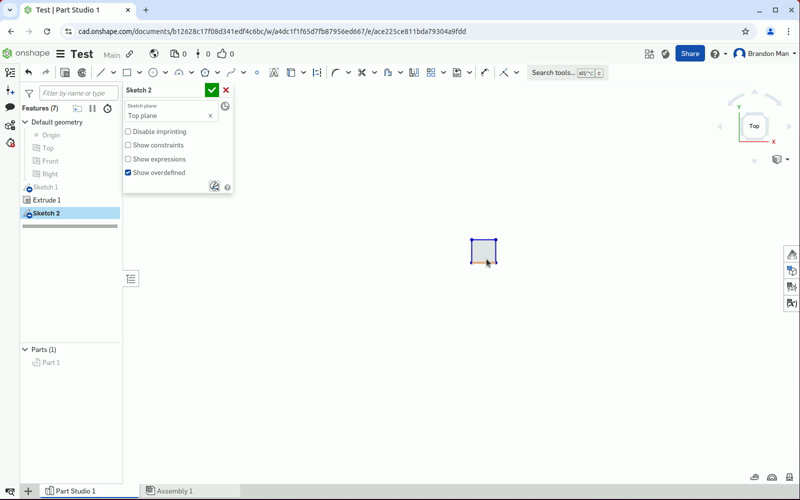
scroll(6)
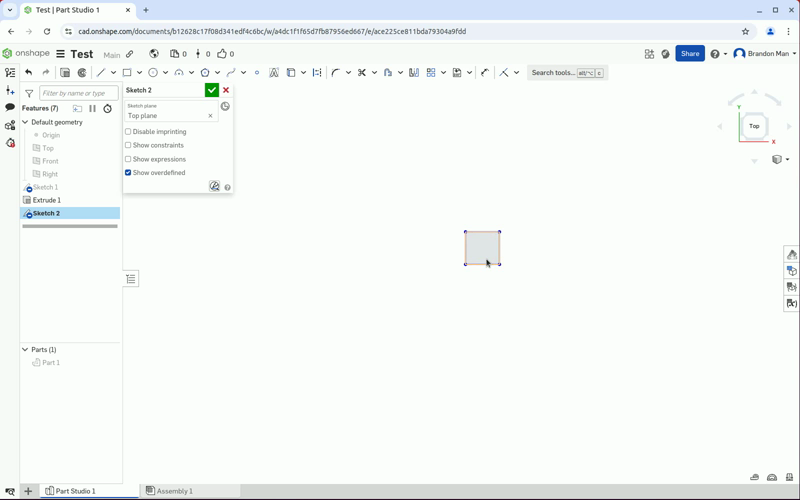
scroll(6)
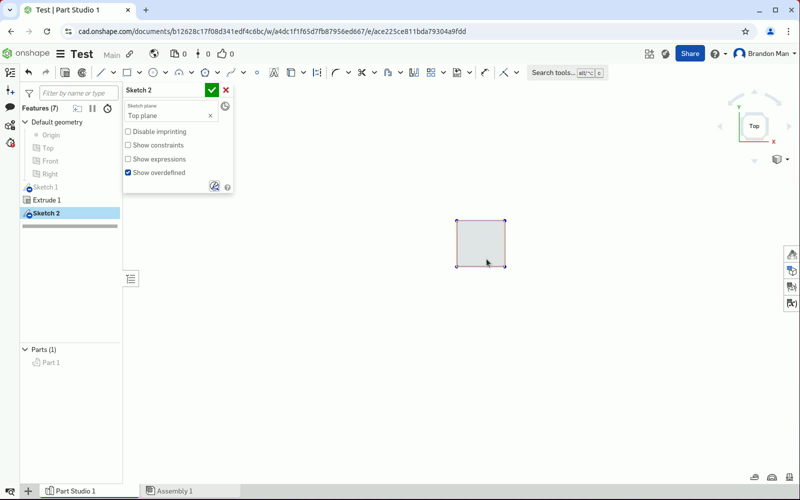
scroll(6)
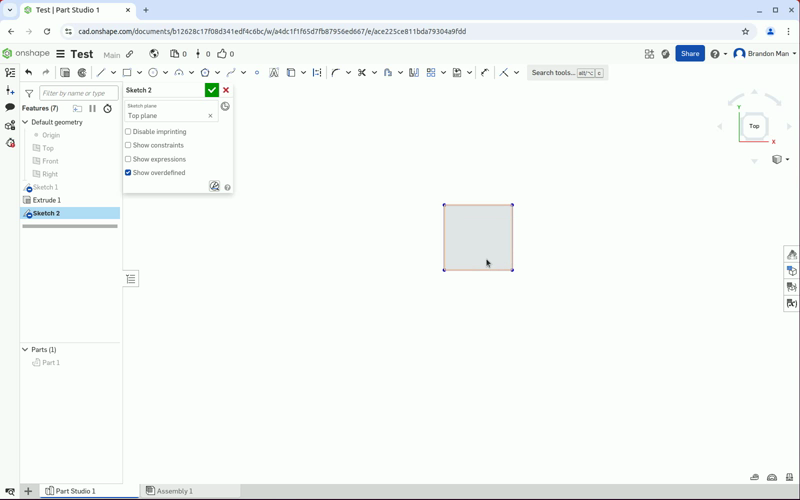
scroll(6)
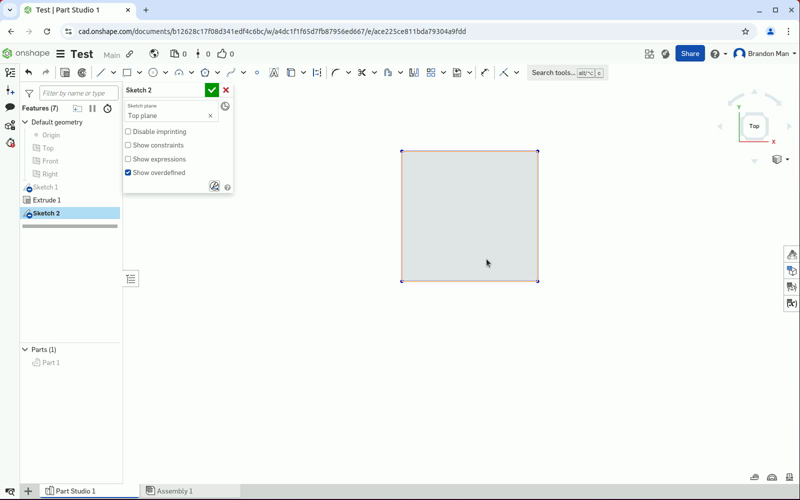
click(486, 258)
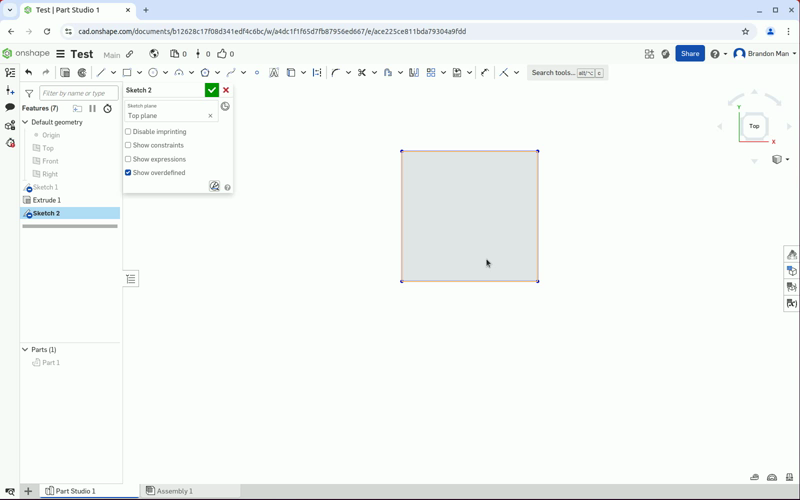
scroll(-6)
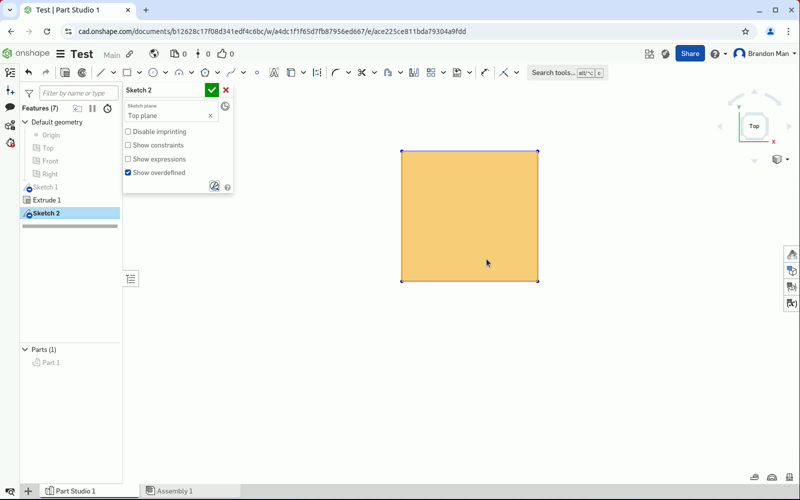
scroll(-6)
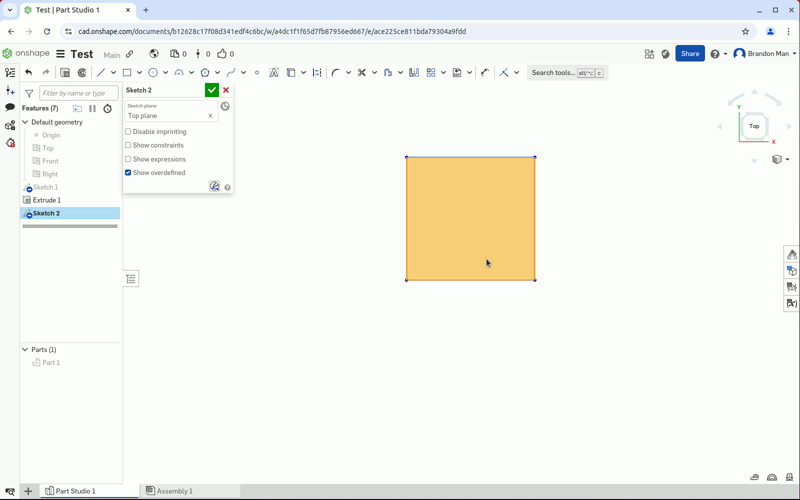
scroll(-6)
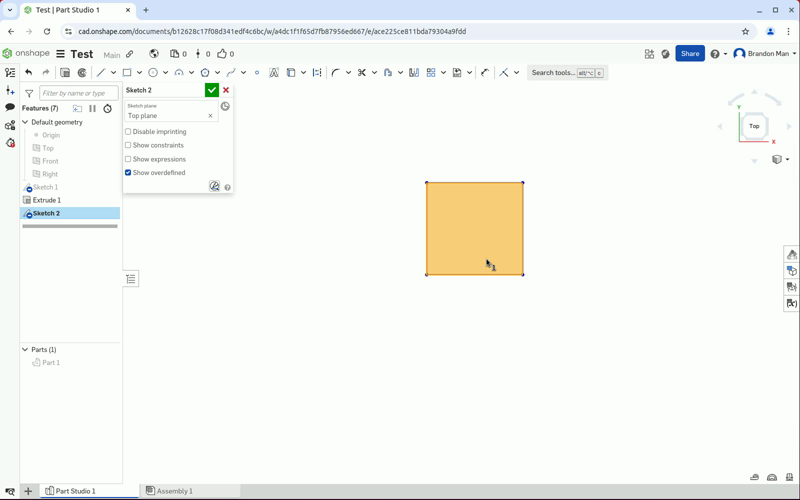
scroll(-6)
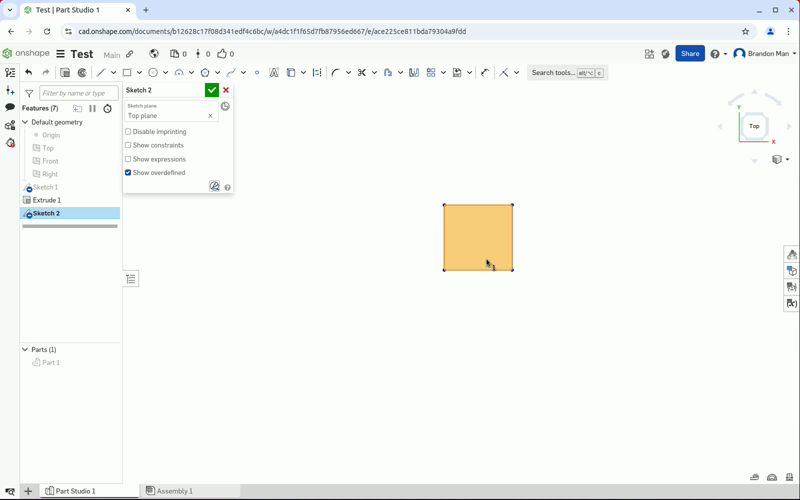
scroll(-6)
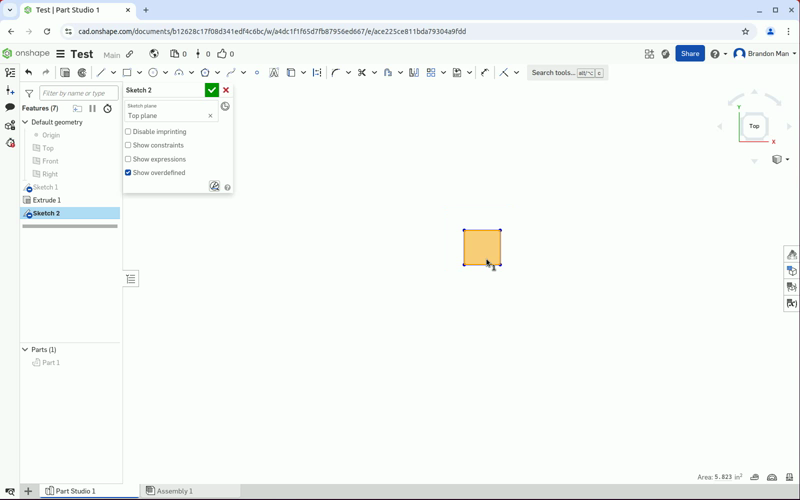
scroll(-6)
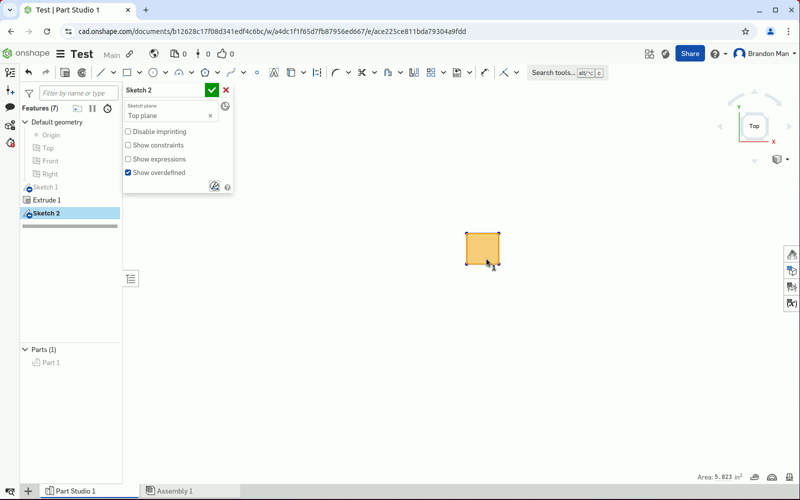
scroll(-6)
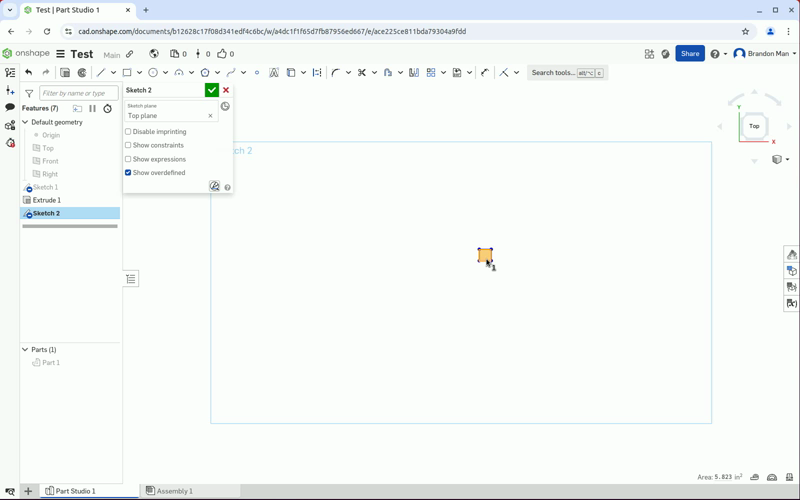
mouse_move(73, 352)
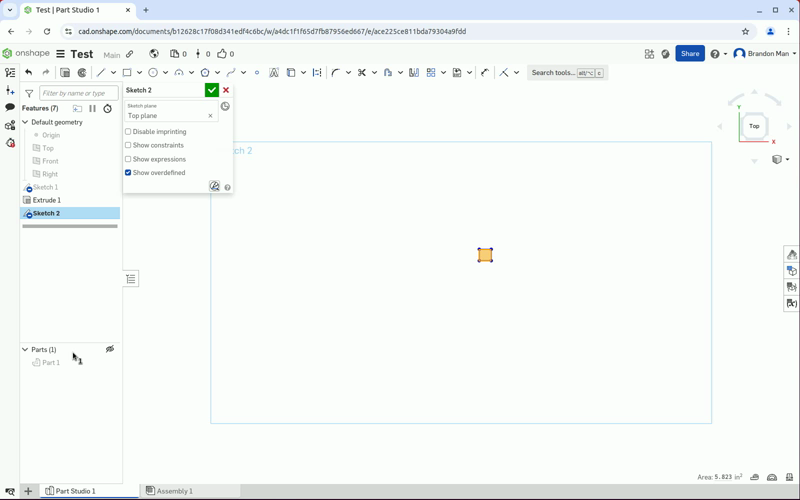
key(shift+y)
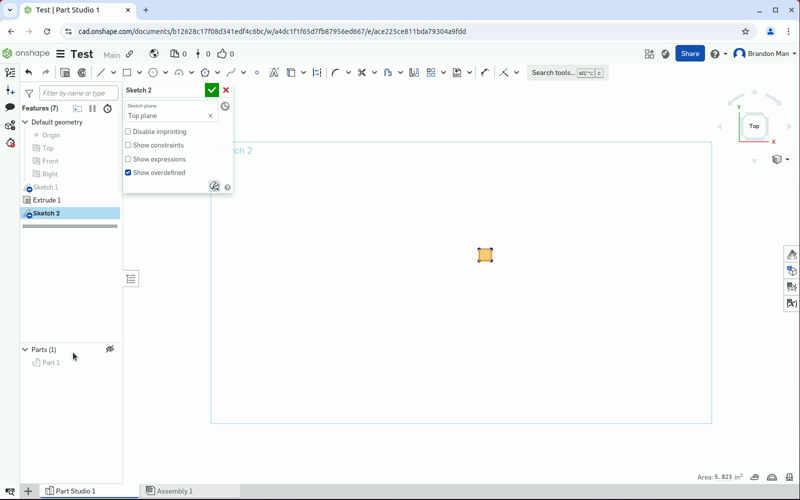
key(shift+e)
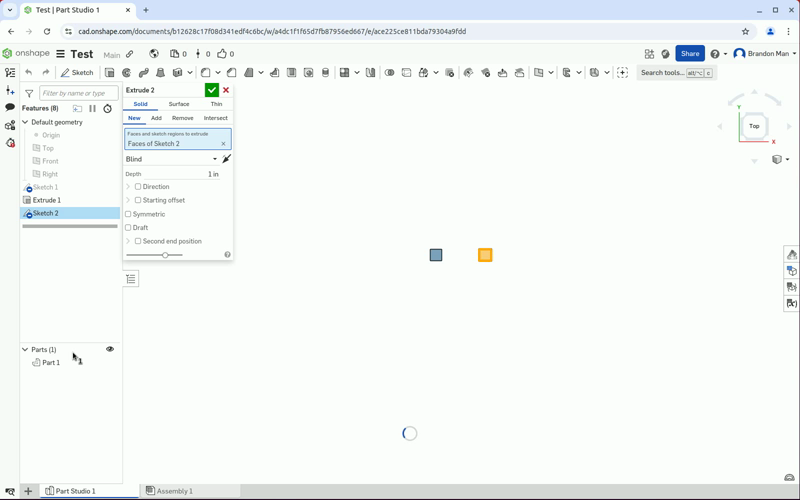
mouse_move(143, 106)
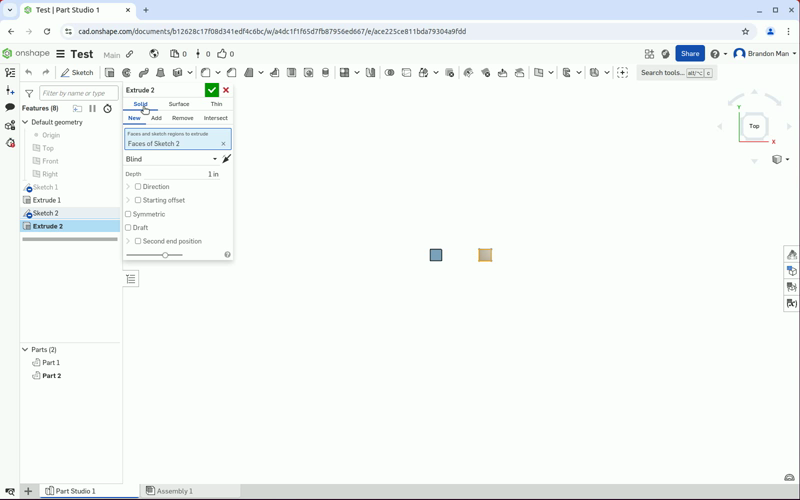
click(143, 106)
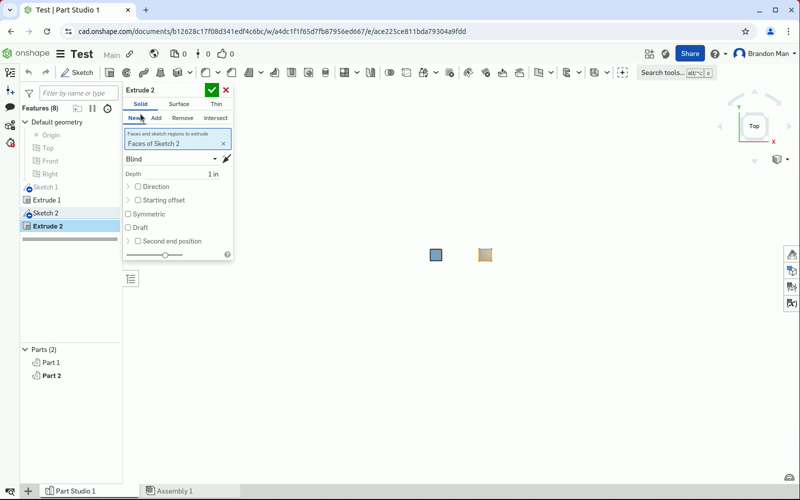
mouse_move(137, 120)
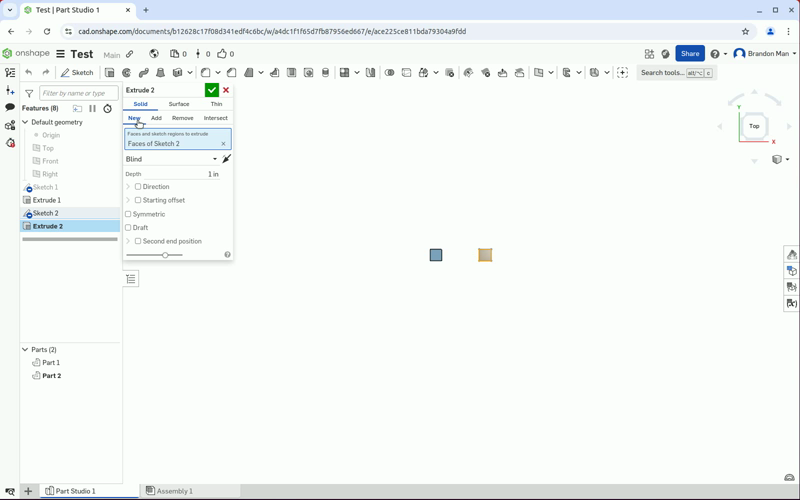
click(137, 120)
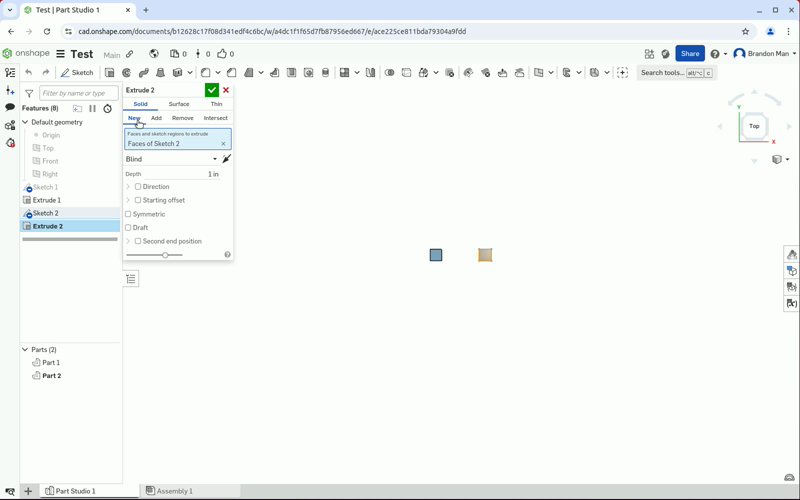
key(tab, 4)
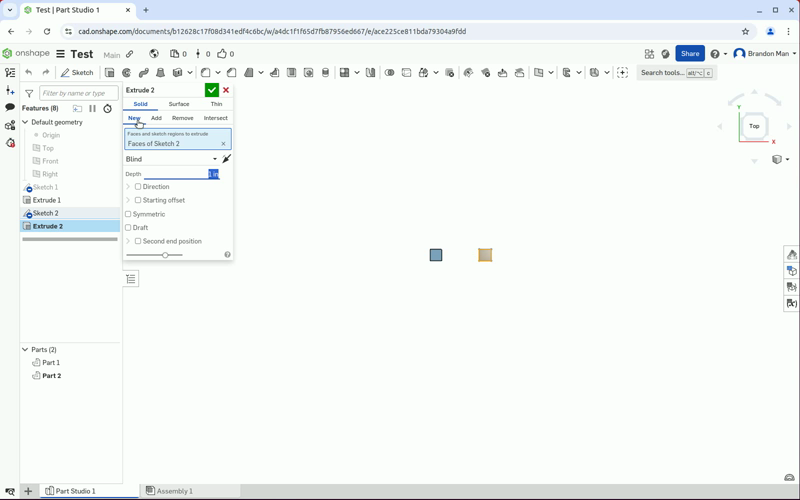
text(8.184)
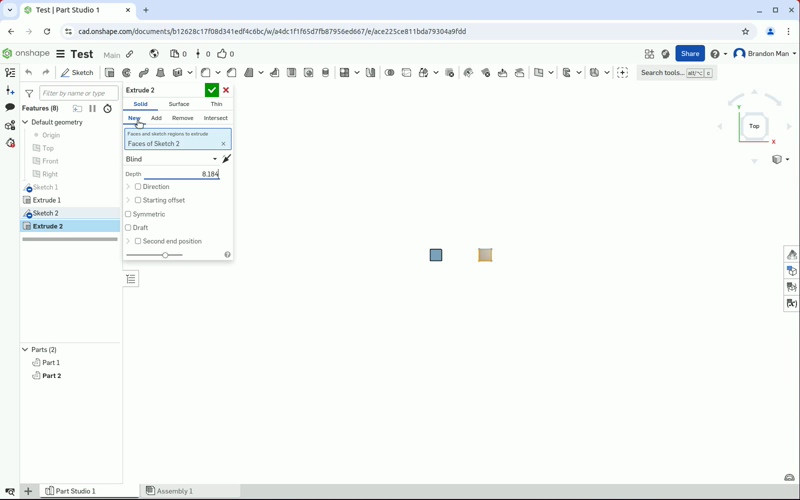
key(enter)
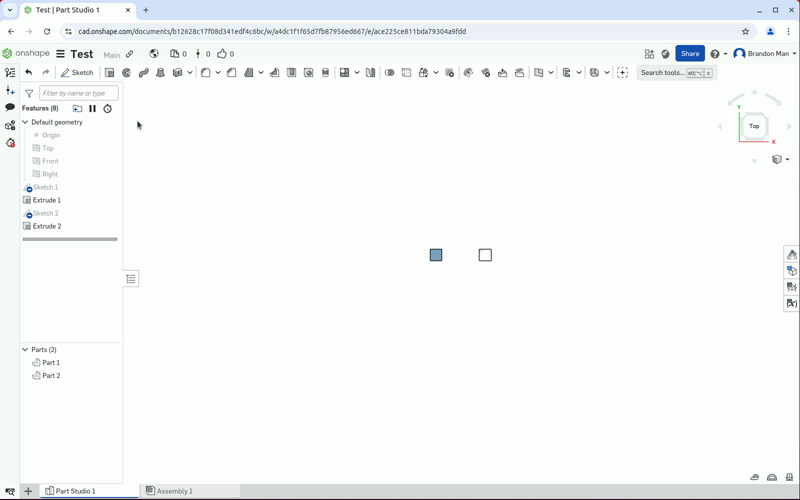
key(shift+h)
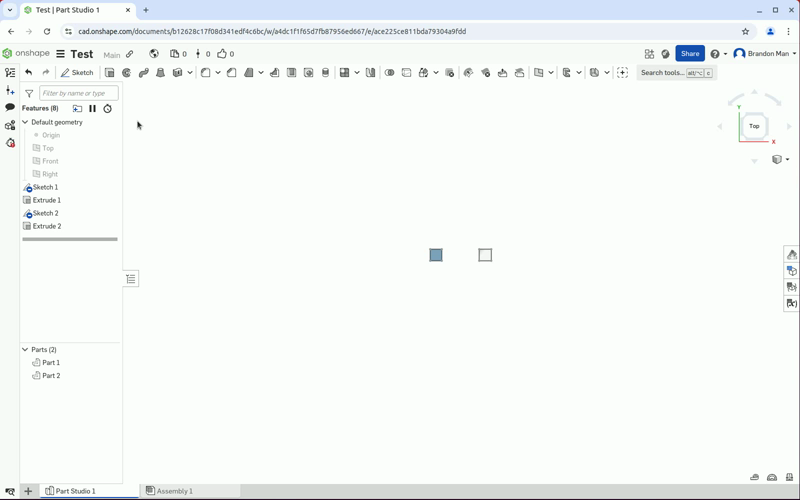
key(shift+h)
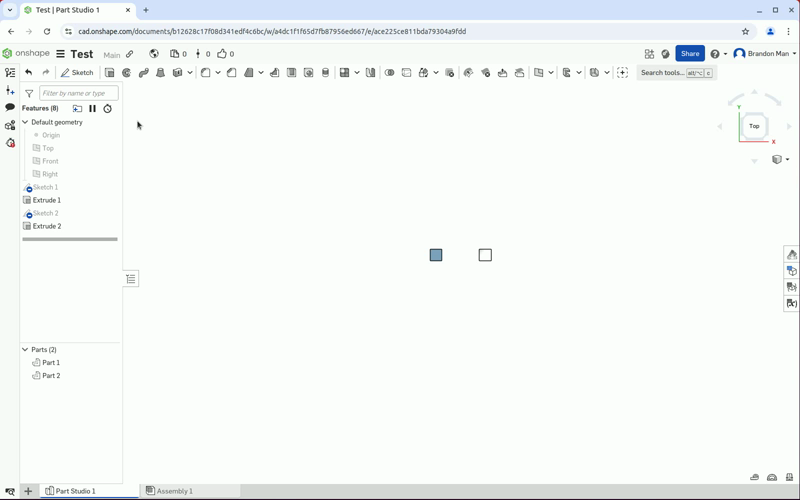
mouse_move(73, 189)
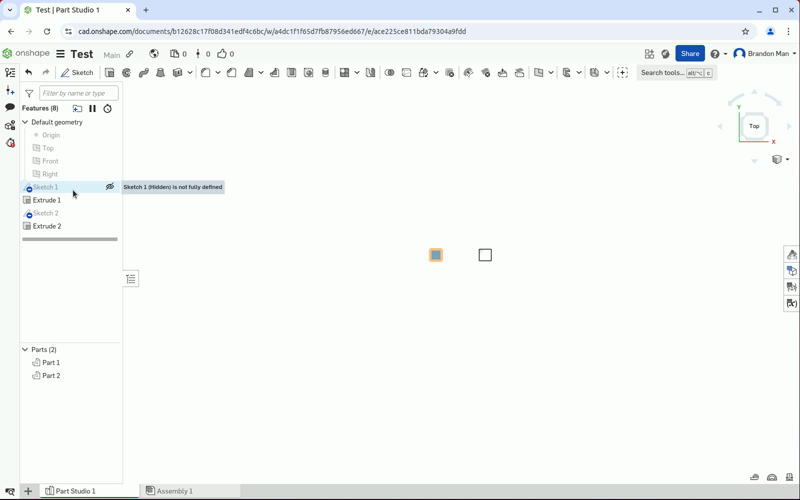
click(73, 189)
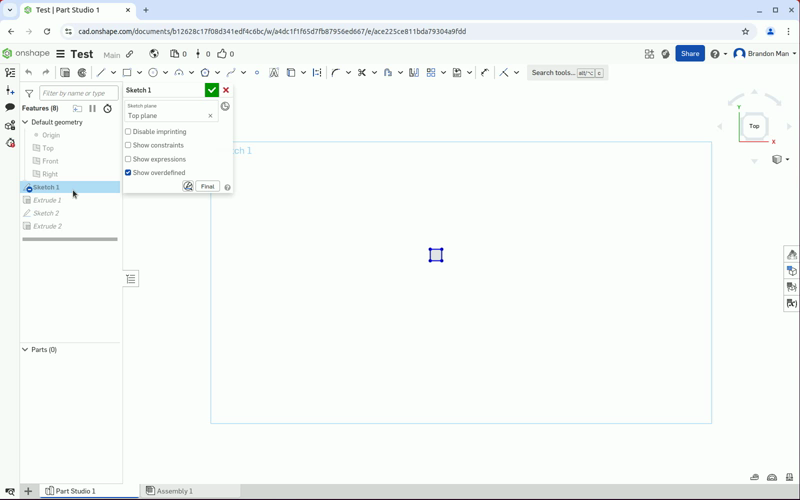
mouse_move(229, 92)
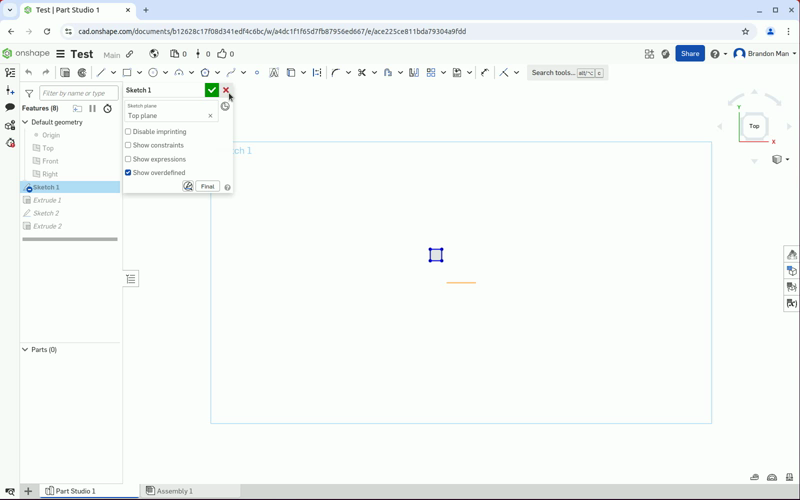
click(229, 92)
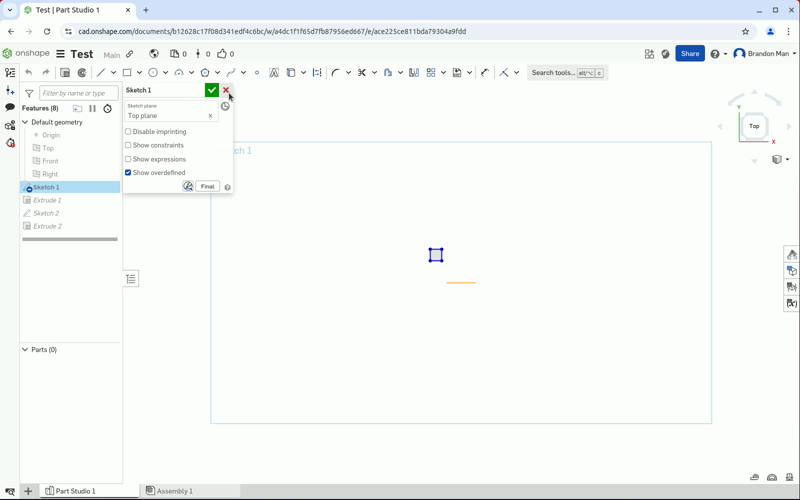
key(shift+s)
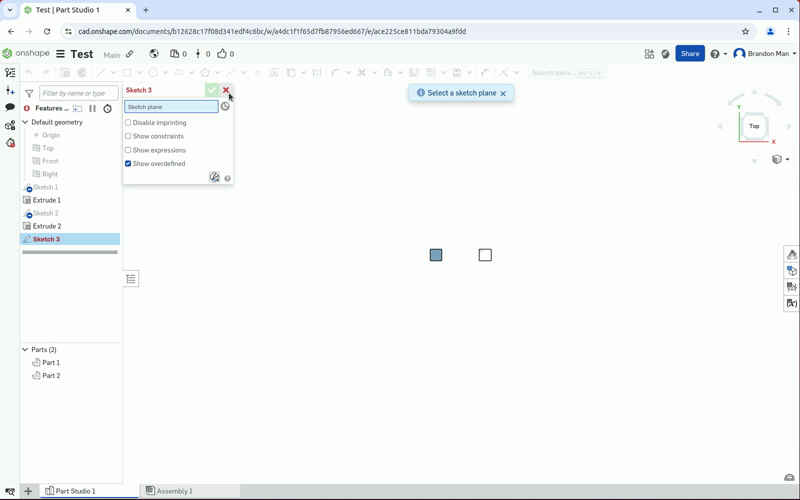
mouse_move(73, 150)
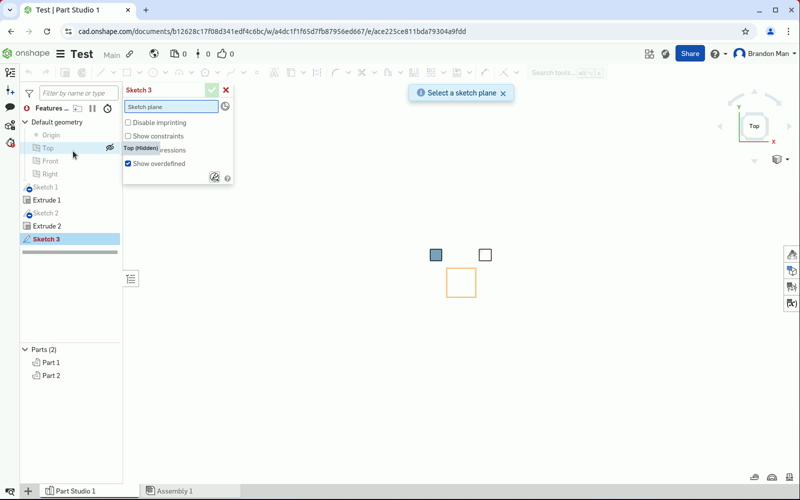
click(73, 150)
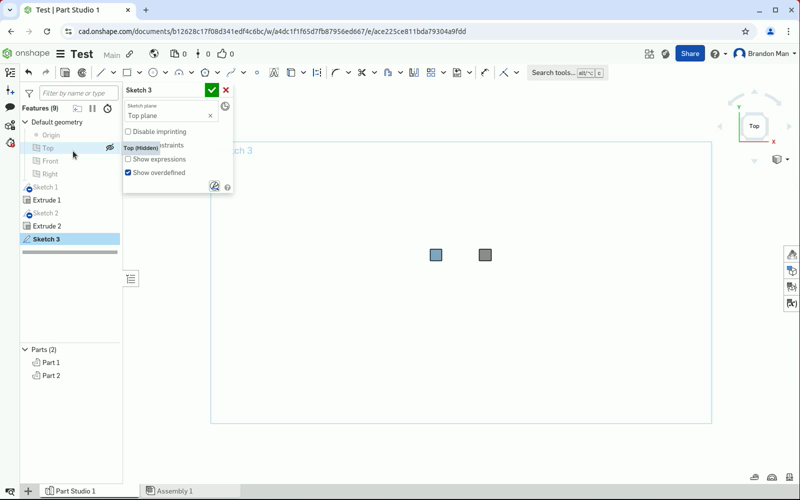
mouse_move(73, 352)
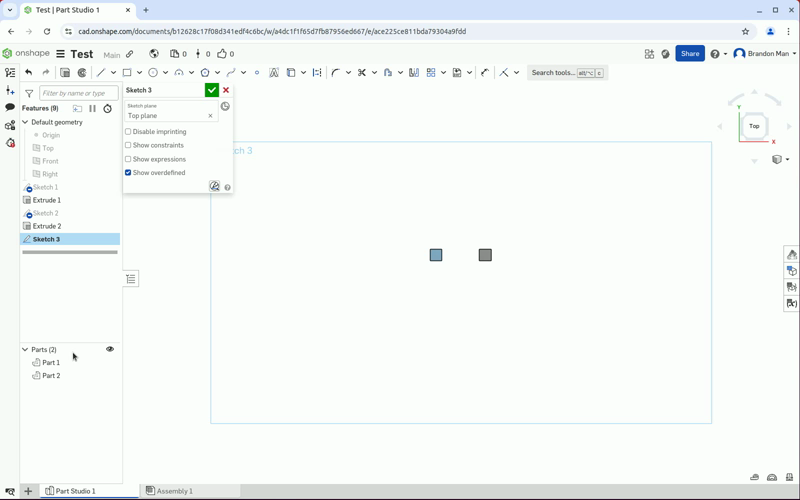
key(y)
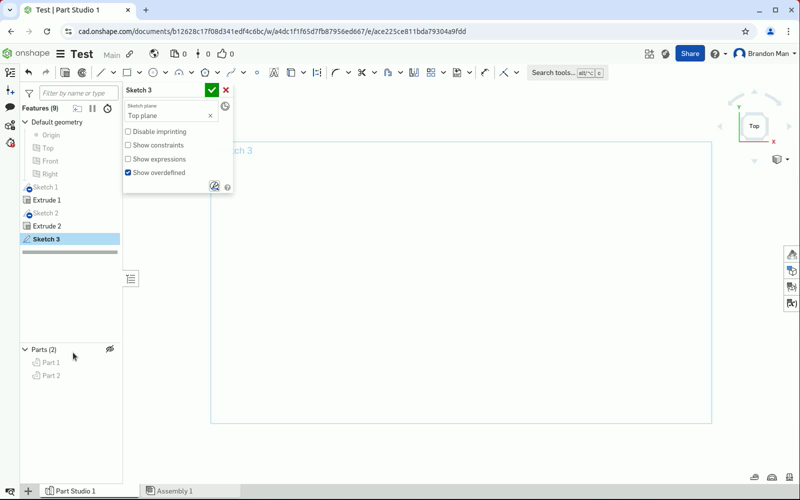
key(l)
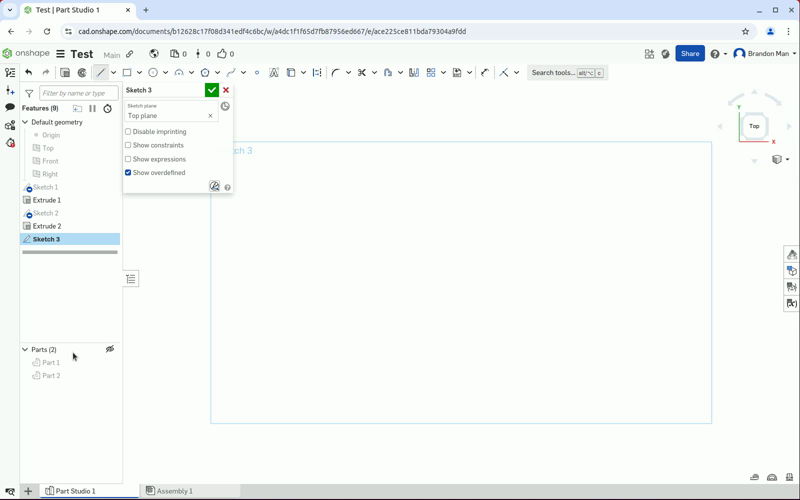
key_down(shift)
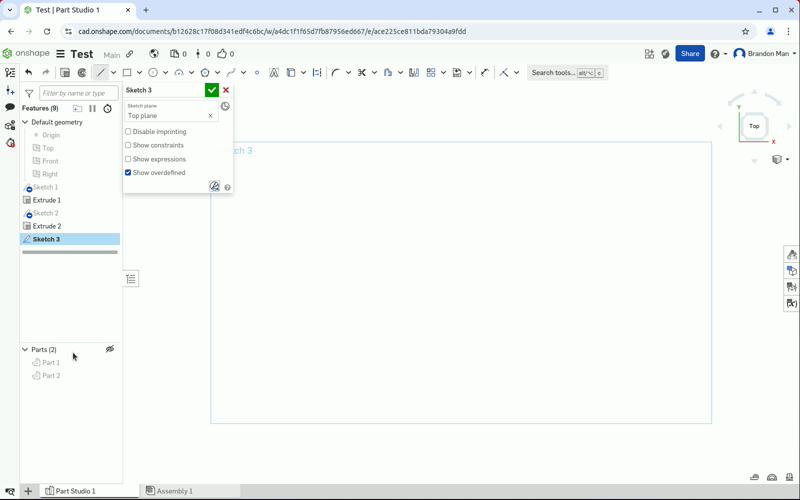
mouse_move(479, 301)
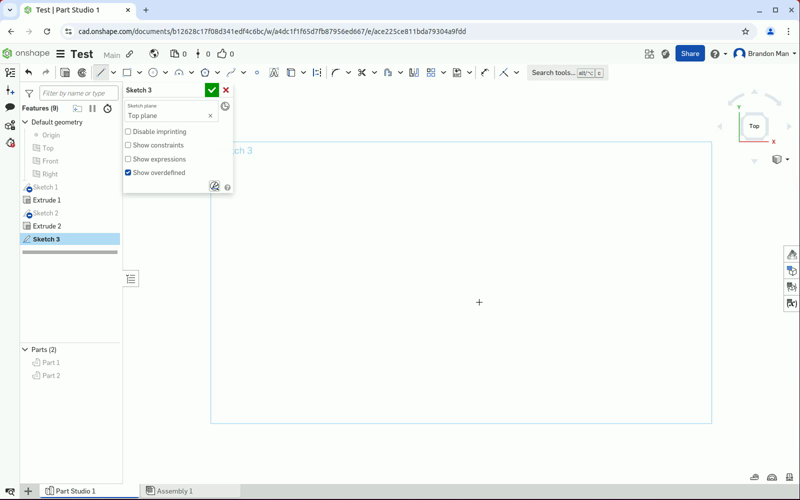
click(479, 301)
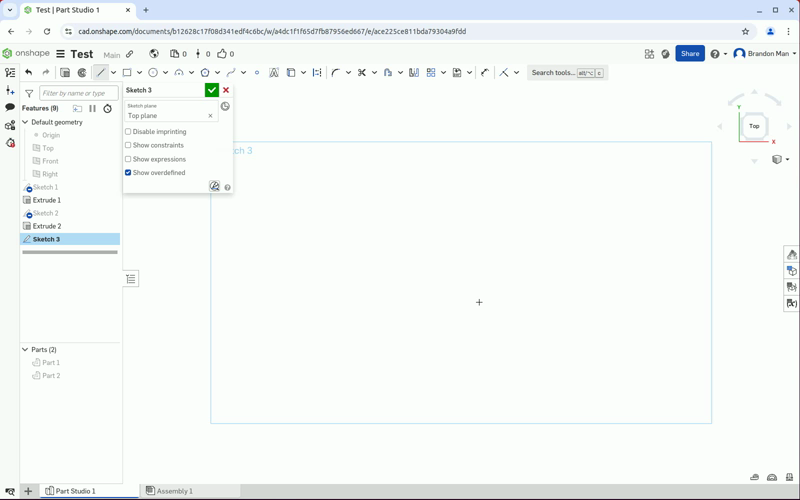
key_up(shift)
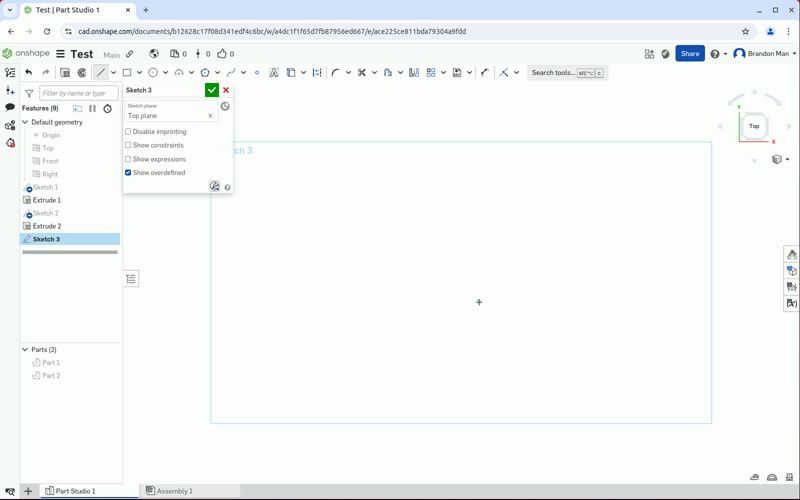
key_down(shift)
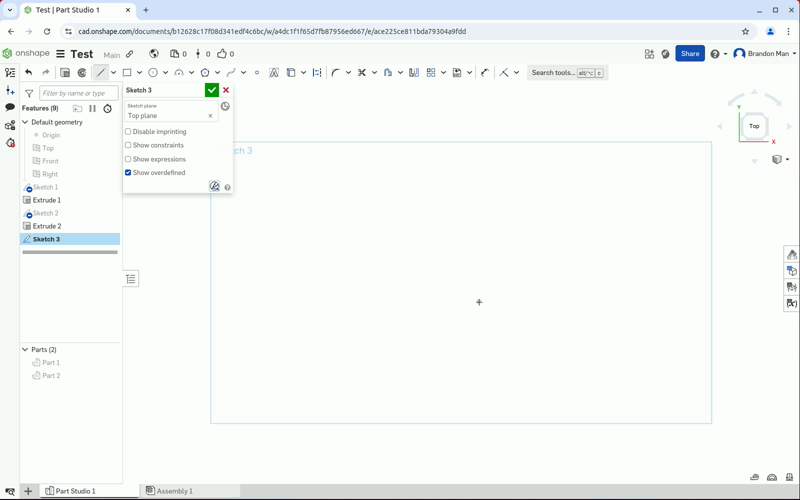
mouse_move(509, 301)
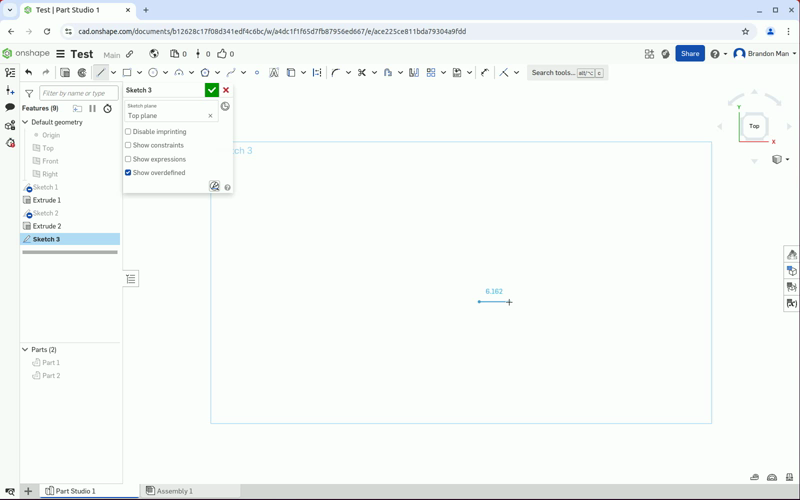
mouse_move(491, 301)
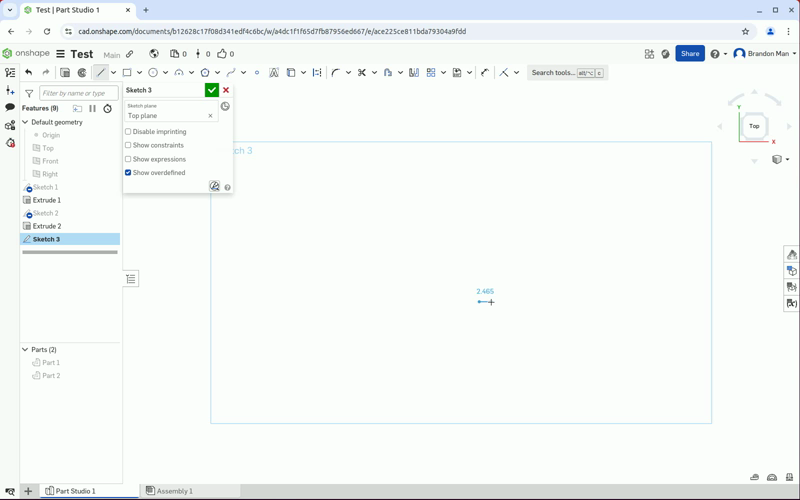
click(491, 301)
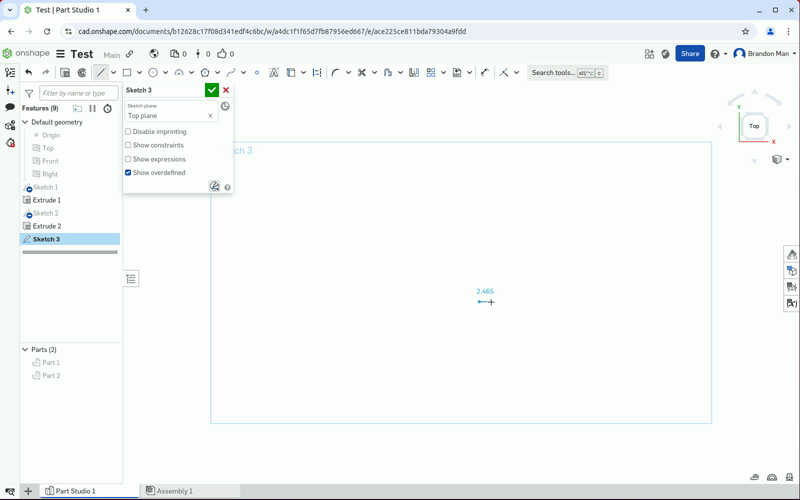
key_up(shift)
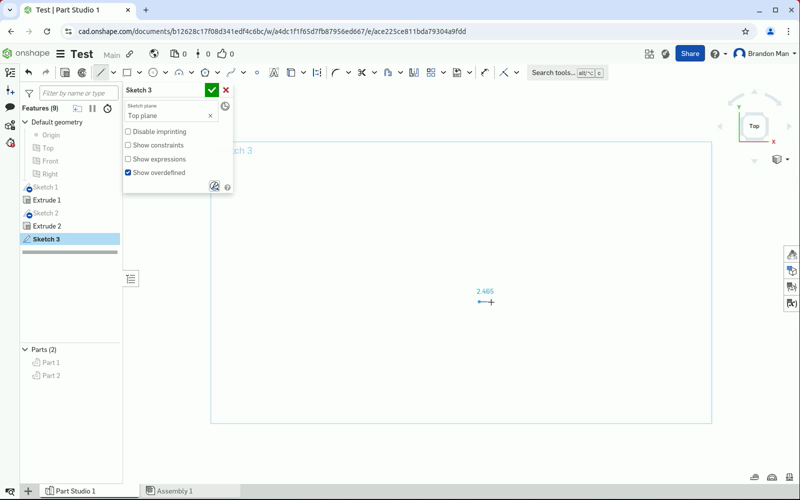
key_down(shift)
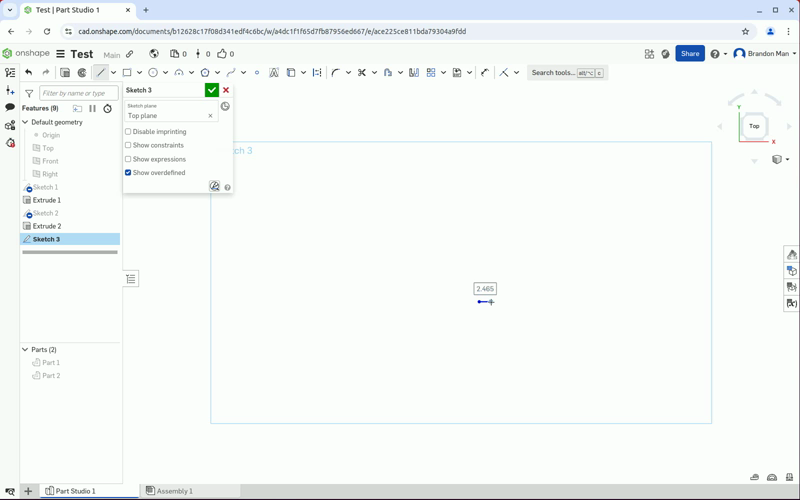
mouse_move(521, 301)
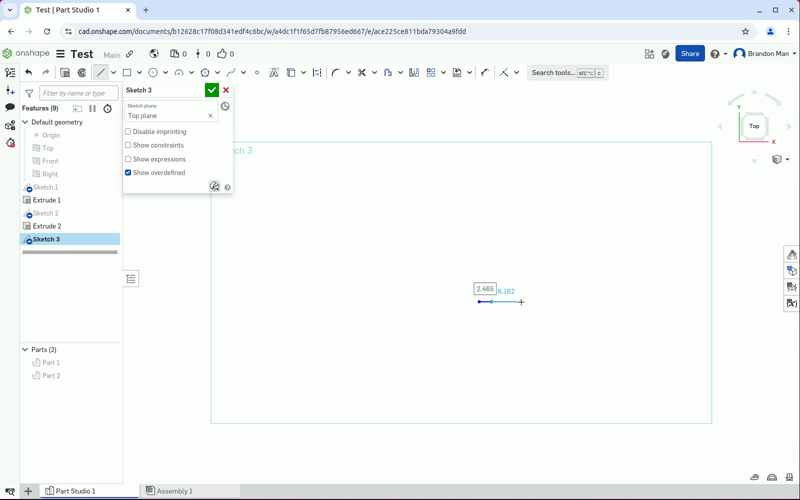
mouse_move(491, 290)
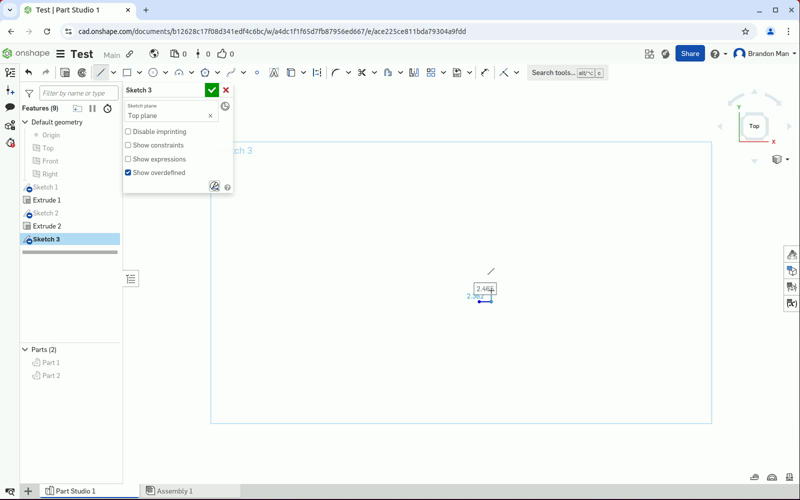
click(491, 290)
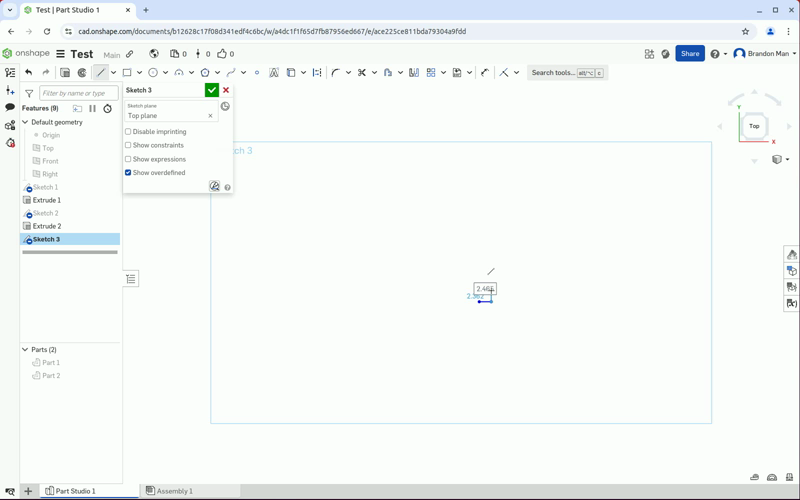
key_up(shift)
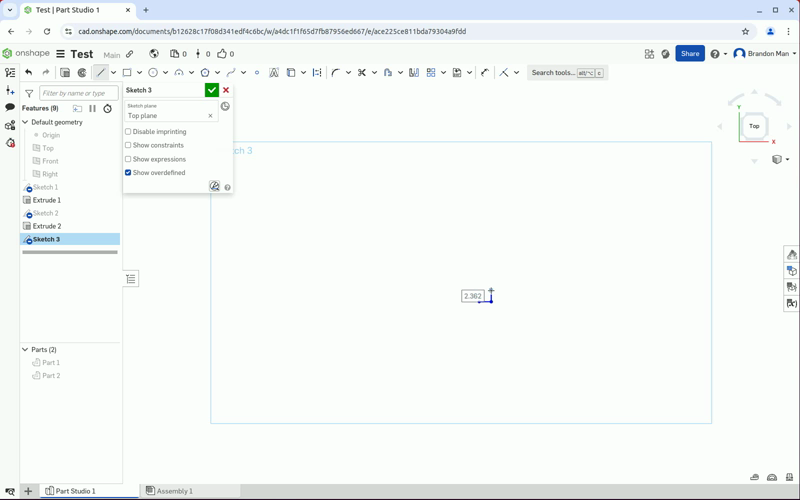
key_down(shift)
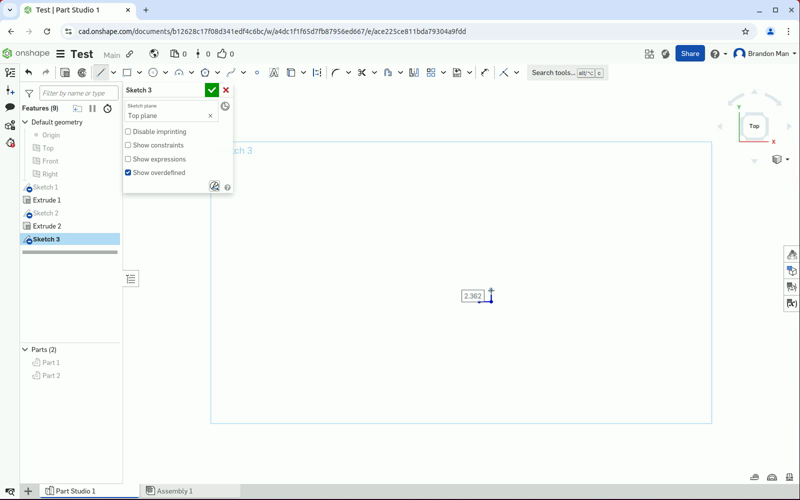
mouse_move(521, 290)
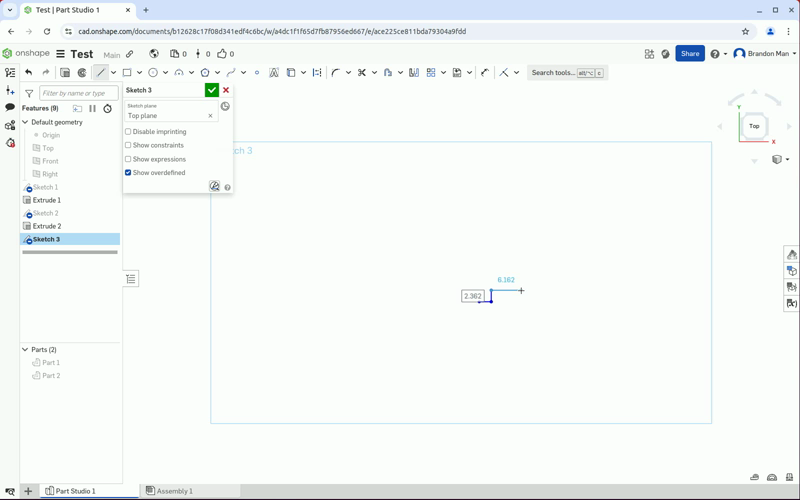
mouse_move(479, 290)
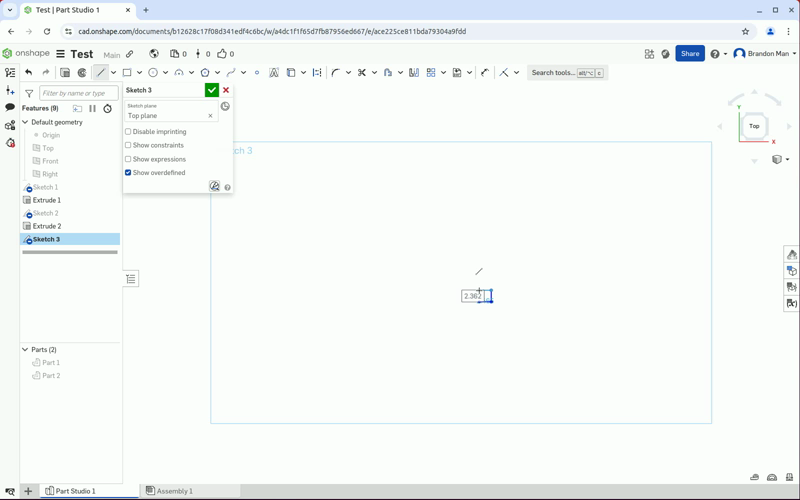
click(479, 290)
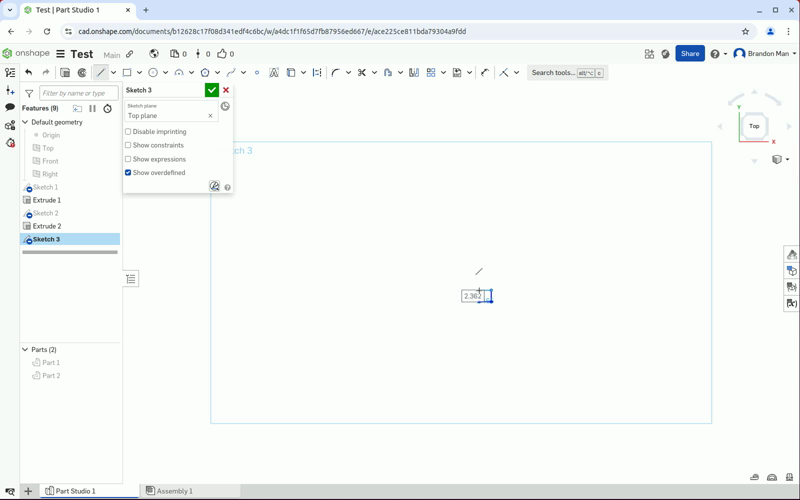
key_up(shift)
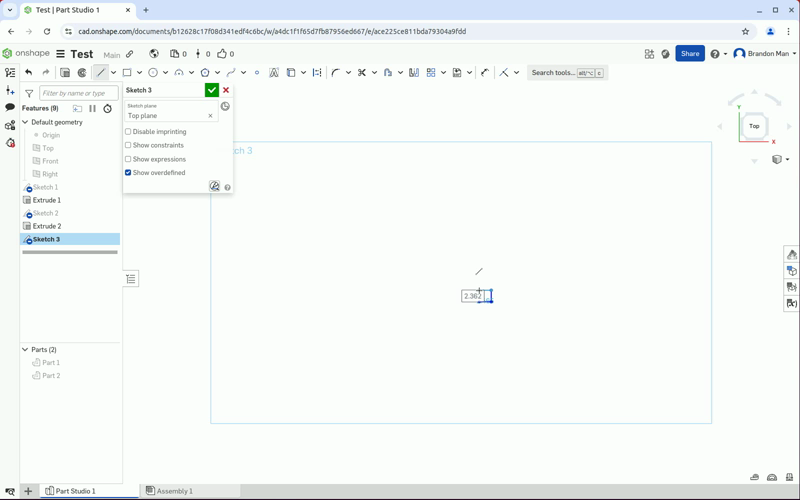
mouse_move(509, 290)
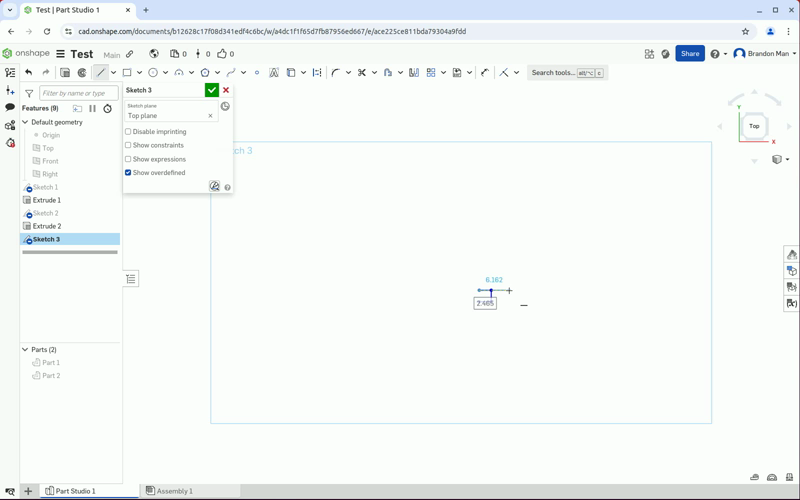
key_down(shift)
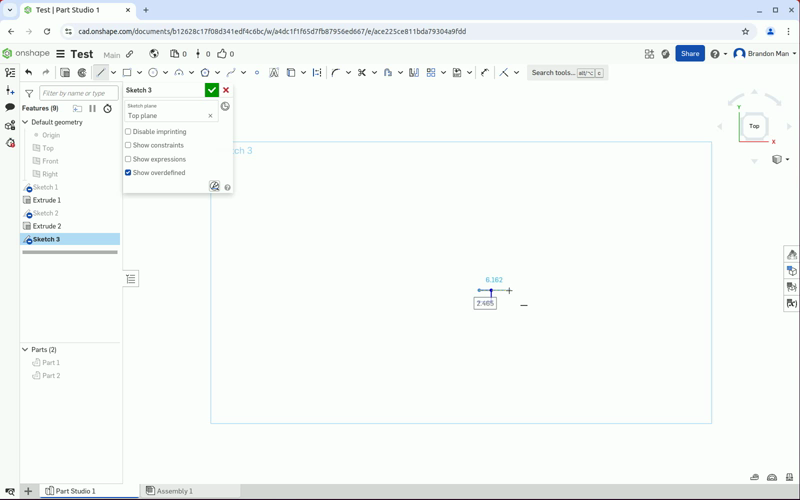
mouse_move(479, 301)
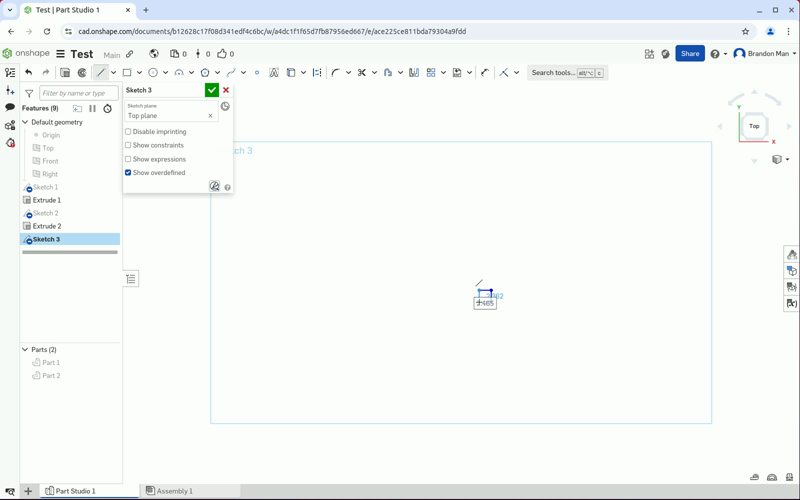
key_up(shift)
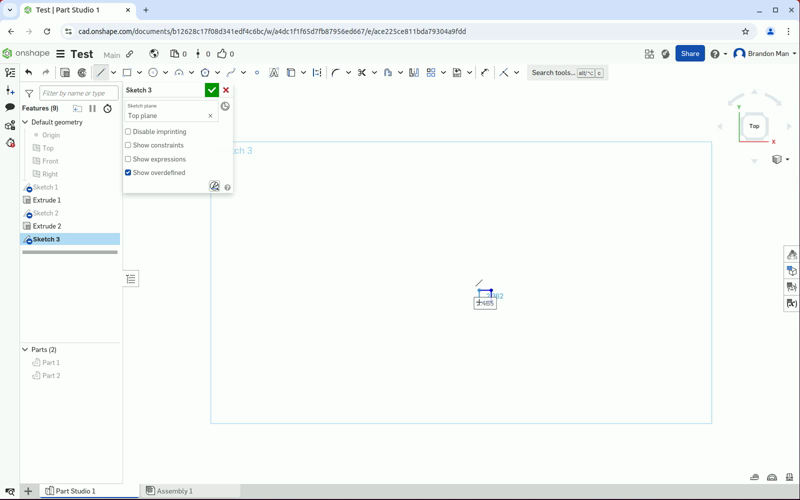
click(479, 301)
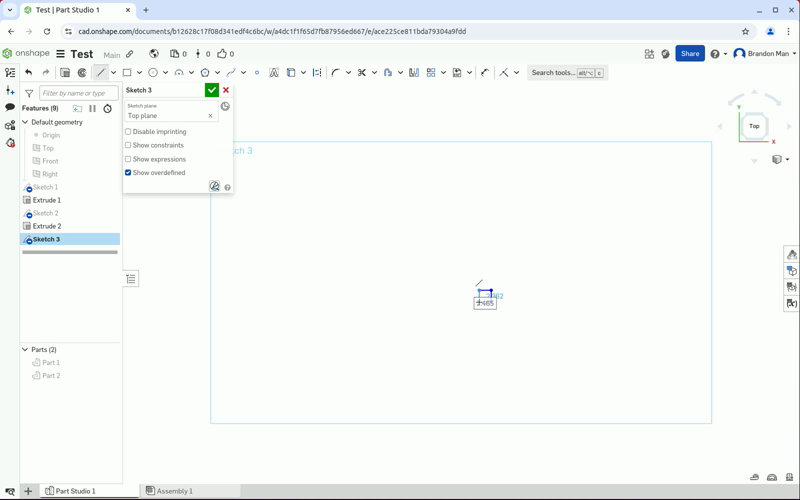
key(esc)
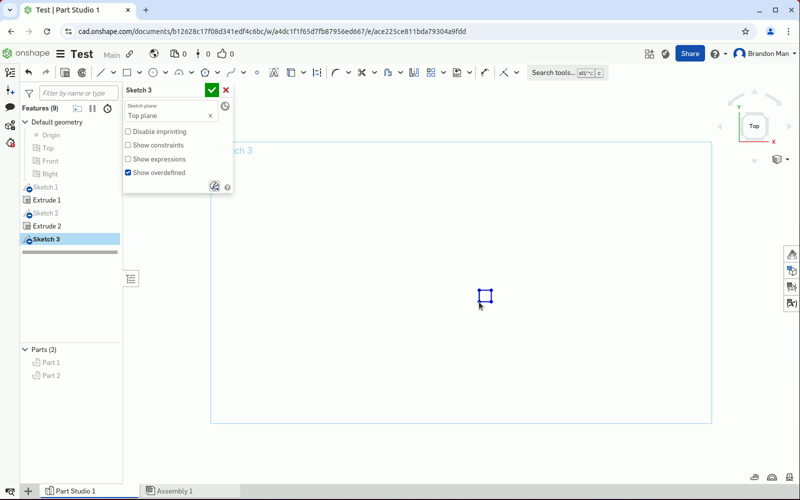
mouse_move(489, 293)
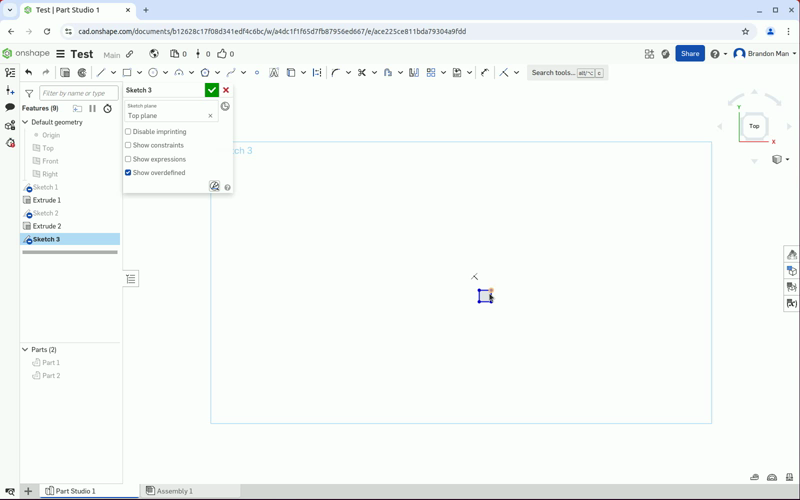
scroll(6)
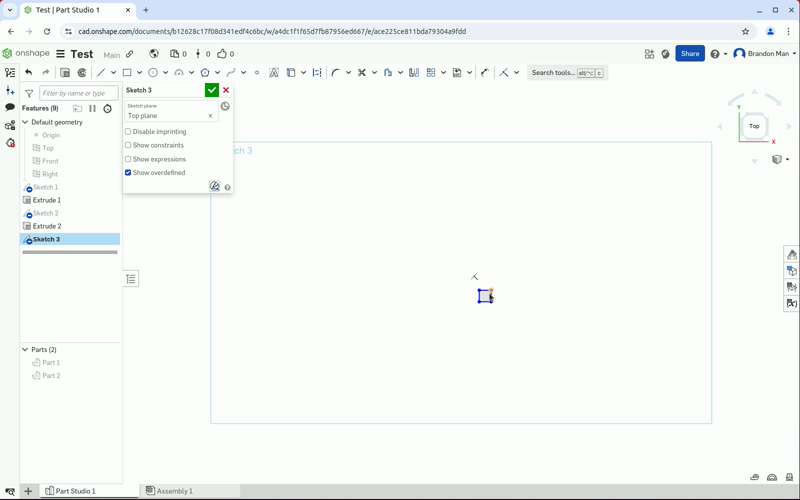
scroll(6)
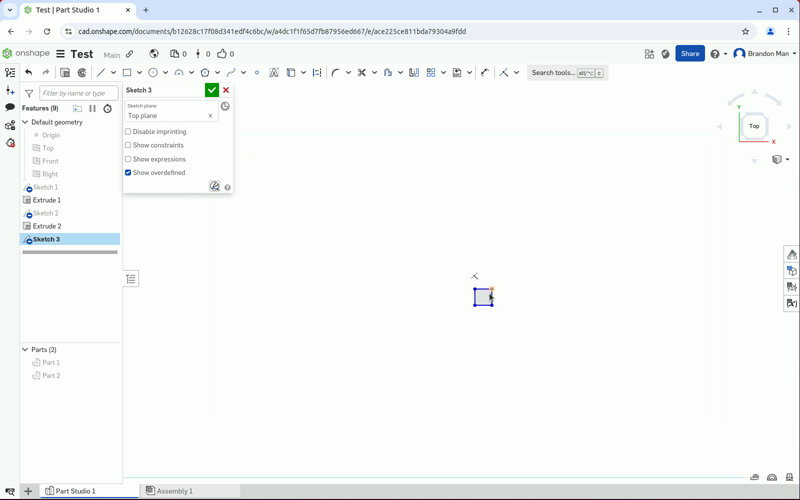
scroll(6)
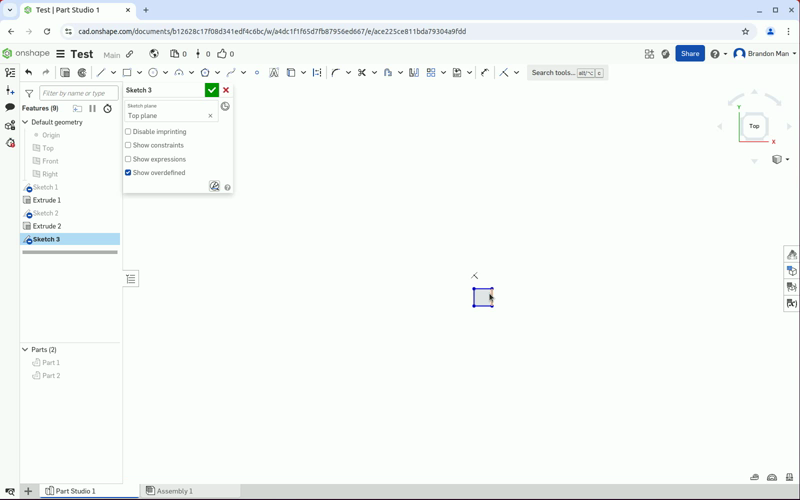
scroll(6)
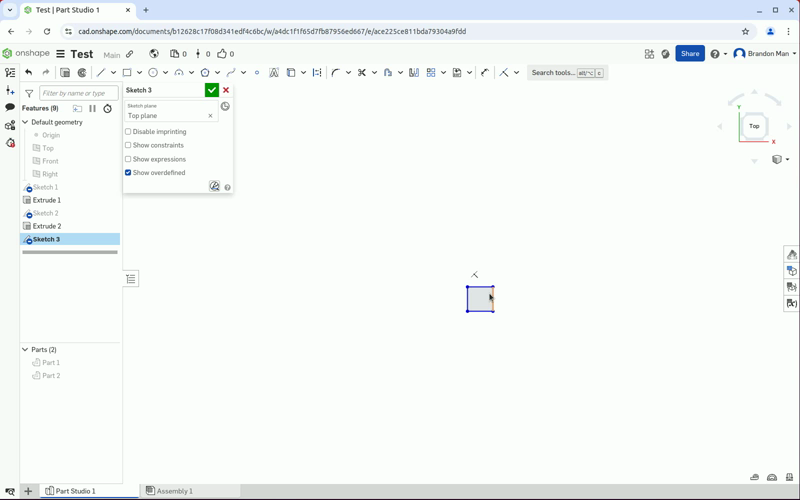
scroll(6)
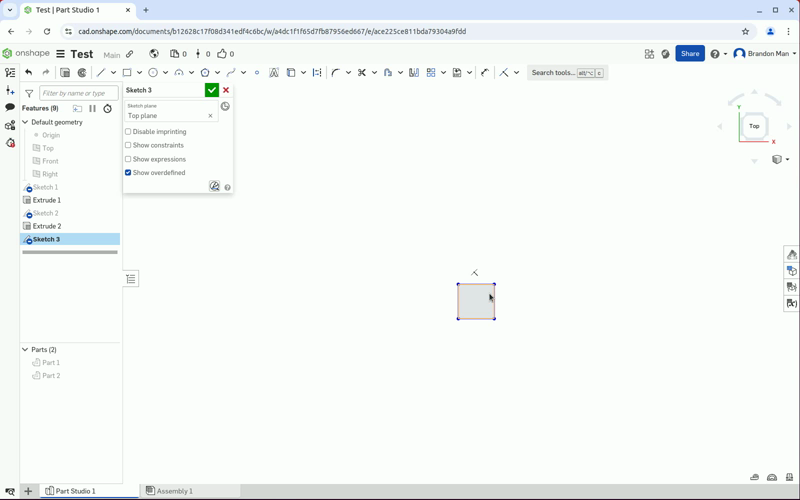
scroll(6)
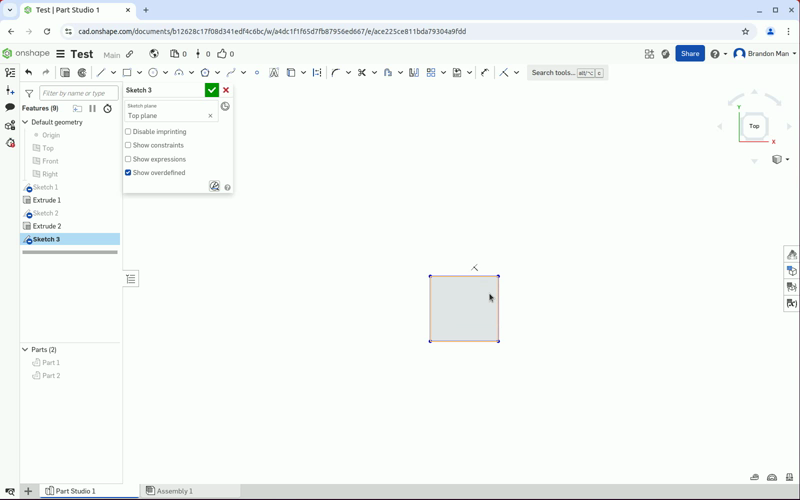
scroll(6)
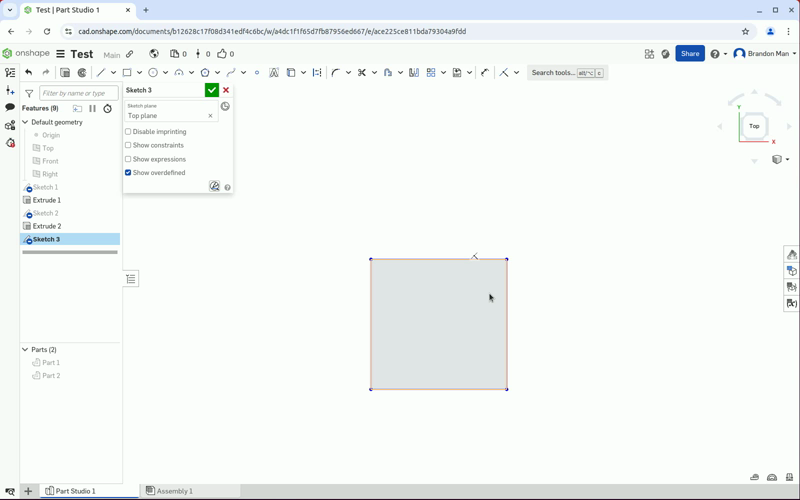
click(489, 293)
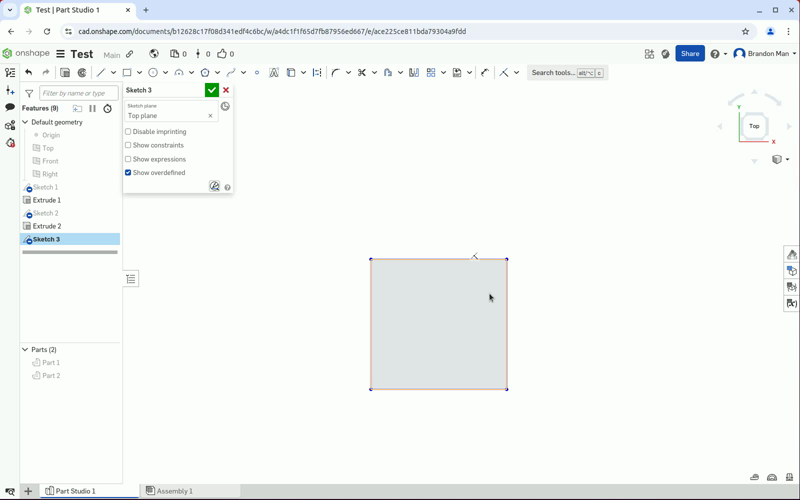
scroll(-6)
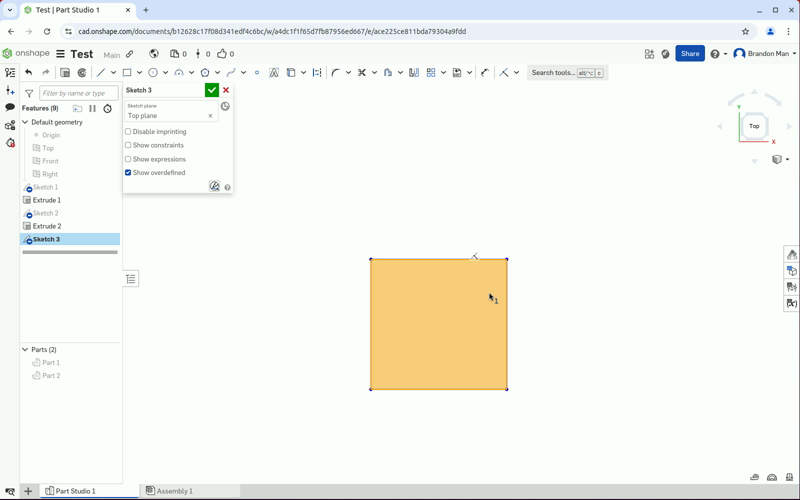
scroll(-6)
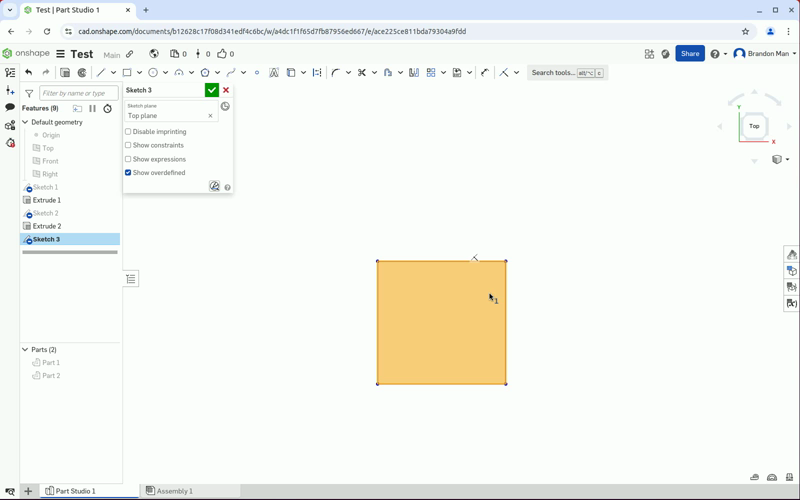
scroll(-6)
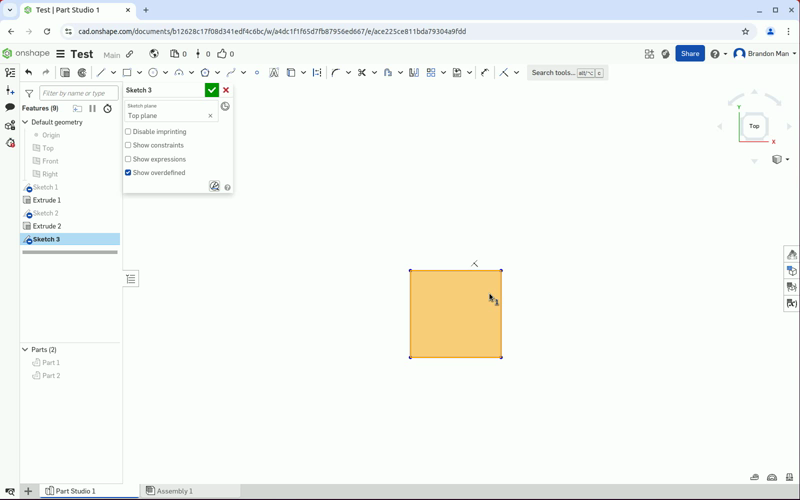
scroll(-6)
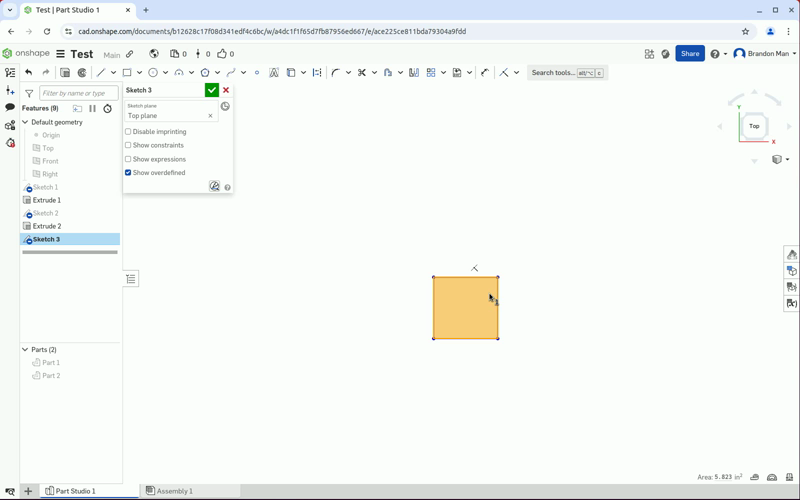
scroll(-6)
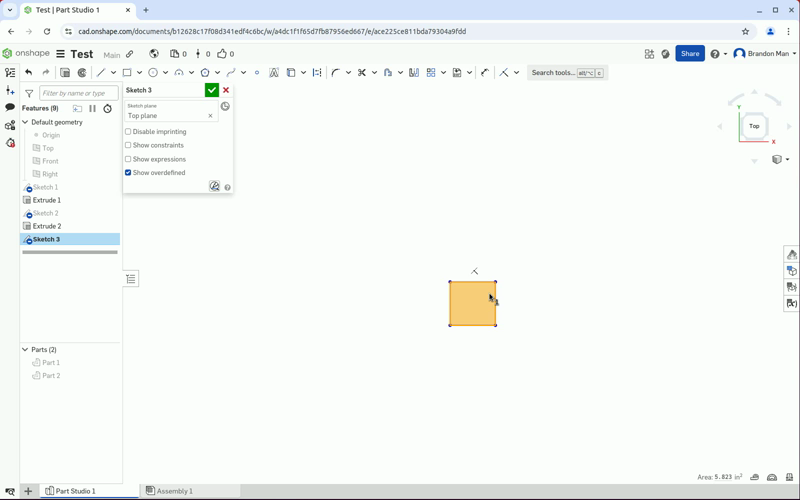
scroll(-6)
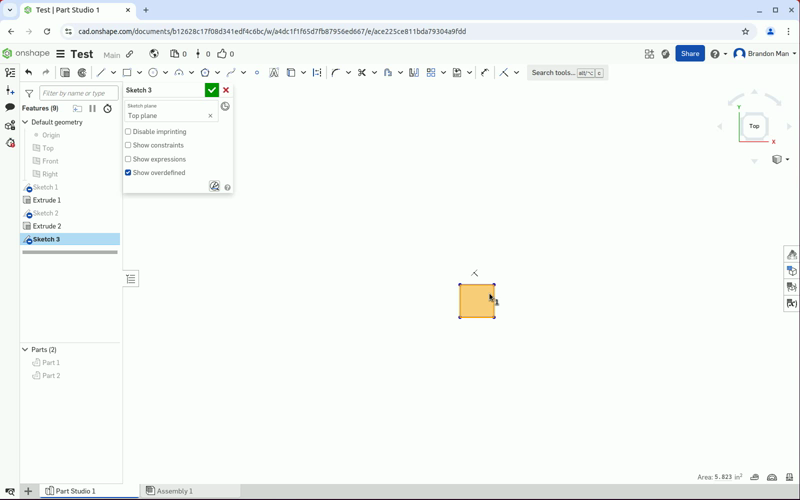
scroll(-6)
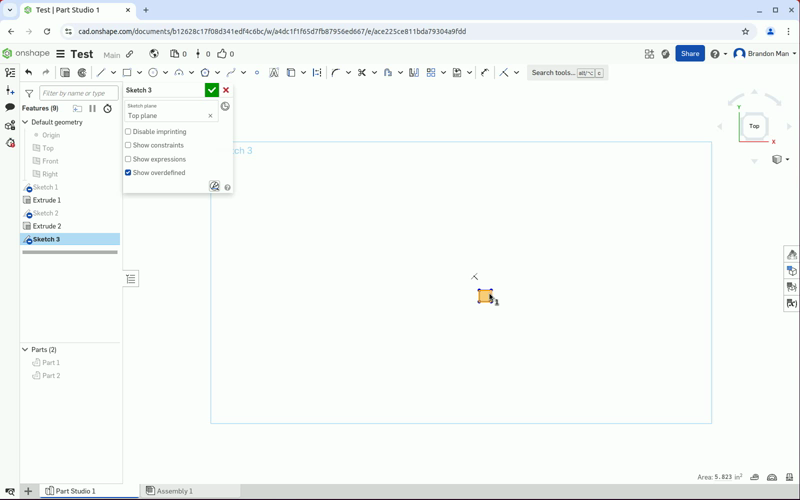
mouse_move(73, 352)
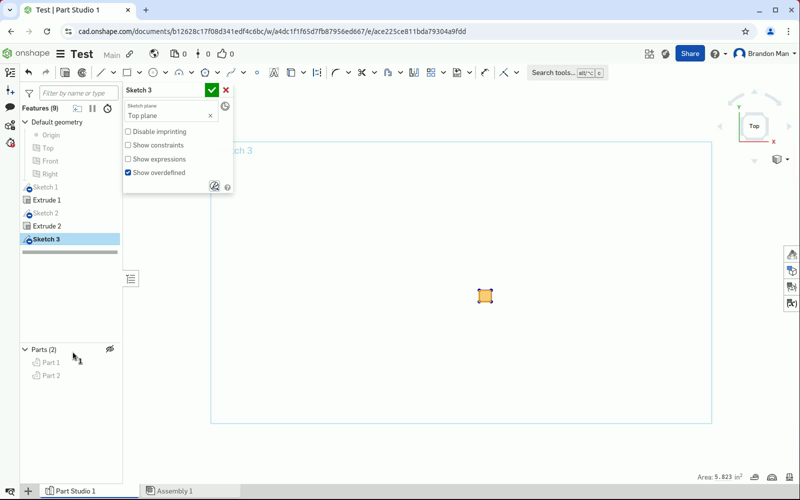
key(shift+y)
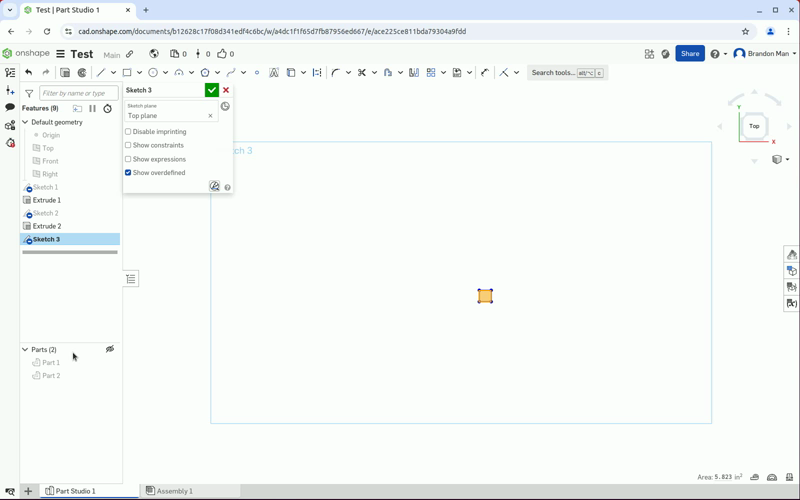
key(shift+e)
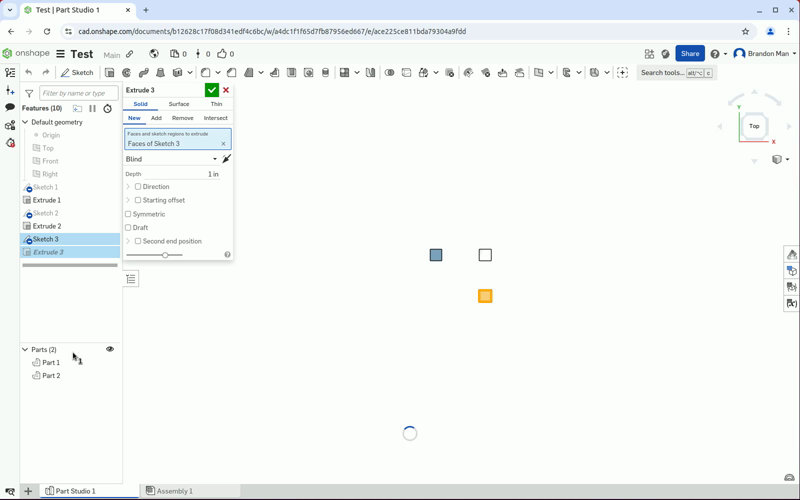
mouse_move(143, 106)
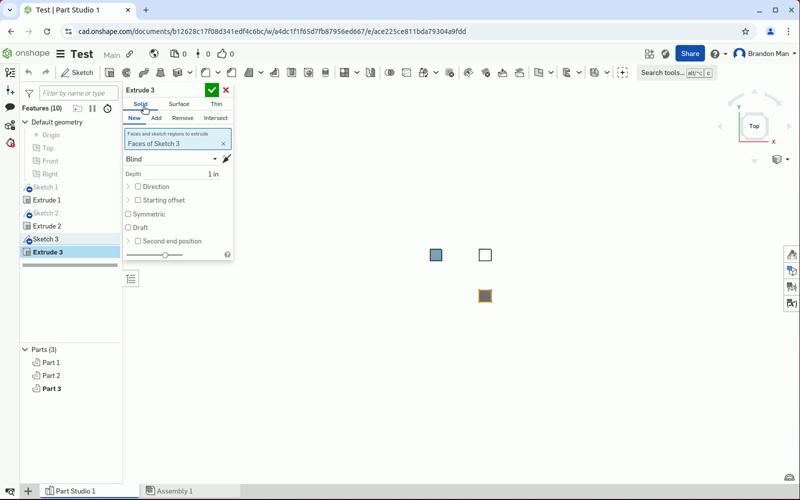
click(143, 106)
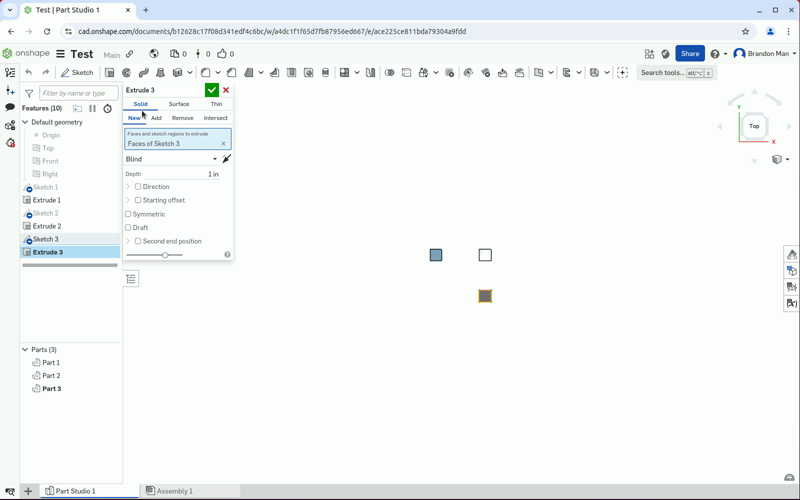
mouse_move(137, 120)
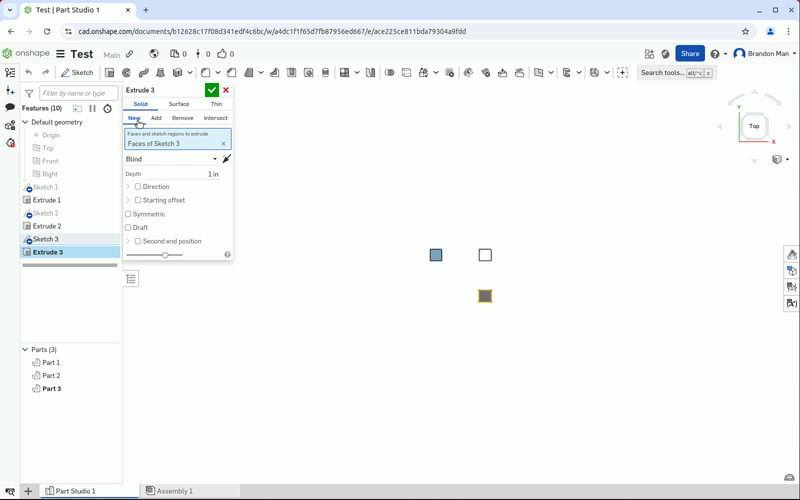
click(137, 120)
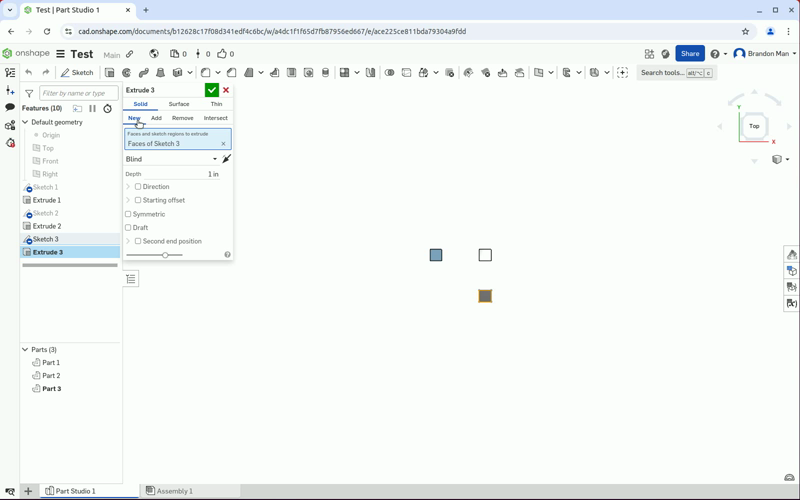
key(tab, 4)
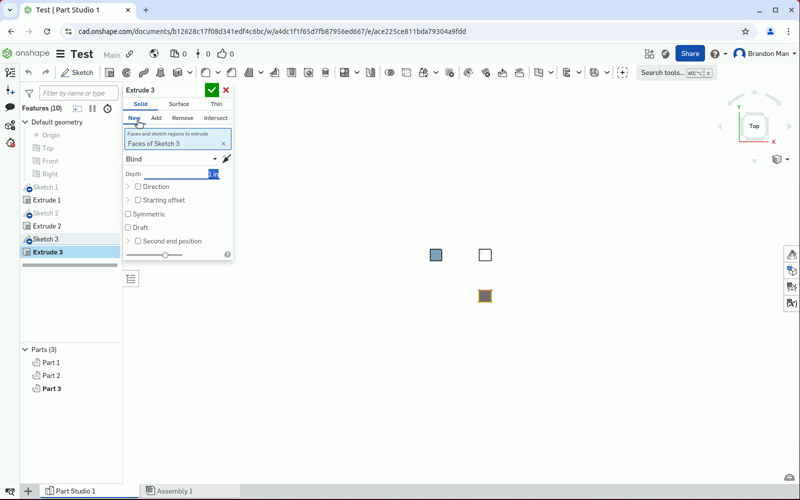
text(8.184)
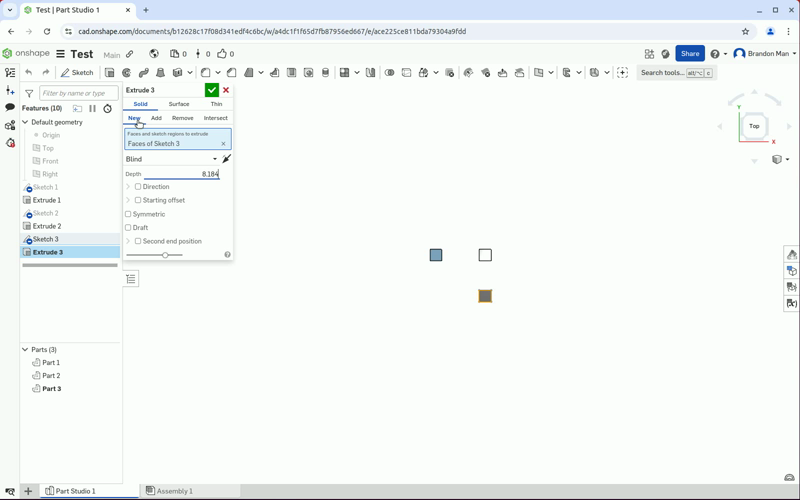
key(enter)
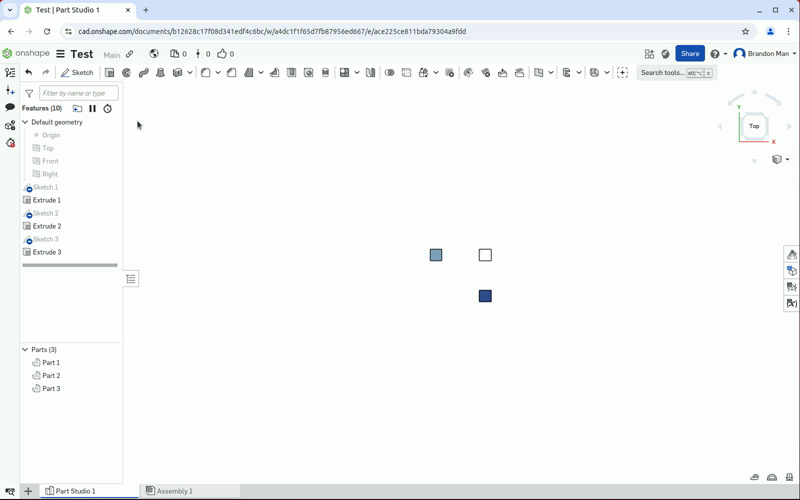
key(shift+h)
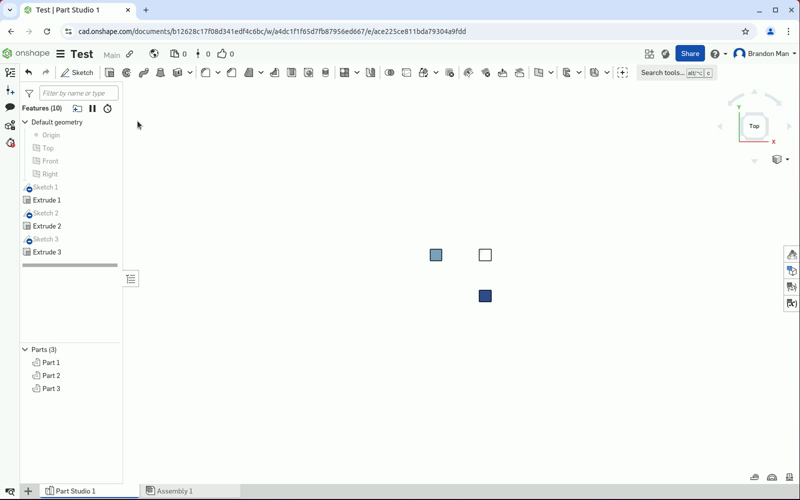
key(shift+h)
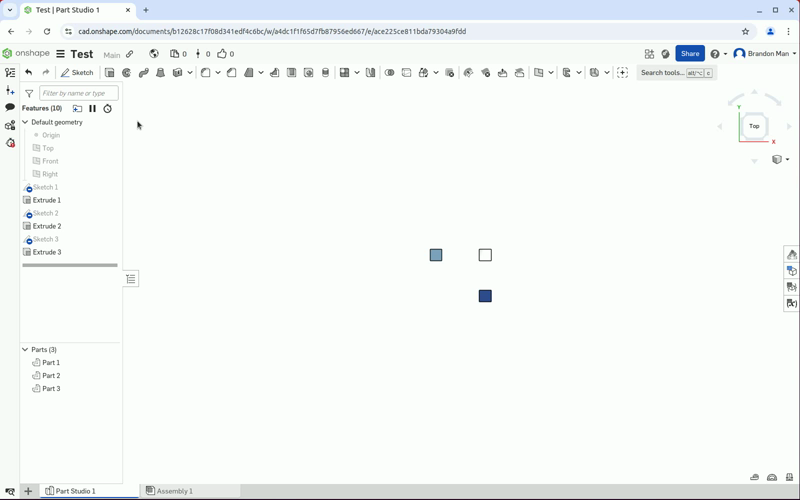
mouse_move(73, 189)
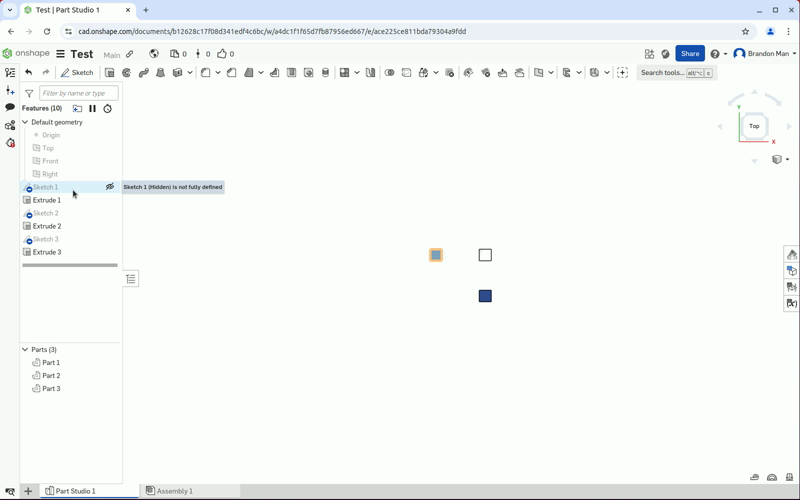
click(73, 189)
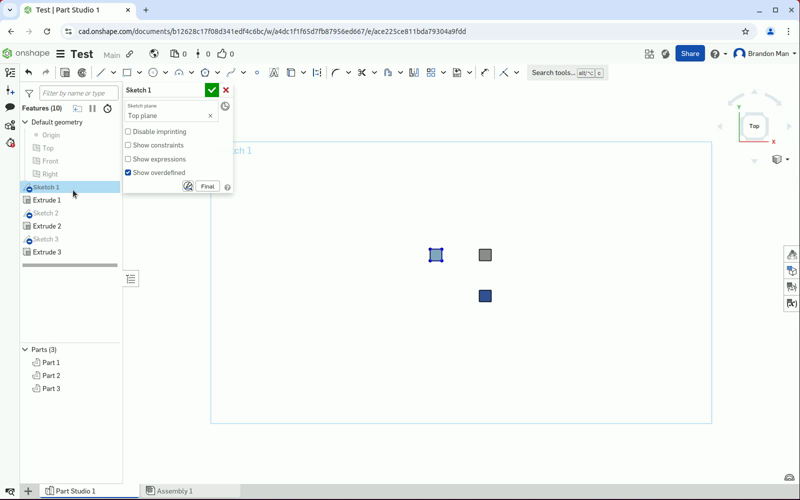
mouse_move(229, 92)
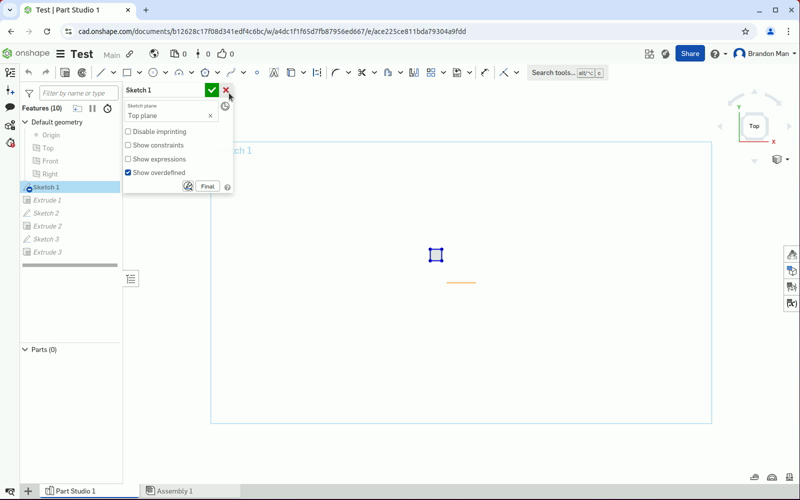
click(229, 92)
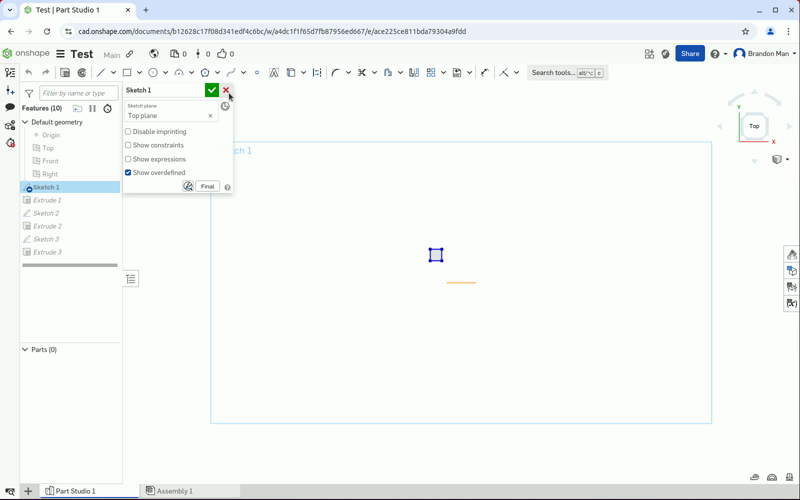
key(shift+s)
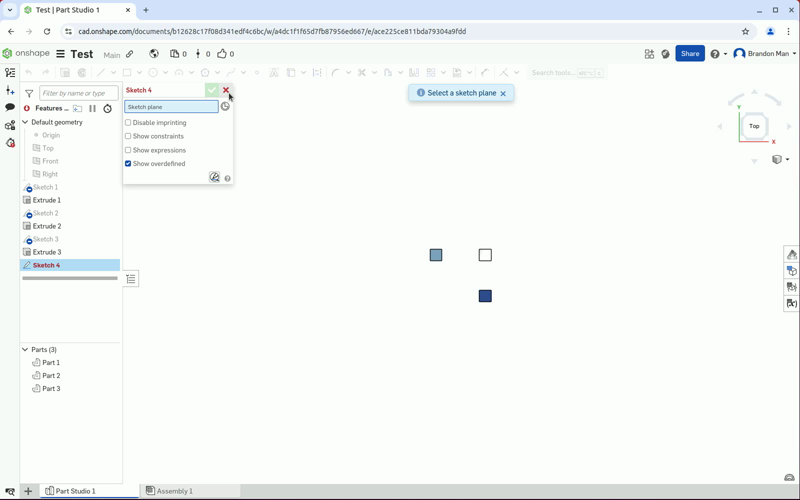
mouse_move(73, 150)
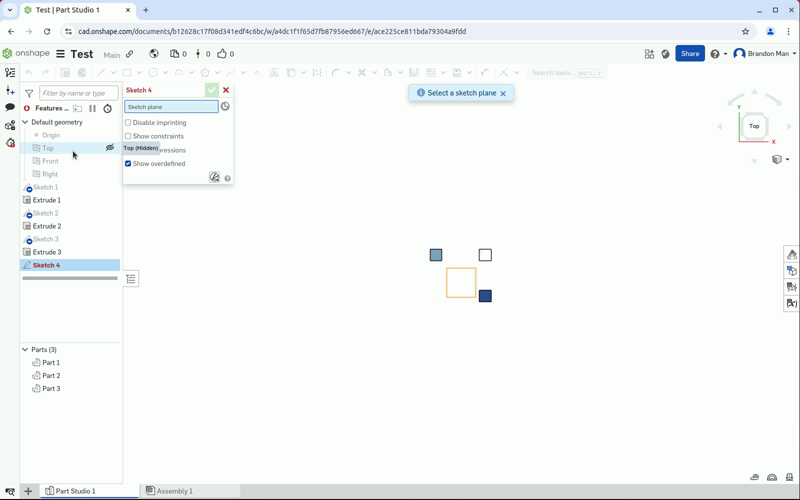
click(73, 150)
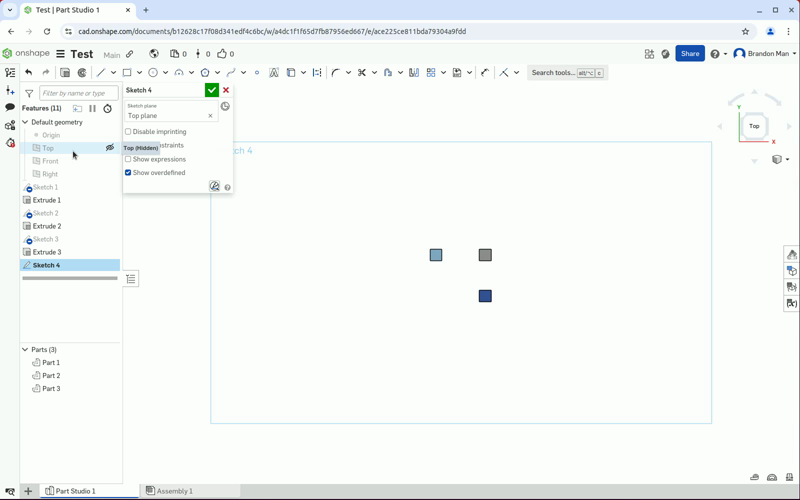
mouse_move(73, 352)
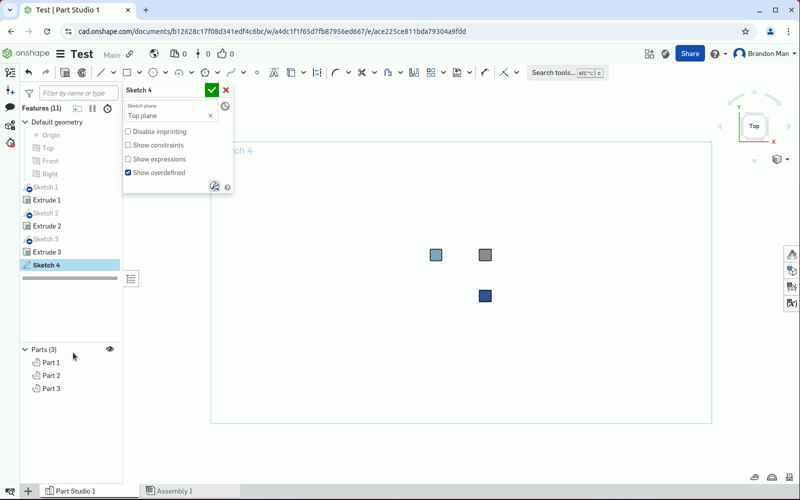
key(y)
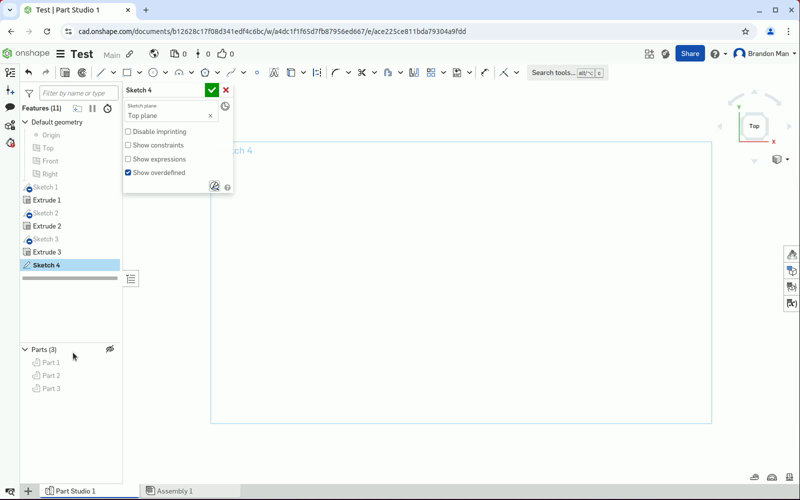
key(l)
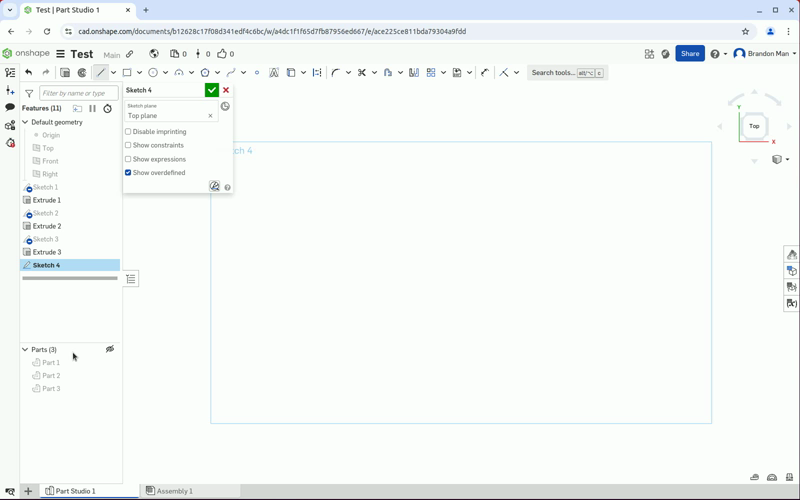
key_down(shift)
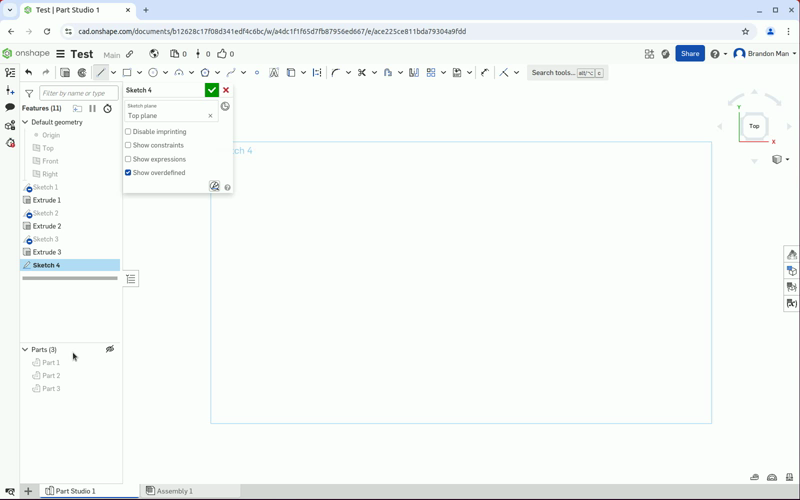
mouse_move(430, 301)
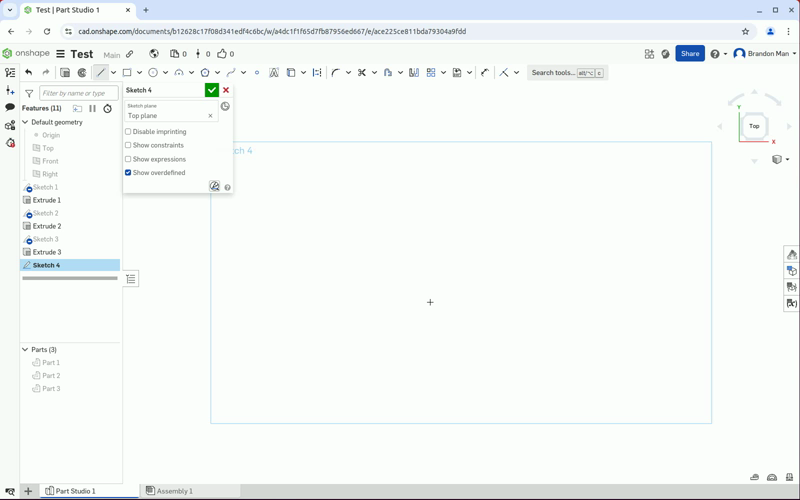
click(430, 301)
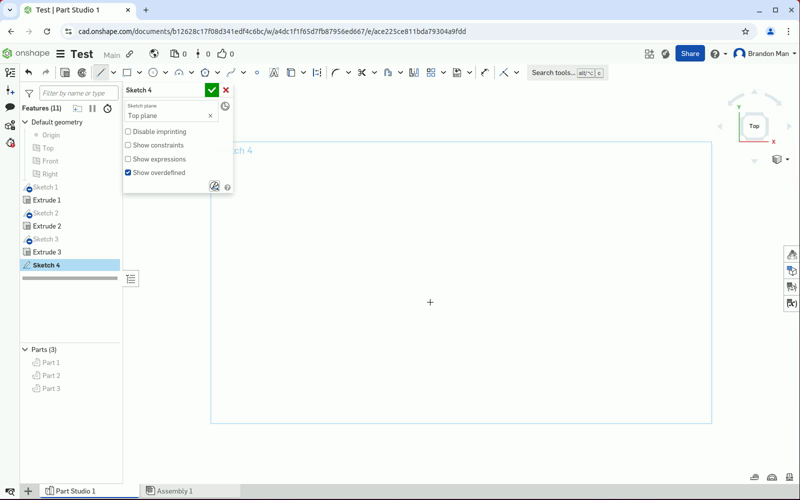
key_up(shift)
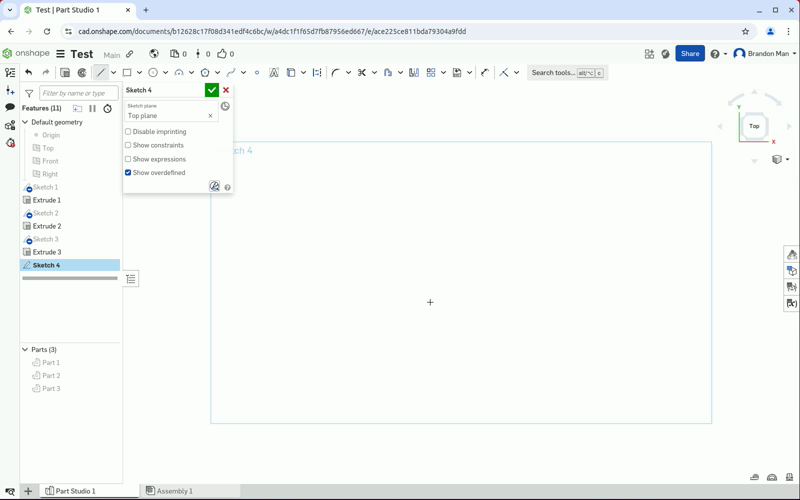
key_down(shift)
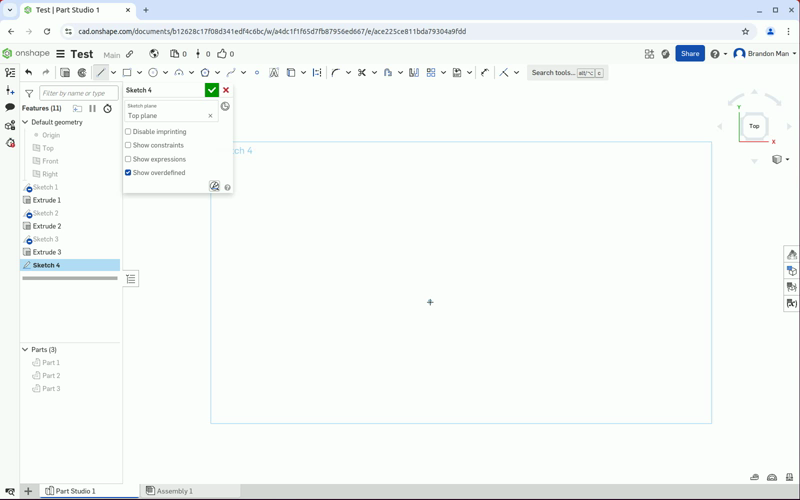
mouse_move(460, 301)
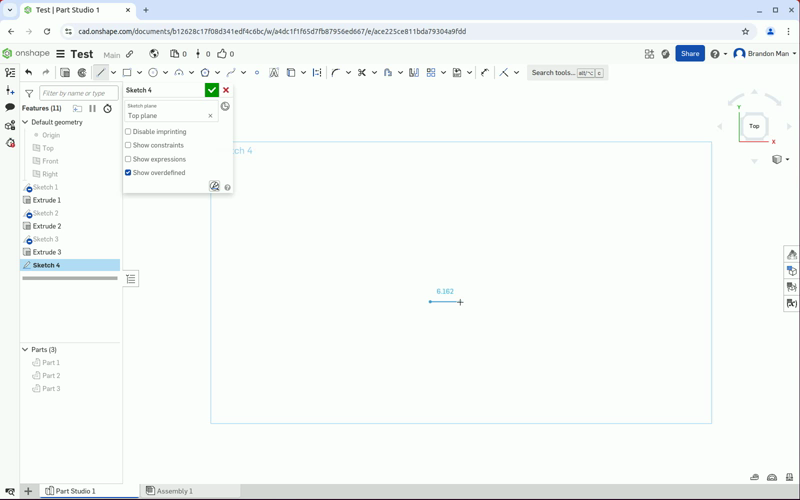
mouse_move(441, 301)
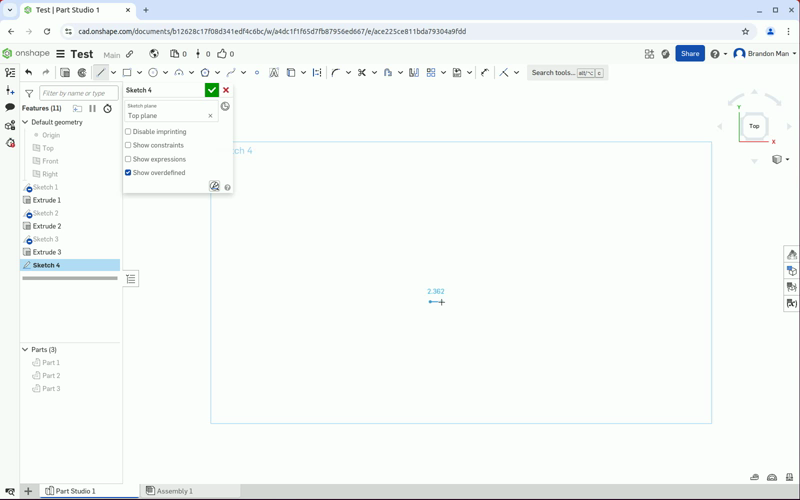
click(441, 301)
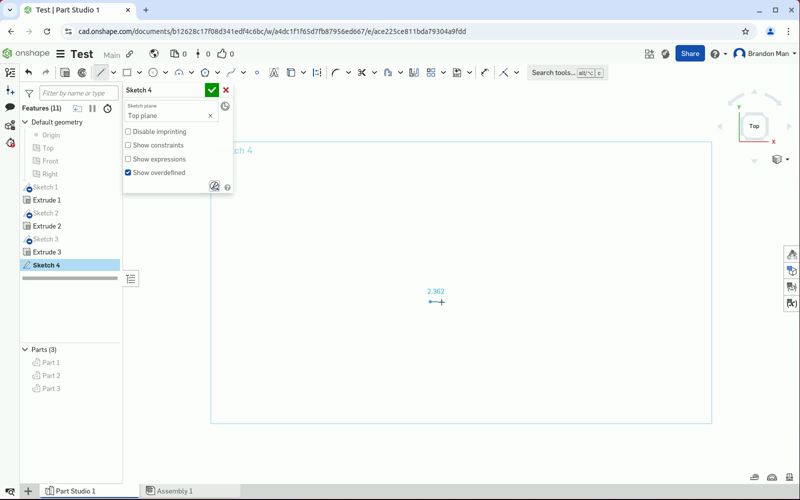
key_up(shift)
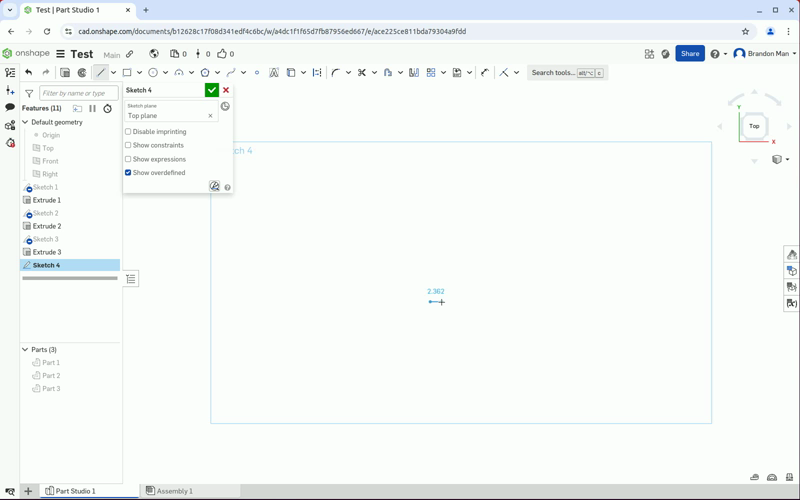
key_down(shift)
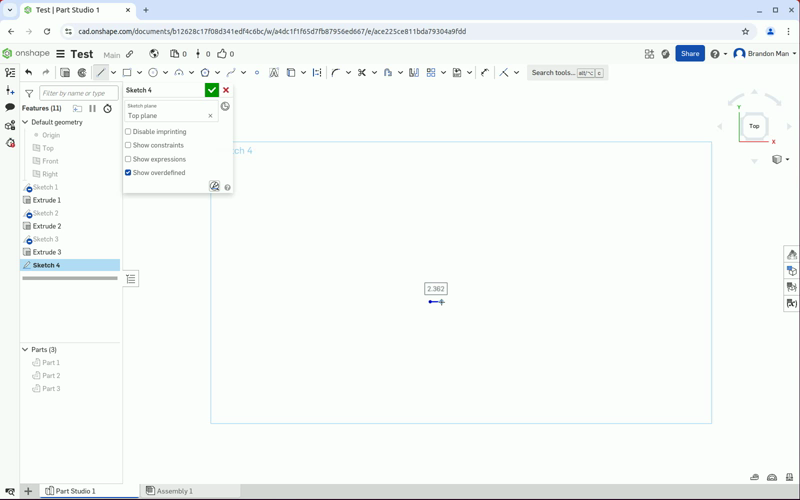
mouse_move(471, 301)
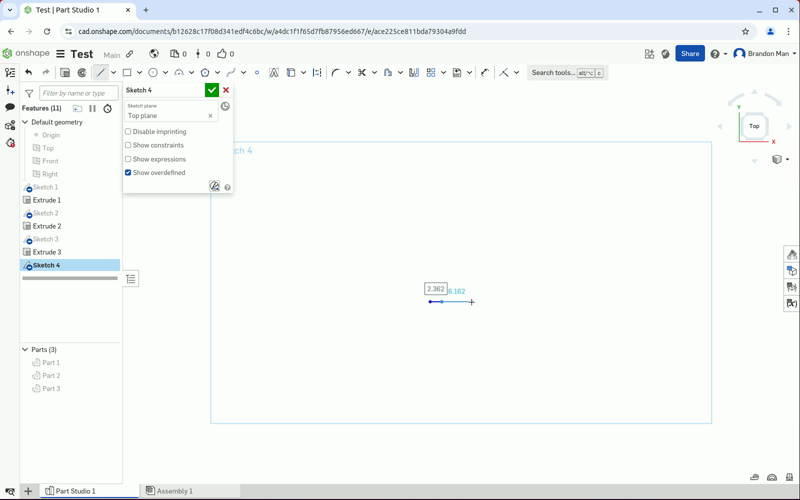
mouse_move(441, 290)
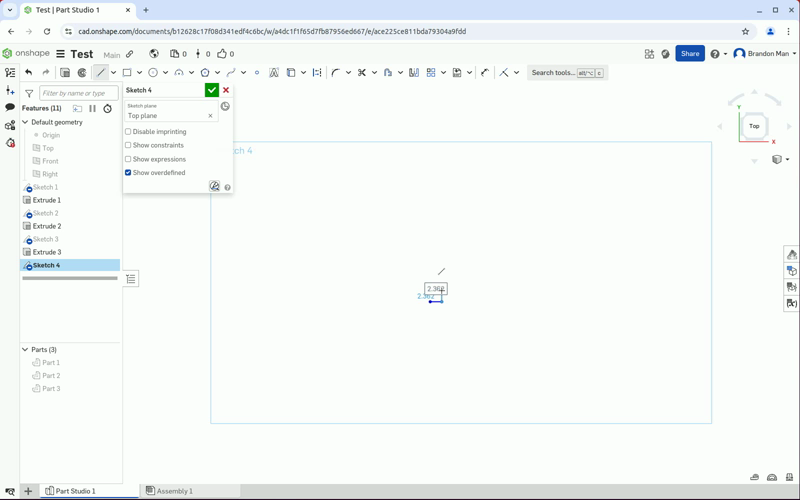
click(441, 290)
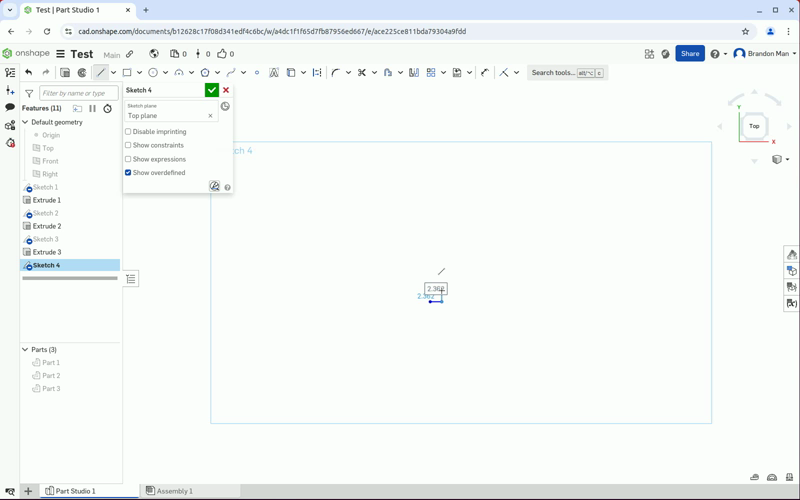
key_up(shift)
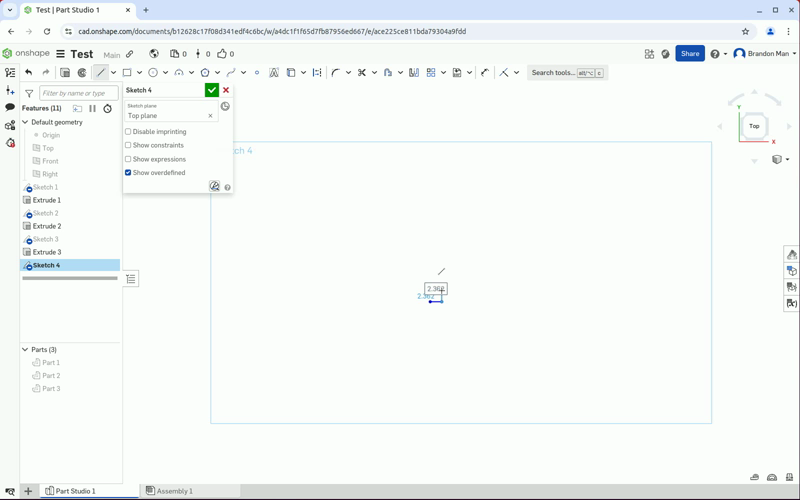
key_down(shift)
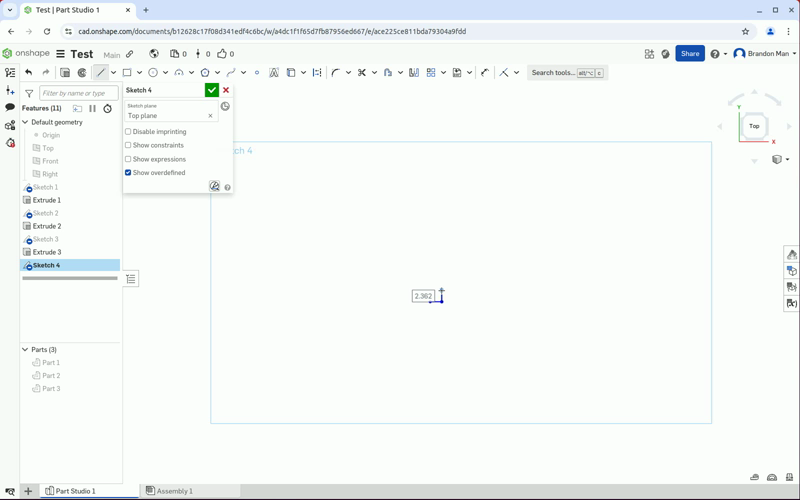
mouse_move(471, 290)
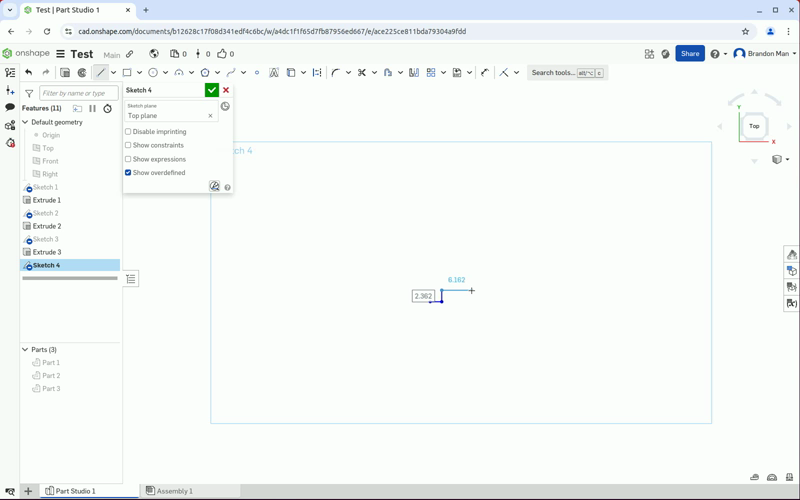
mouse_move(430, 290)
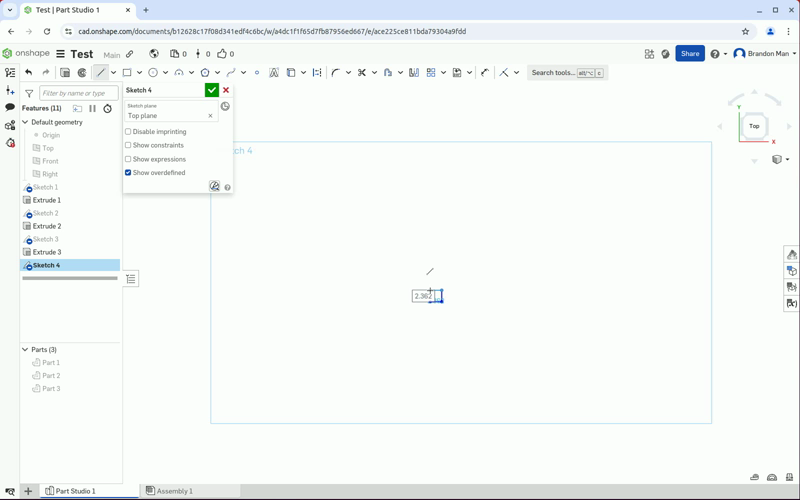
click(430, 290)
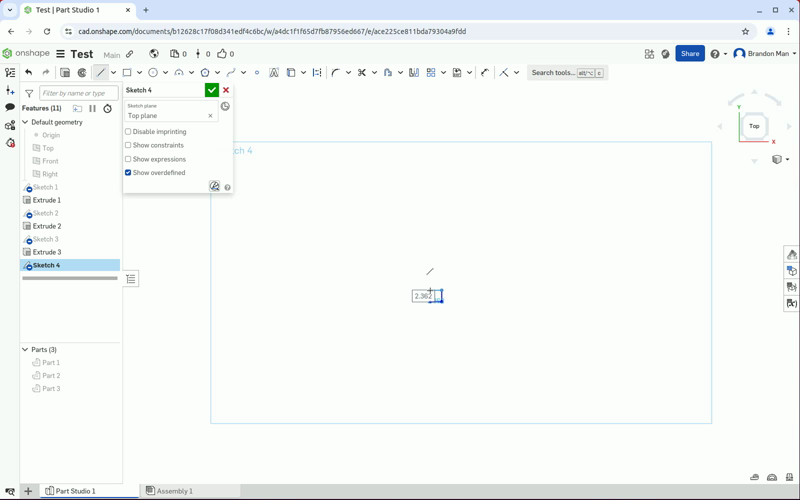
key_up(shift)
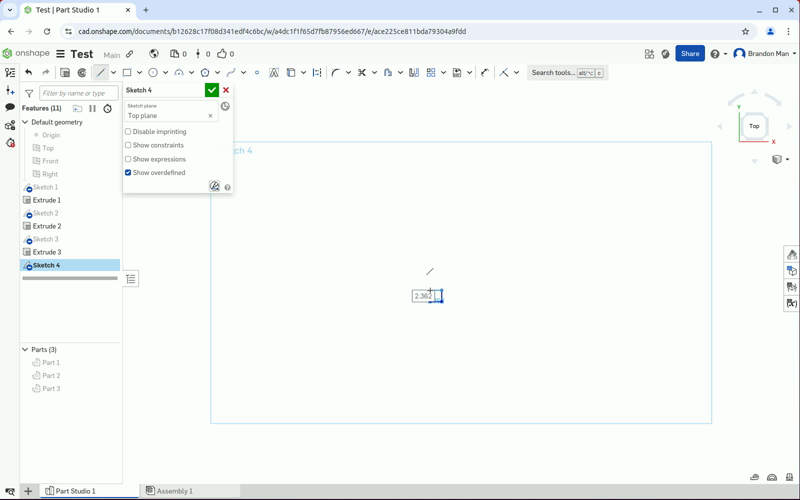
mouse_move(460, 290)
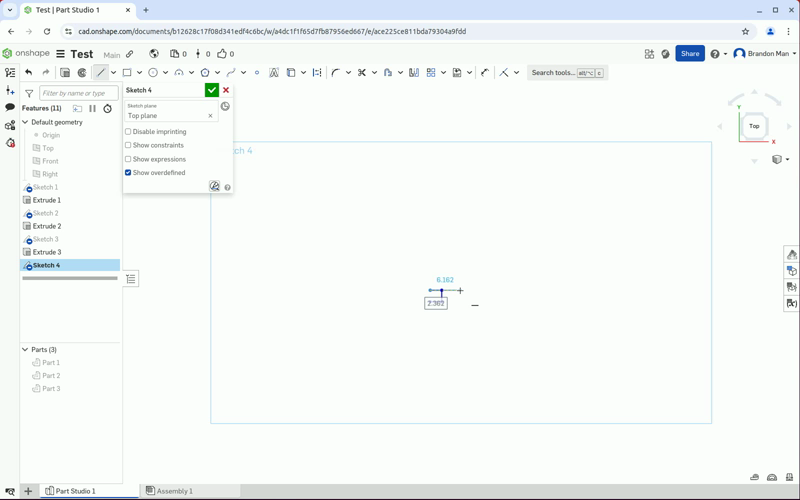
key_down(shift)
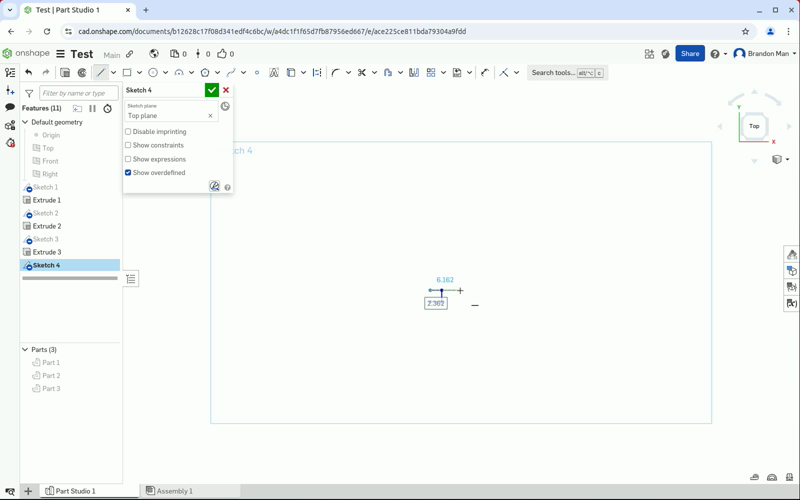
mouse_move(430, 301)
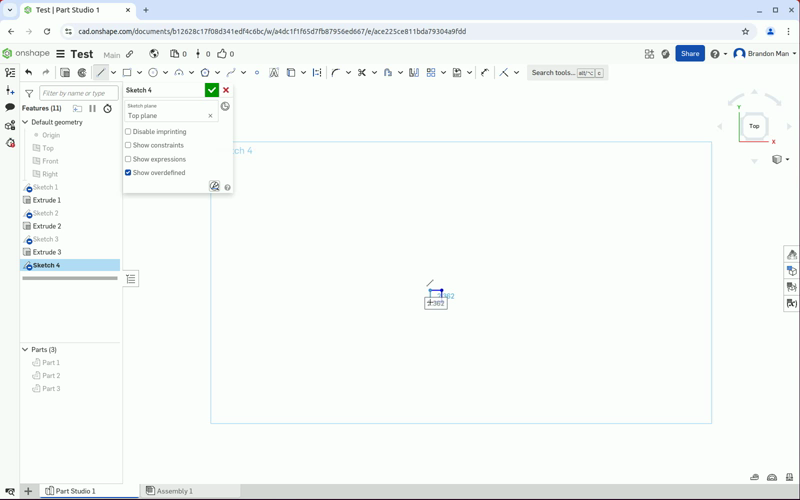
key_up(shift)
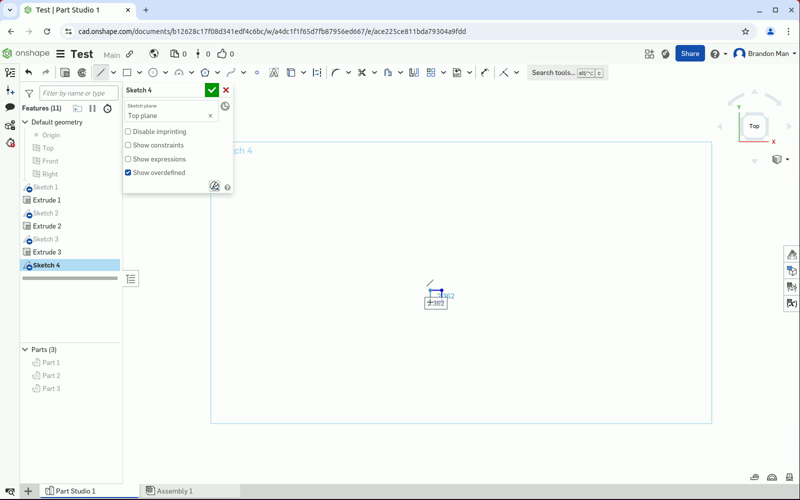
click(430, 301)
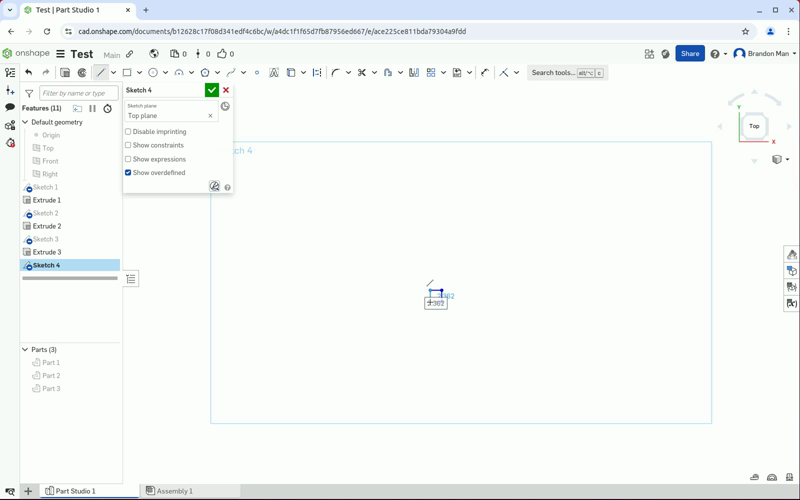
key(esc)
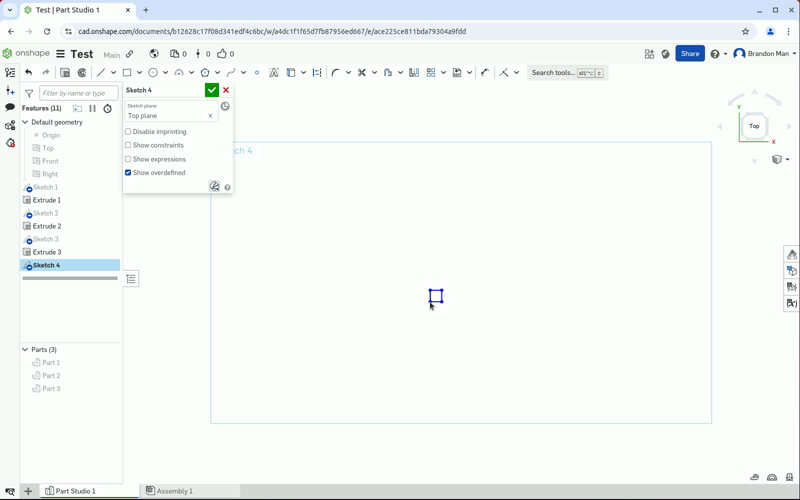
mouse_move(432, 294)
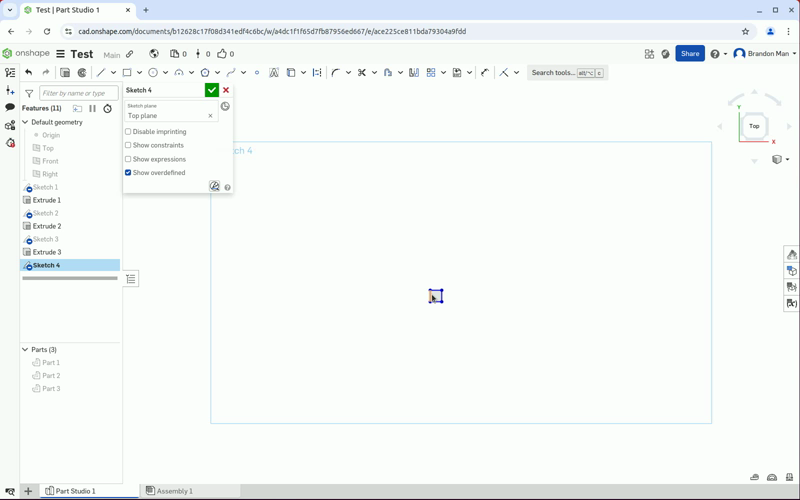
scroll(6)
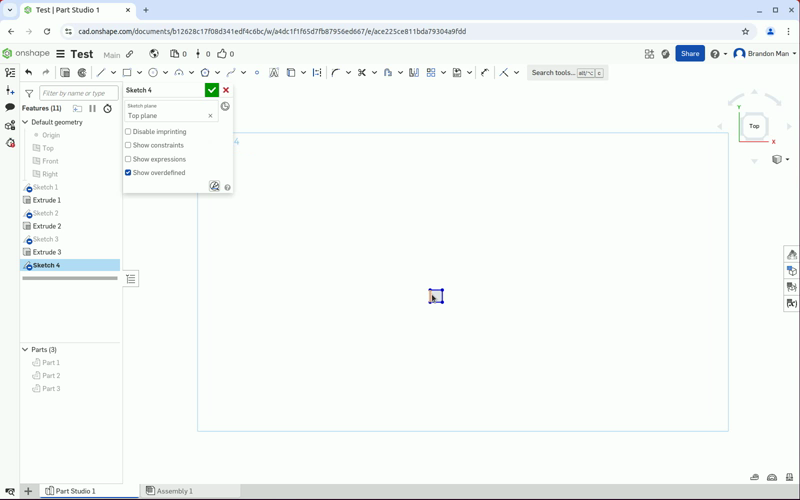
scroll(6)
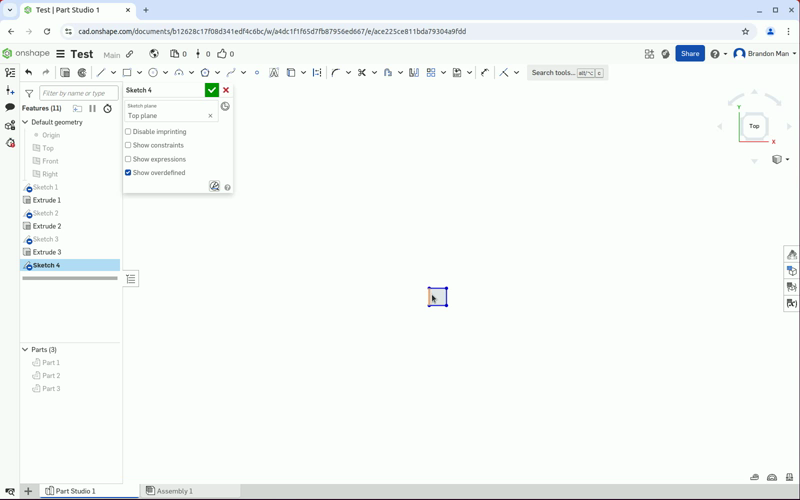
scroll(6)
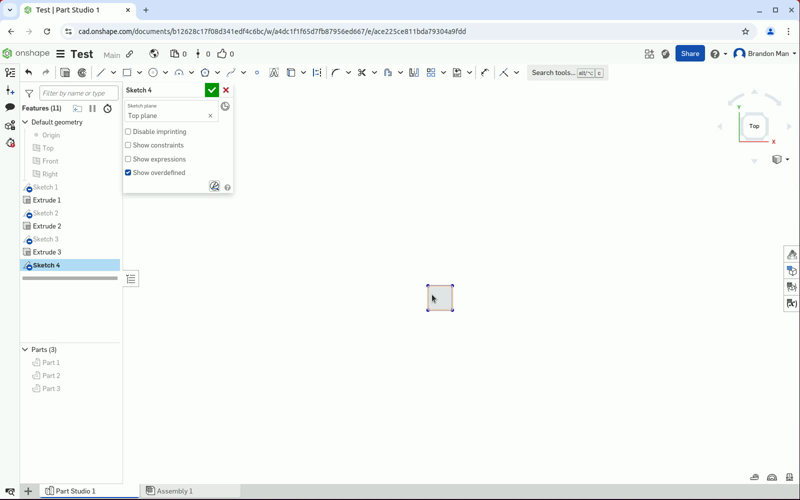
scroll(6)
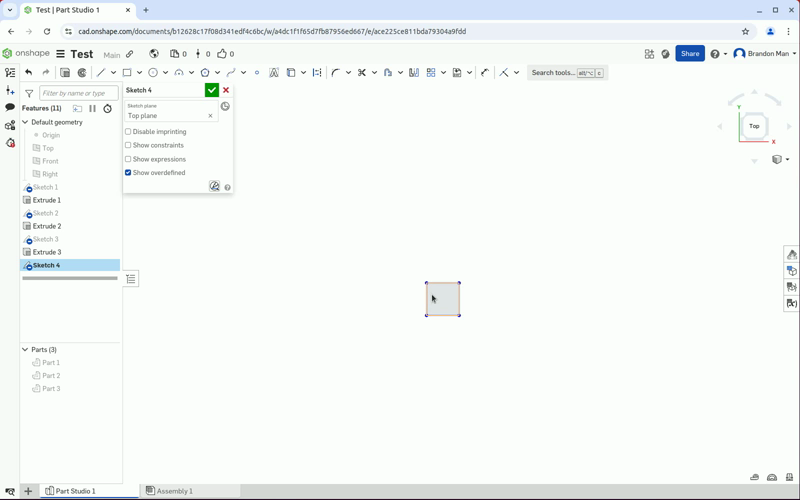
scroll(6)
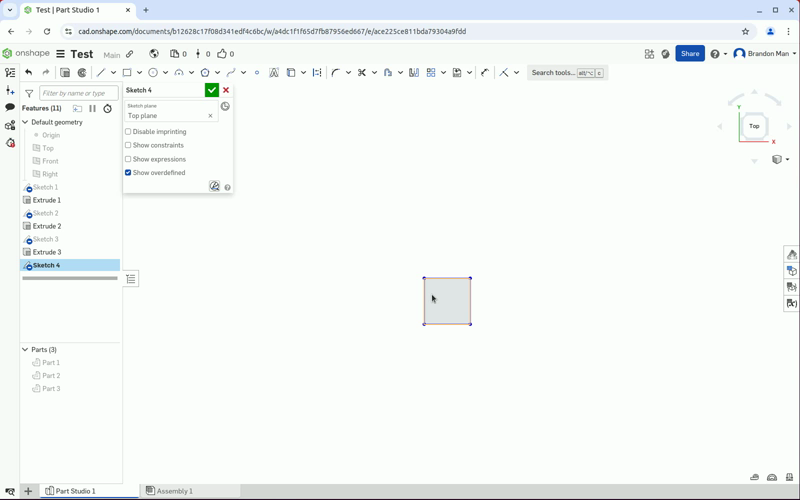
scroll(6)
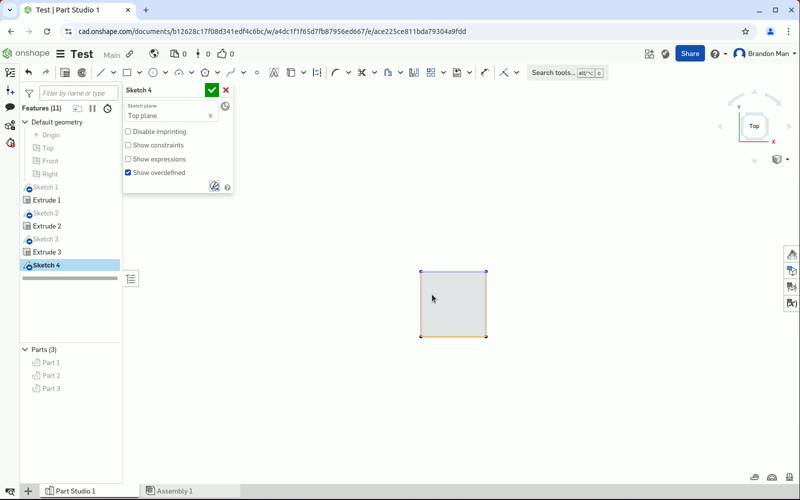
scroll(6)
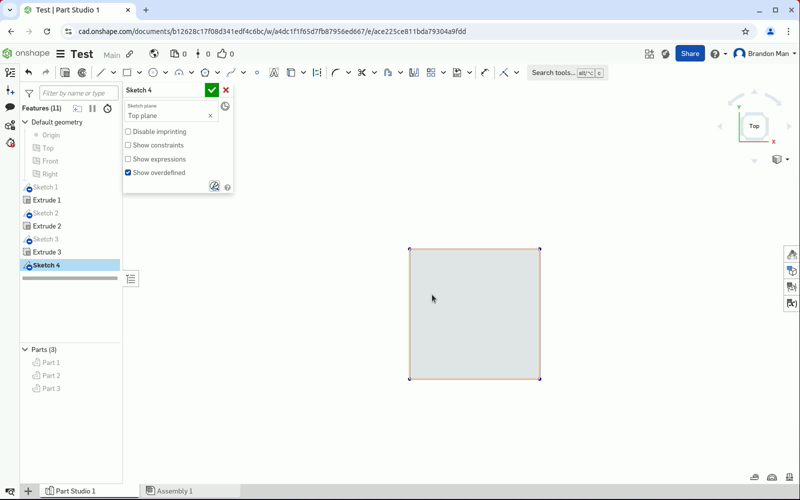
click(432, 294)
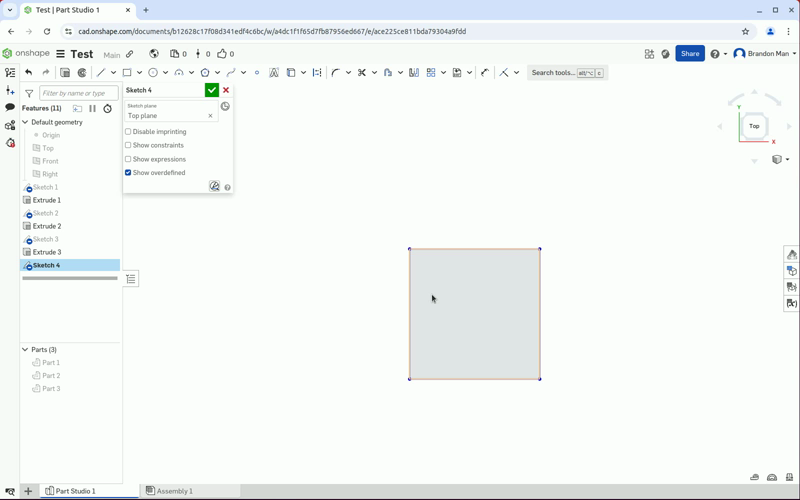
scroll(-6)
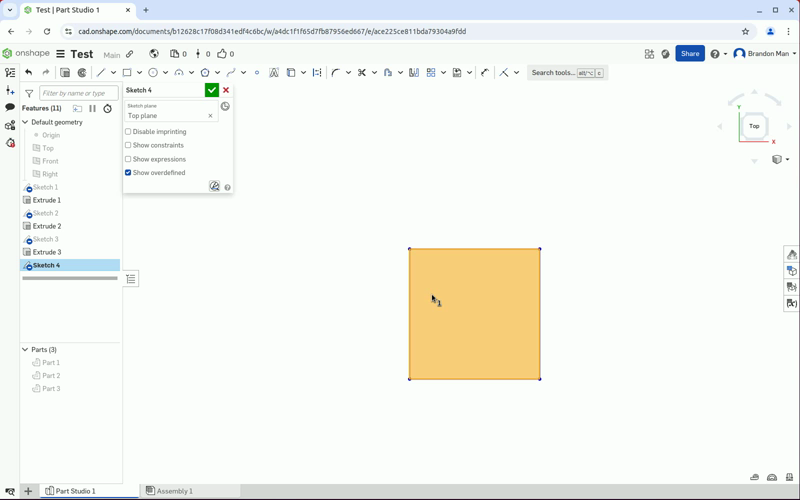
scroll(-6)
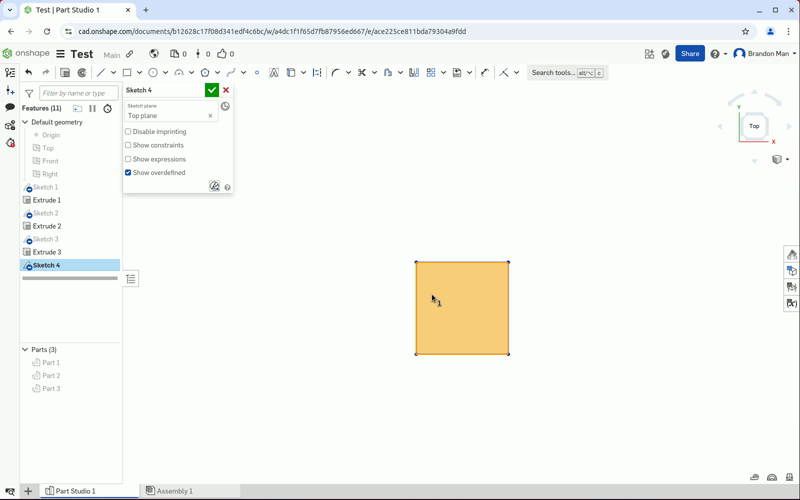
scroll(-6)
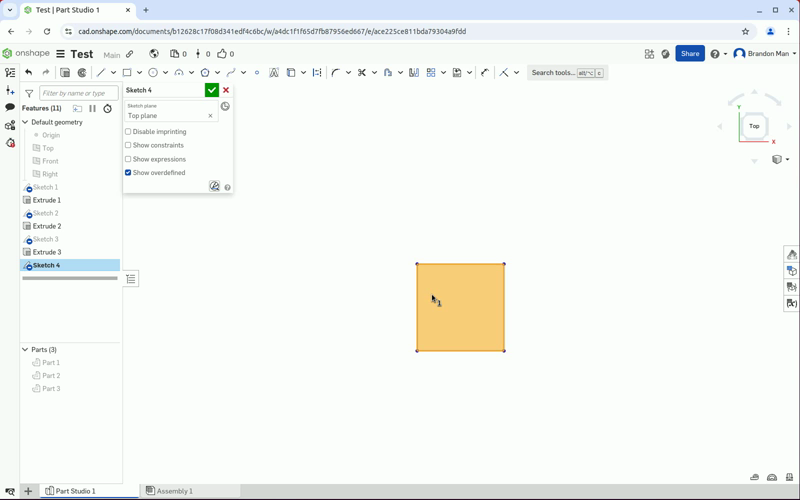
scroll(-6)
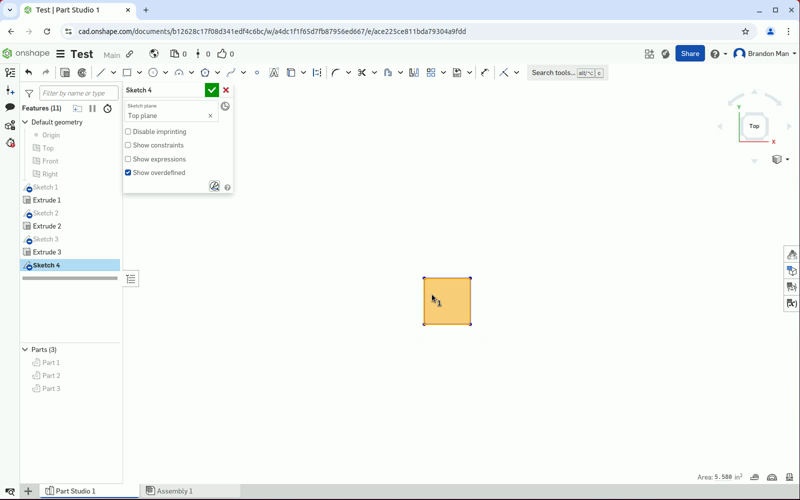
scroll(-6)
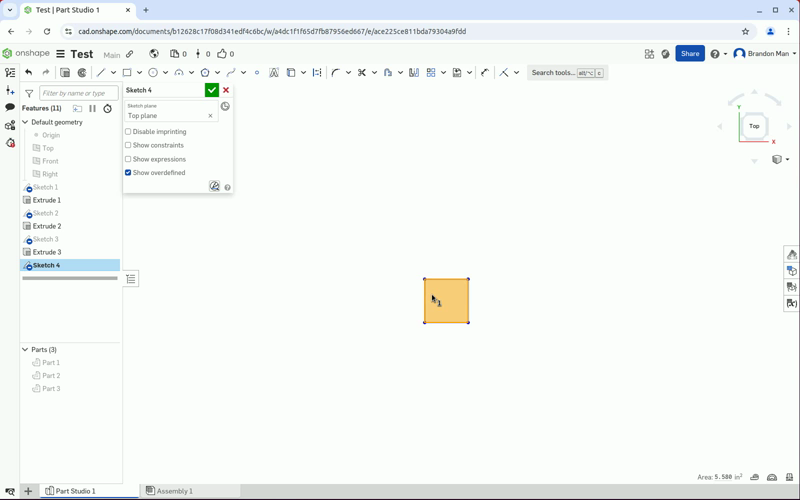
scroll(-6)
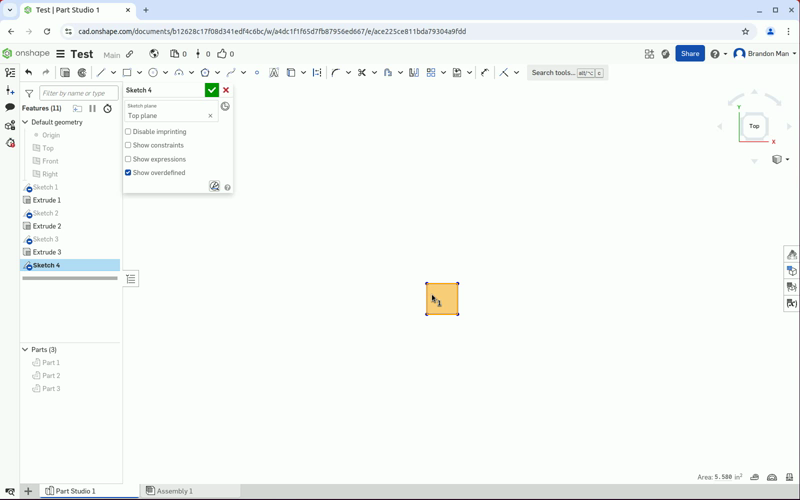
scroll(-6)
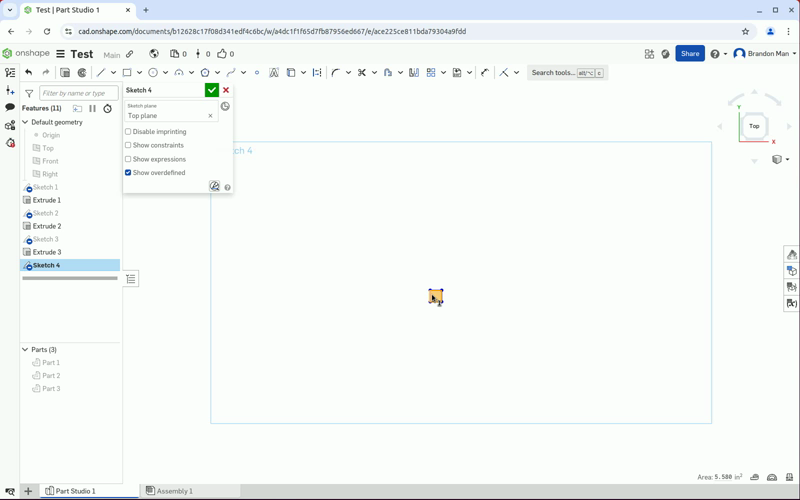
mouse_move(73, 352)
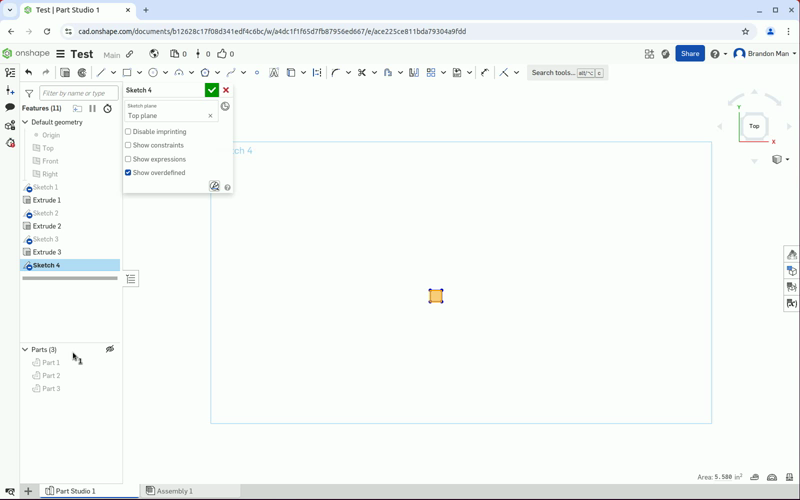
key(shift+y)
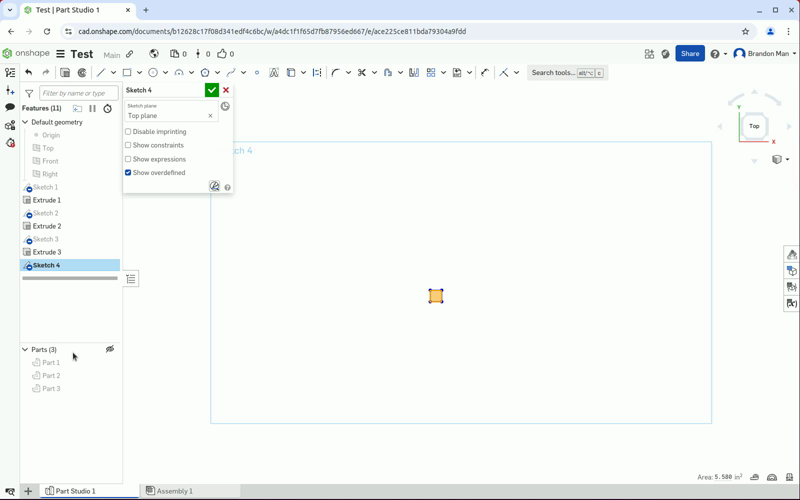
key(shift+e)
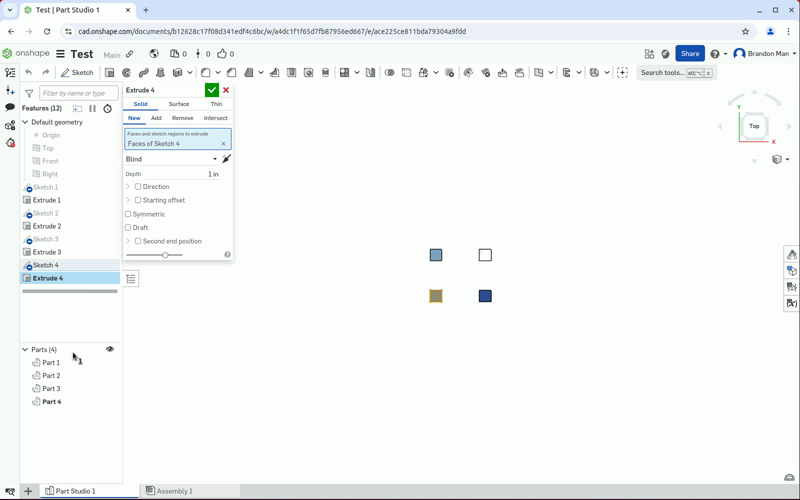
mouse_move(143, 106)
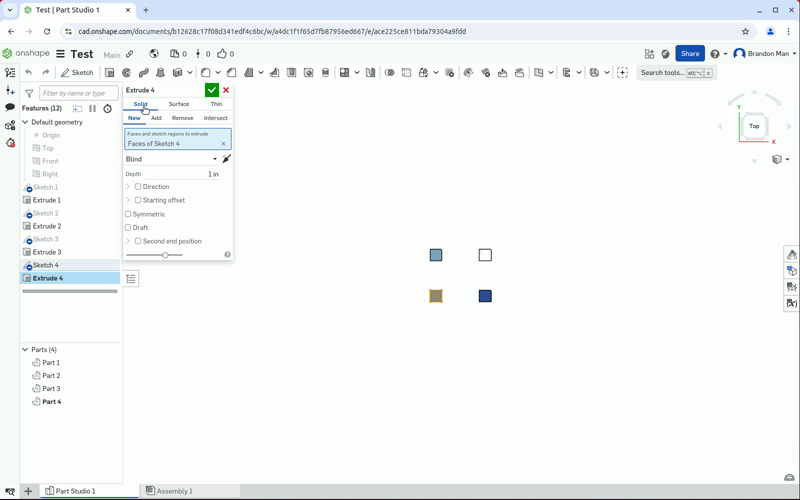
click(143, 106)
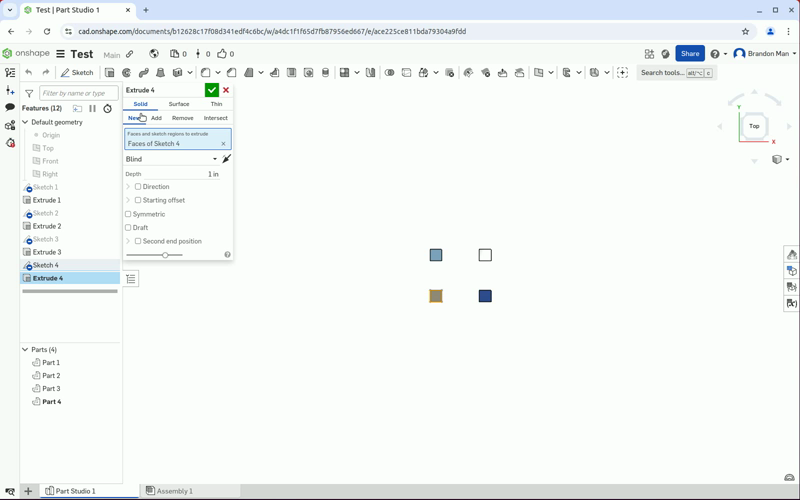
mouse_move(137, 120)
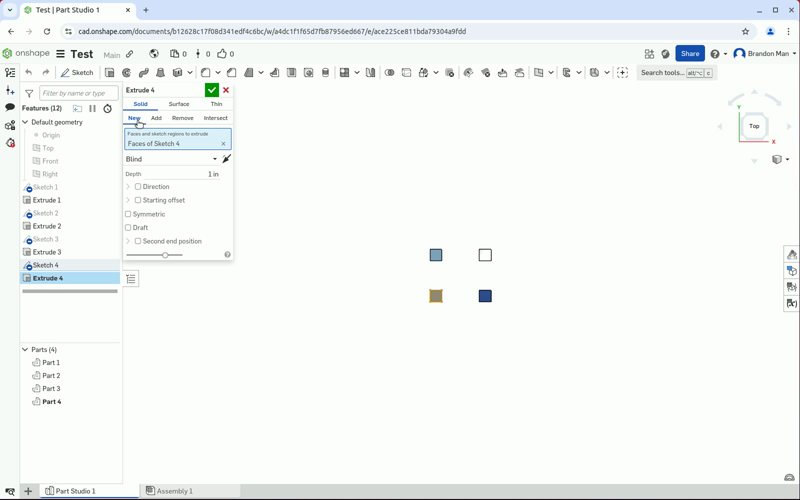
click(137, 120)
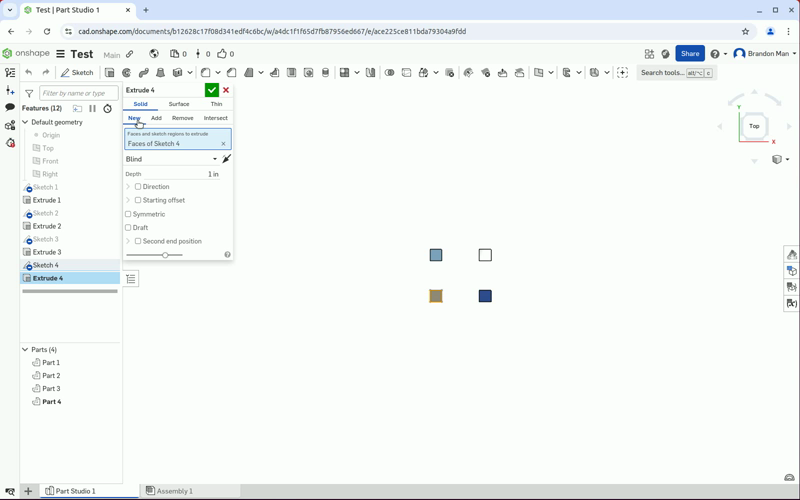
key(tab, 4)
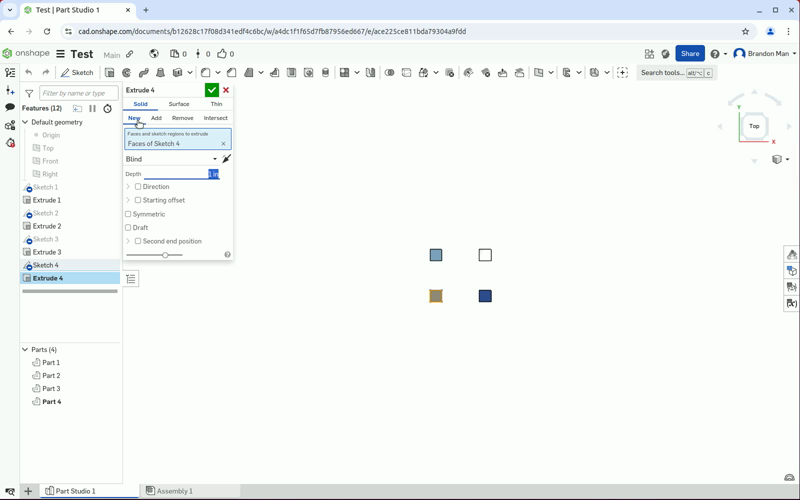
text(8.184)
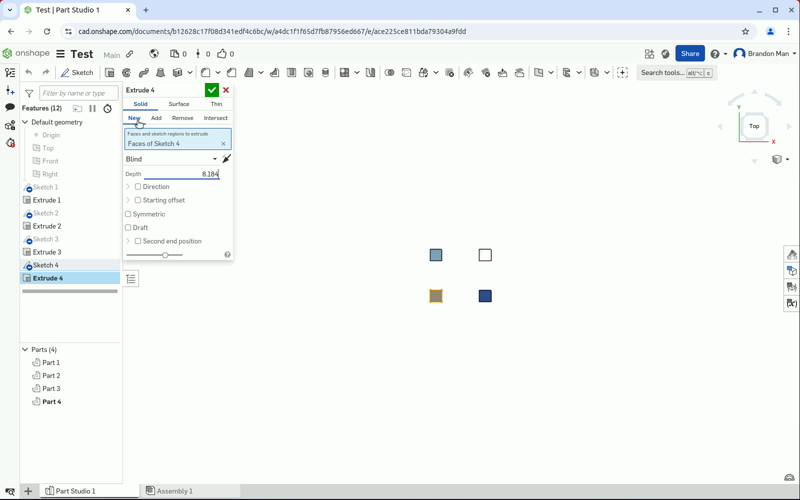
key(enter)
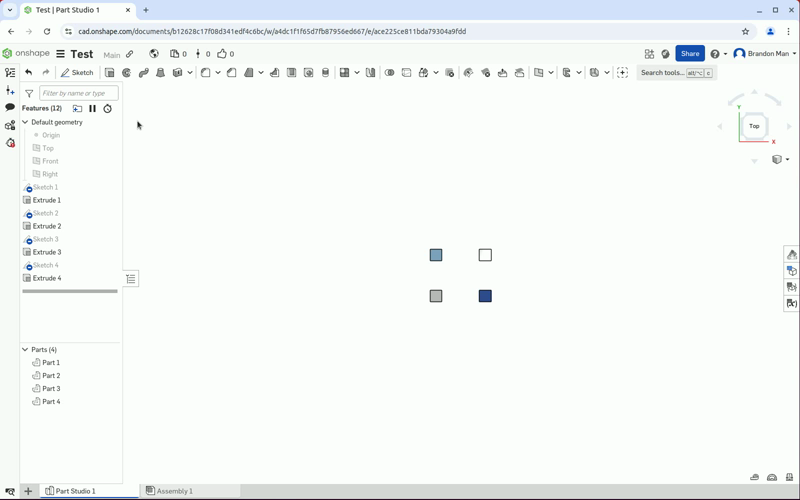
key(shift+h)
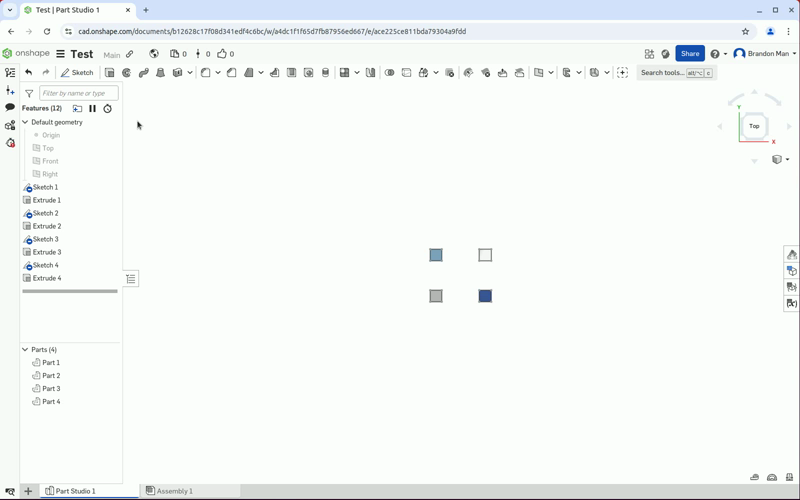
key(shift+h)
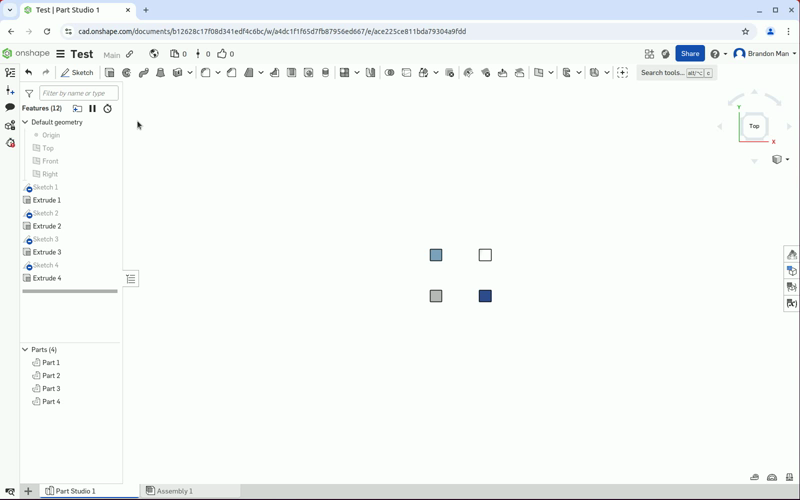
mouse_move(73, 189)
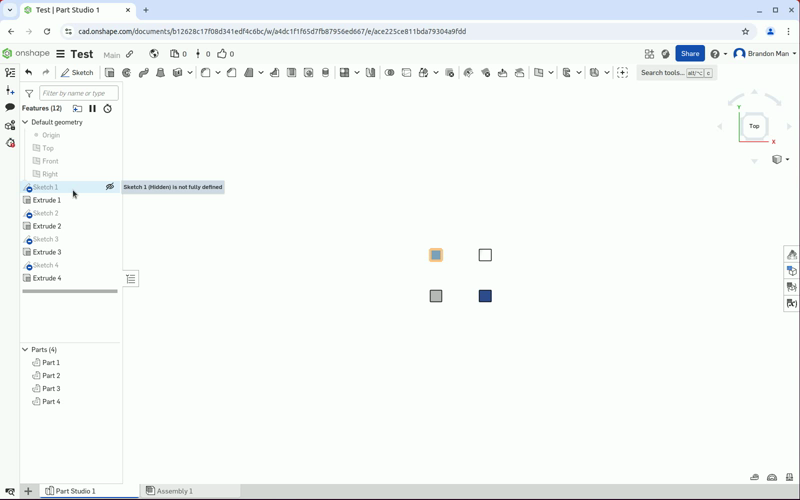
click(73, 189)
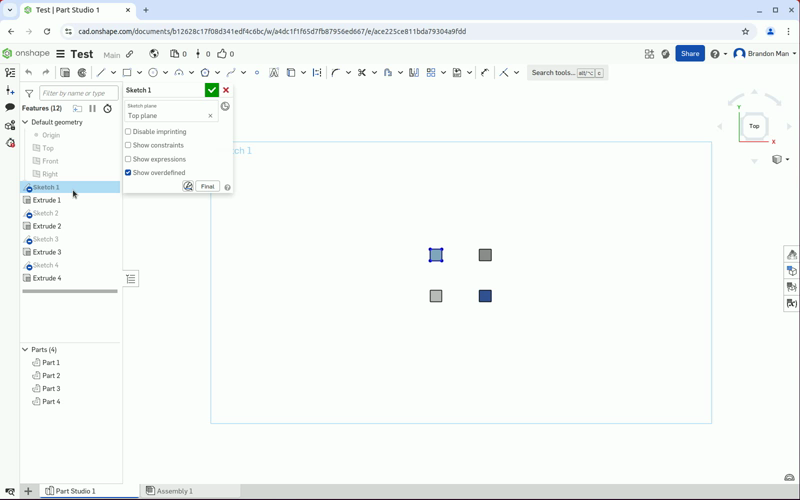
mouse_move(229, 92)
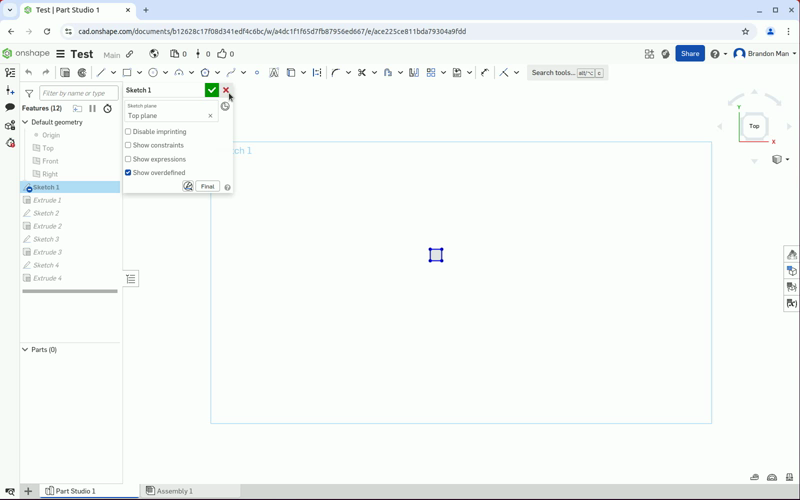
click(229, 92)
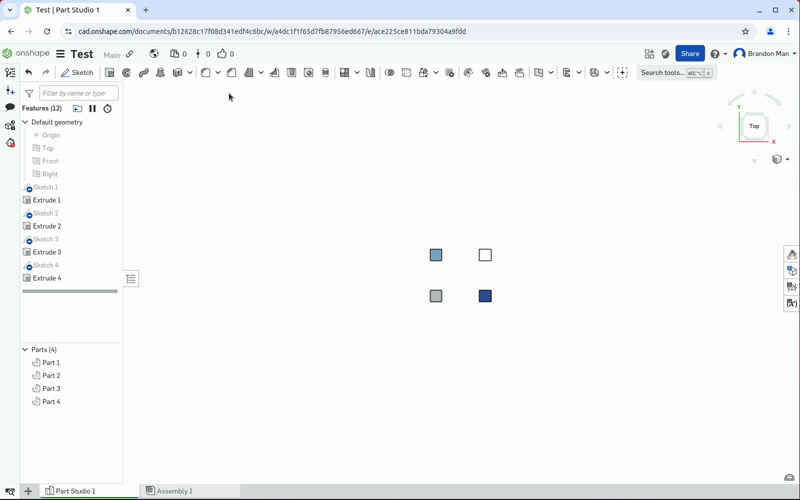
mouse_move(541, 75)
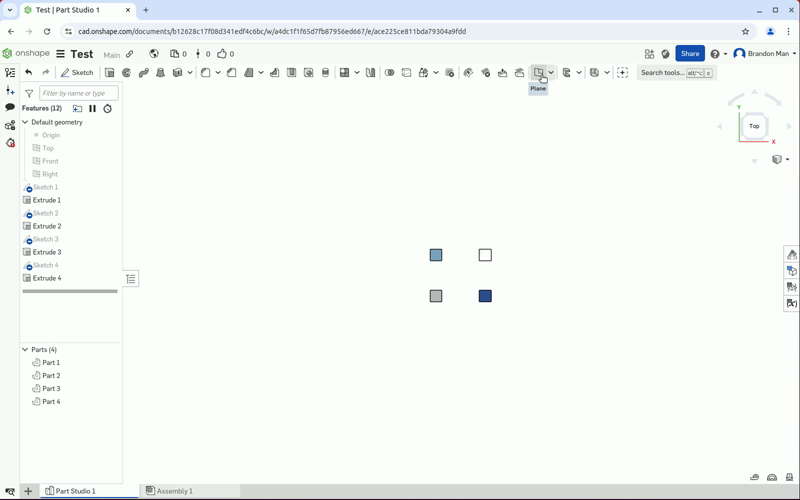
click(541, 75)
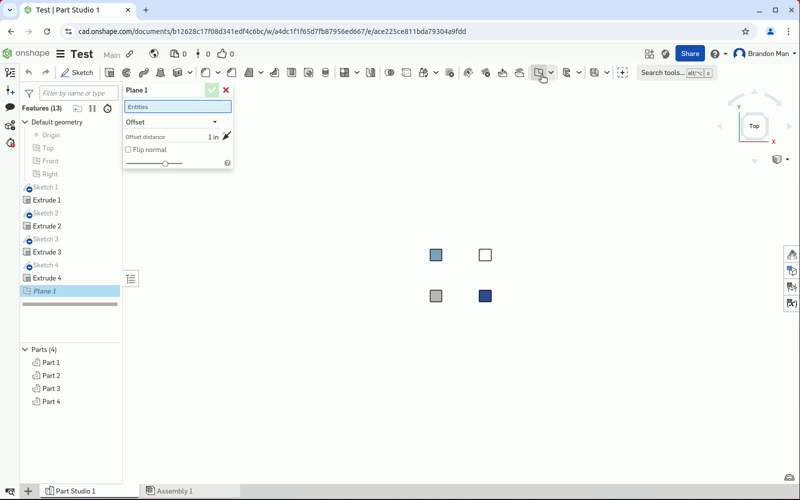
mouse_move(73, 150)
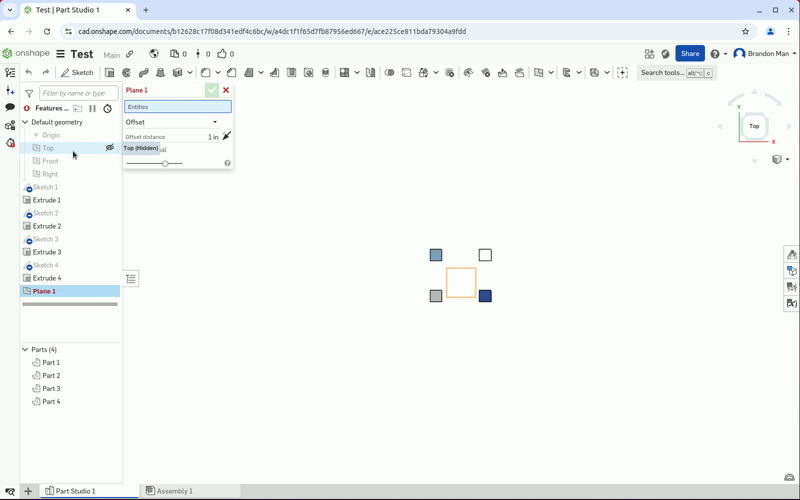
click(73, 150)
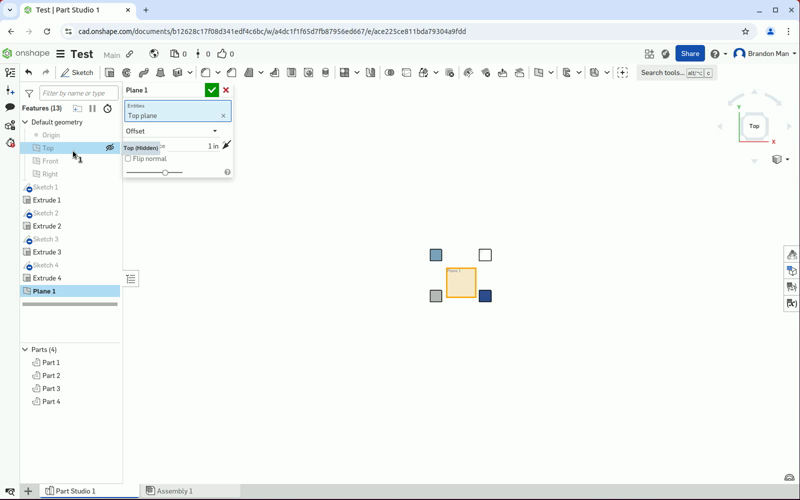
key(tab, 2)
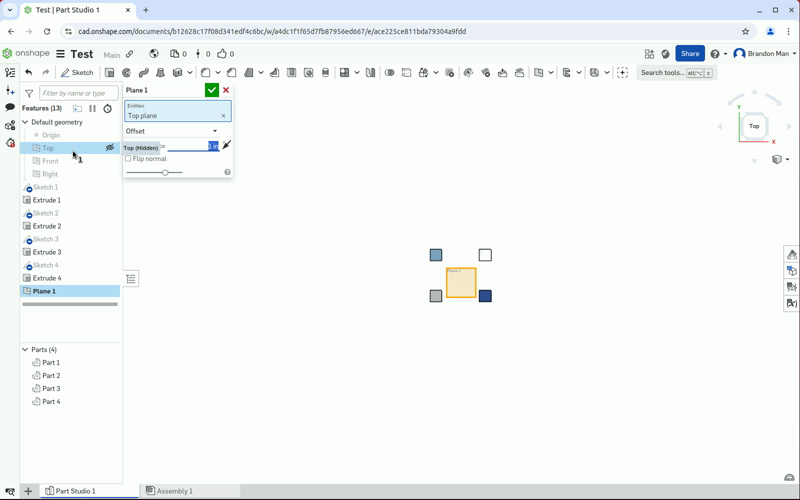
text(8.196)
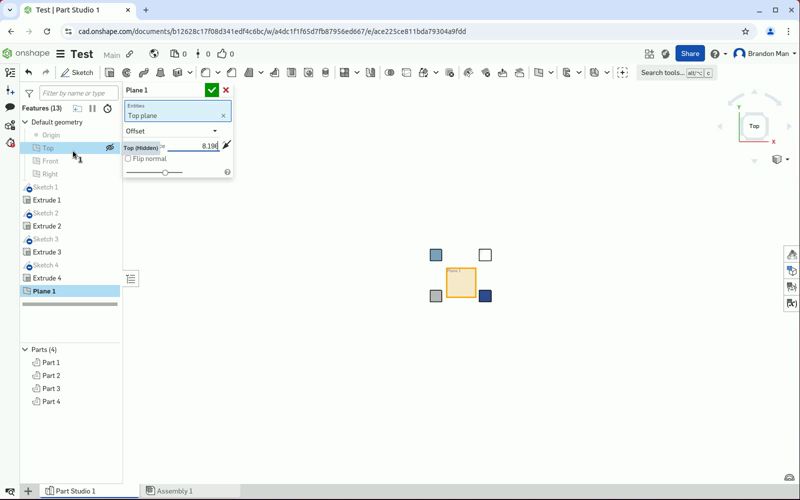
key(enter, 2)
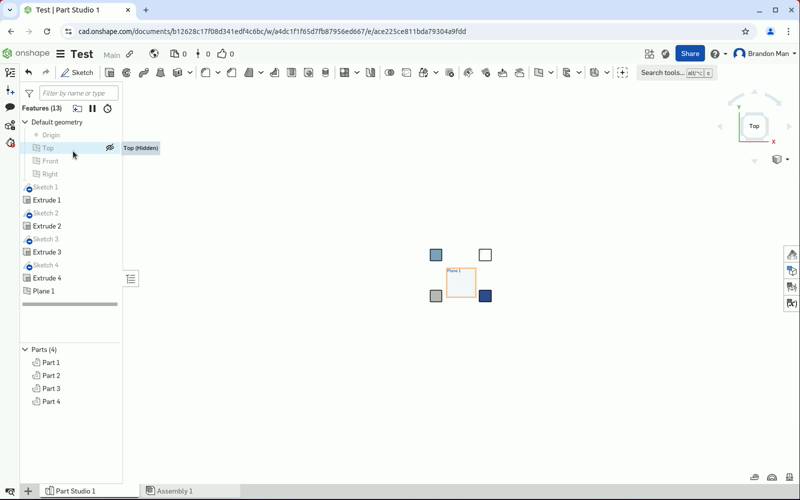
key(shift+s)
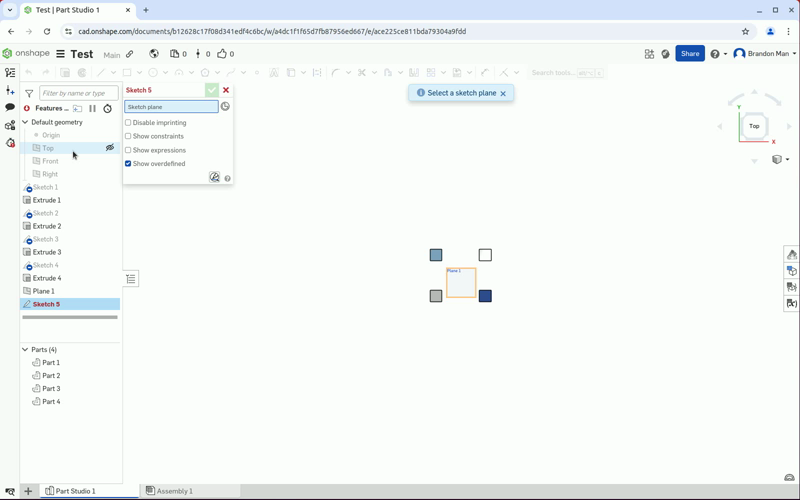
mouse_move(73, 293)
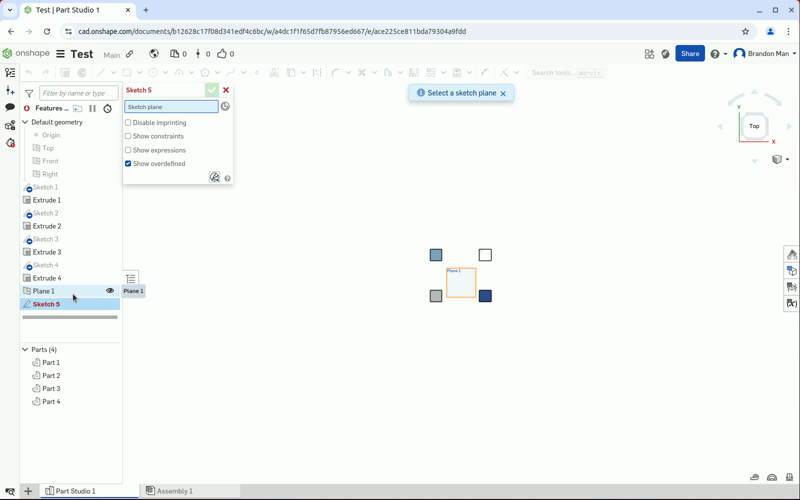
click(73, 293)
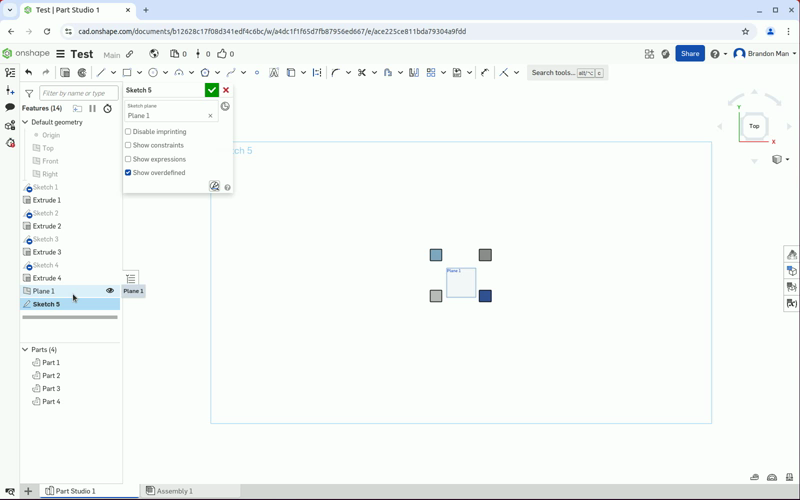
mouse_move(73, 352)
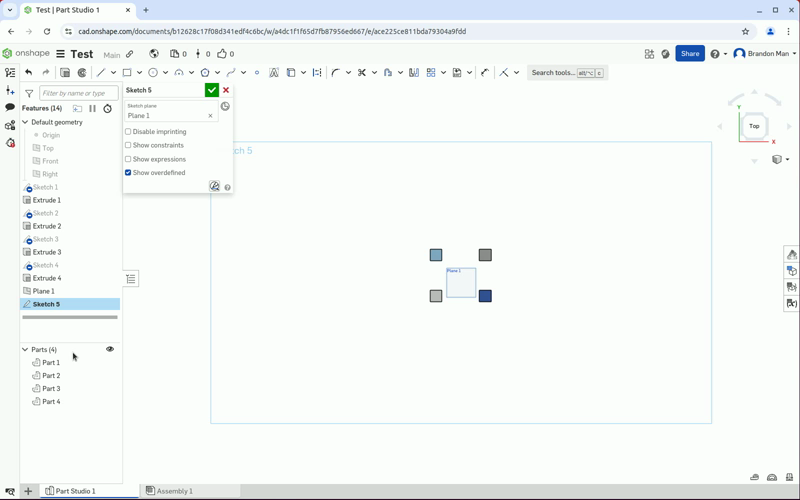
key(y)
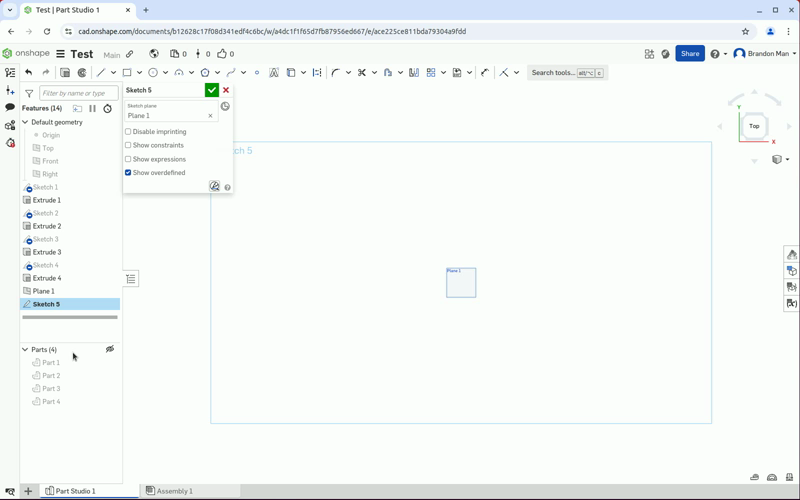
key(l)
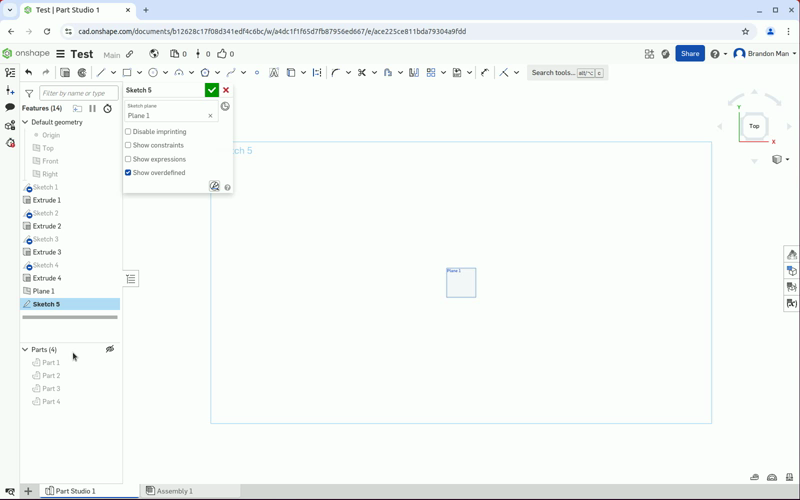
key_down(shift)
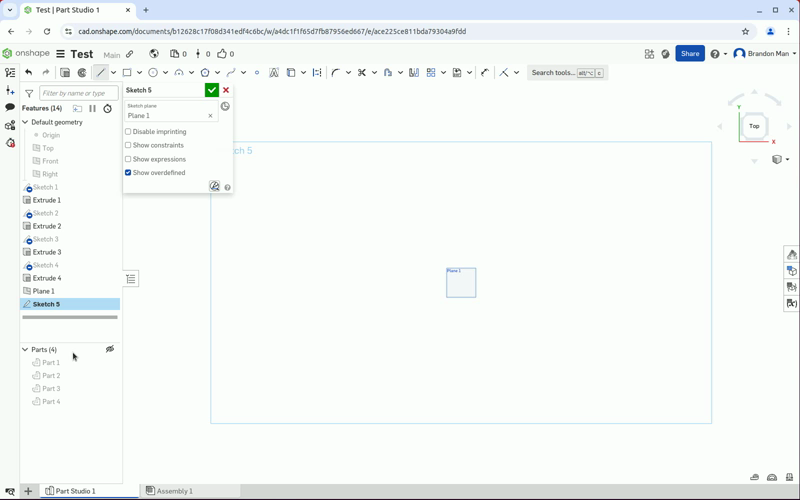
mouse_move(430, 301)
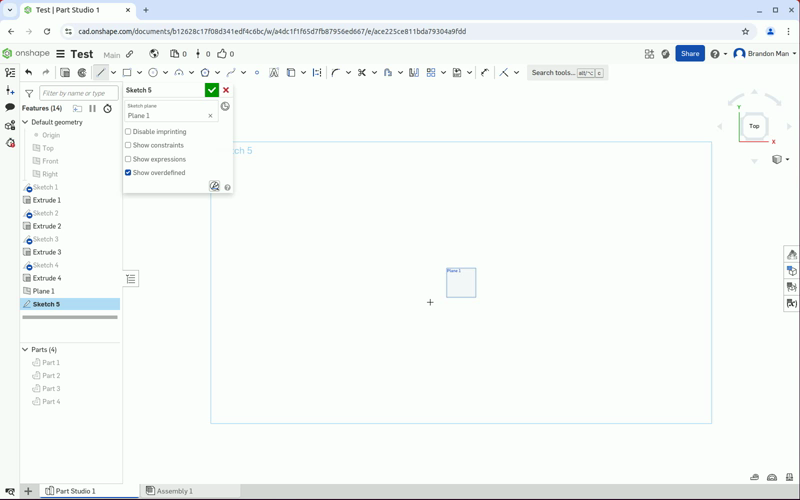
click(430, 301)
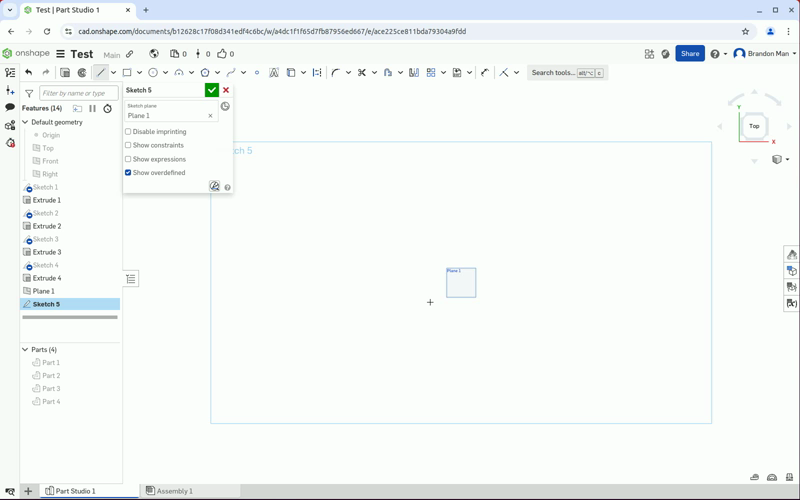
key_up(shift)
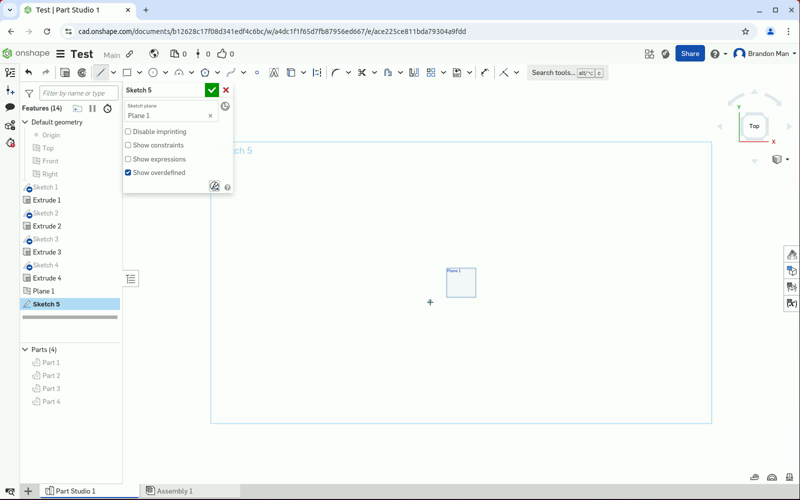
key_down(shift)
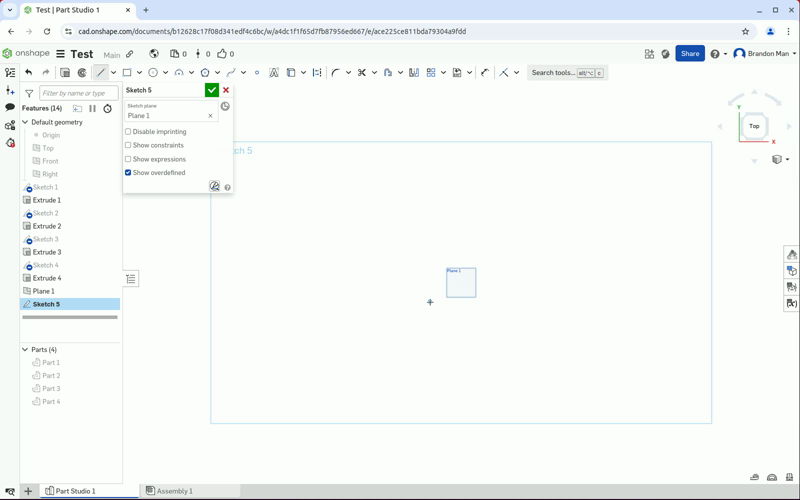
mouse_move(460, 301)
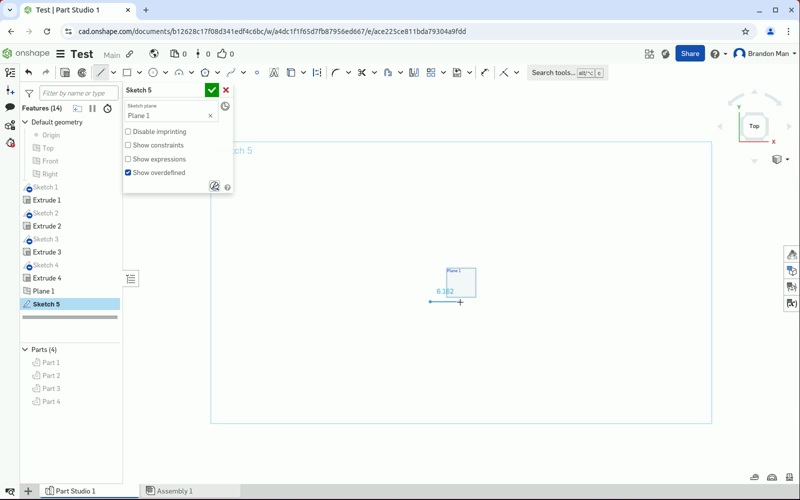
mouse_move(489, 301)
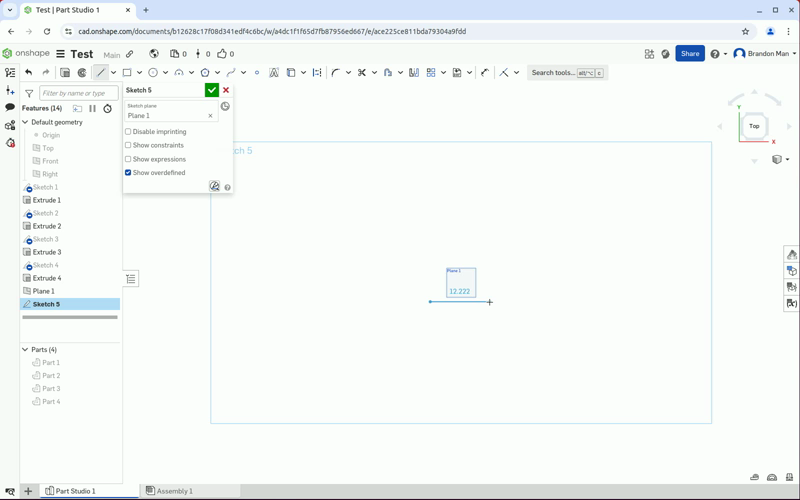
click(489, 301)
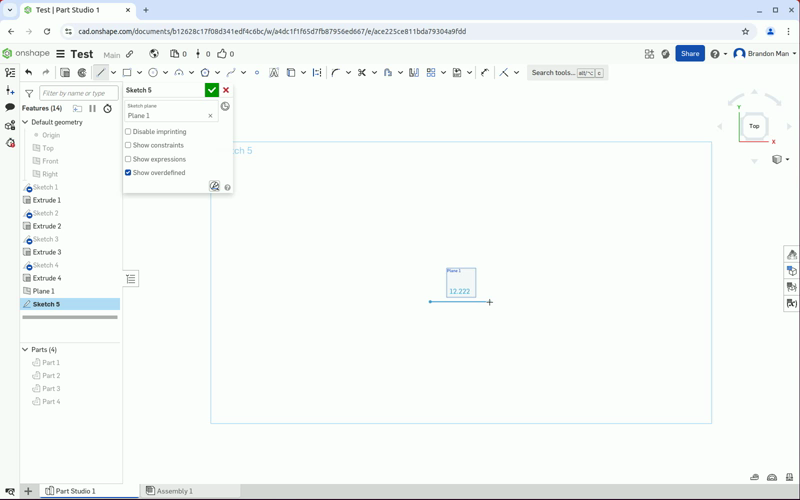
key_up(shift)
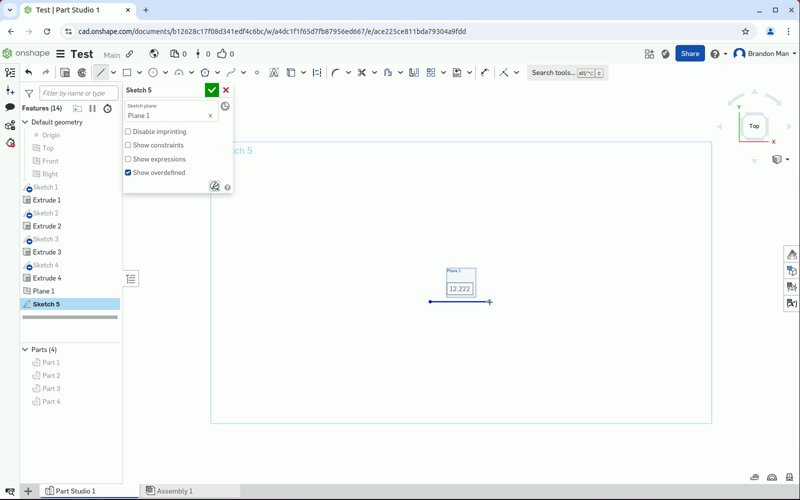
key_down(shift)
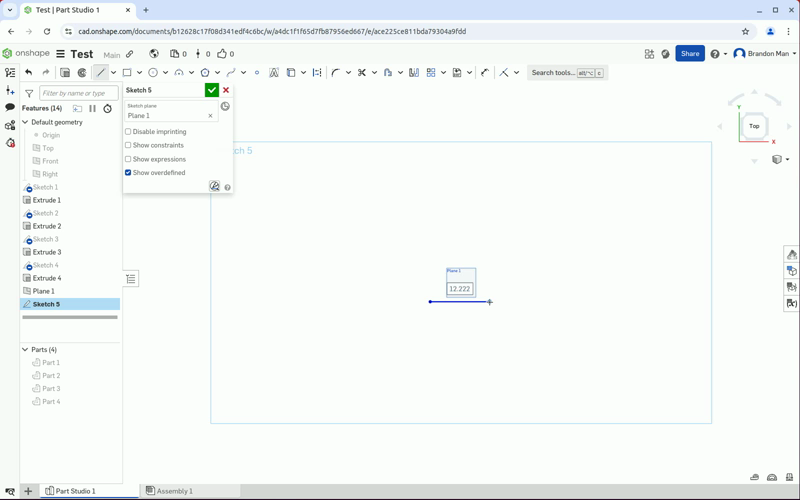
mouse_move(519, 301)
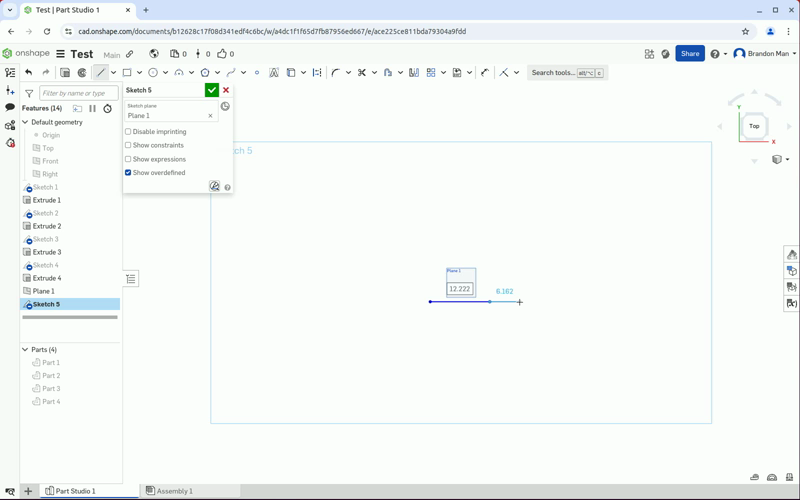
mouse_move(489, 299)
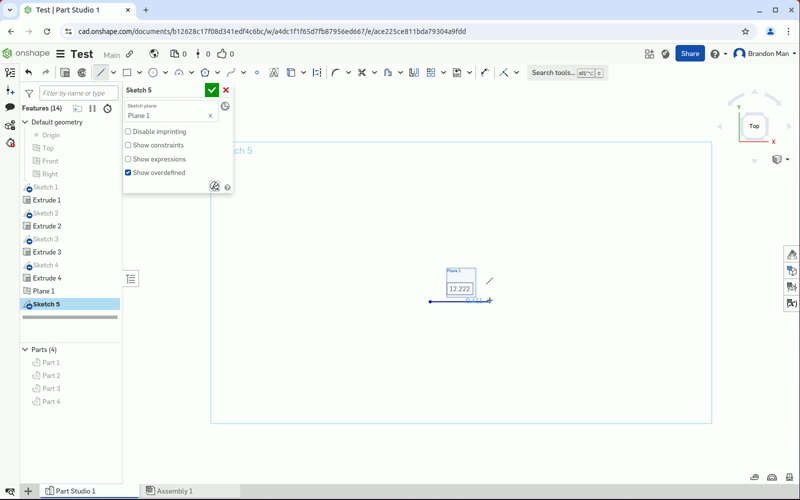
scroll(6)
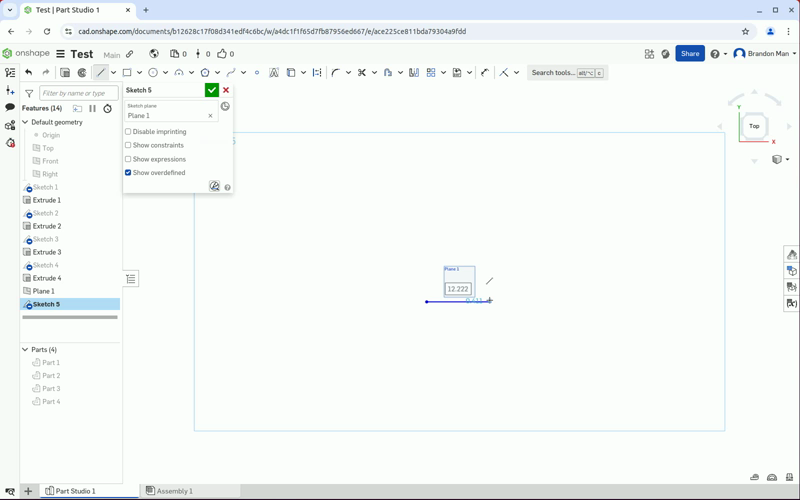
scroll(6)
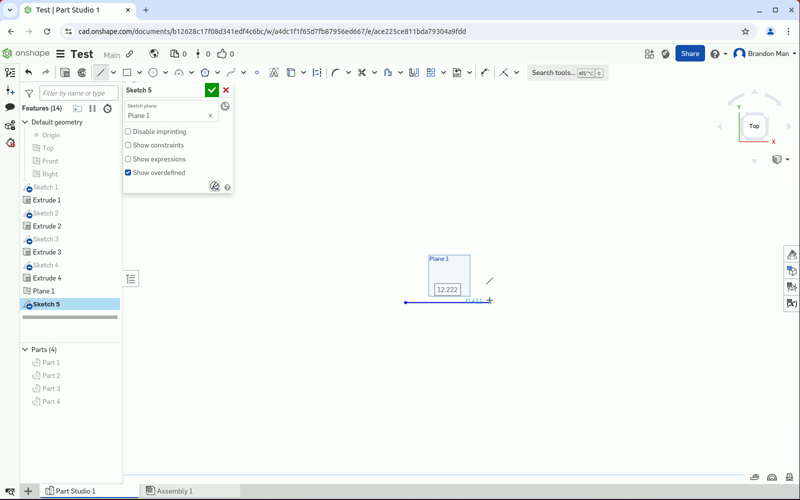
scroll(6)
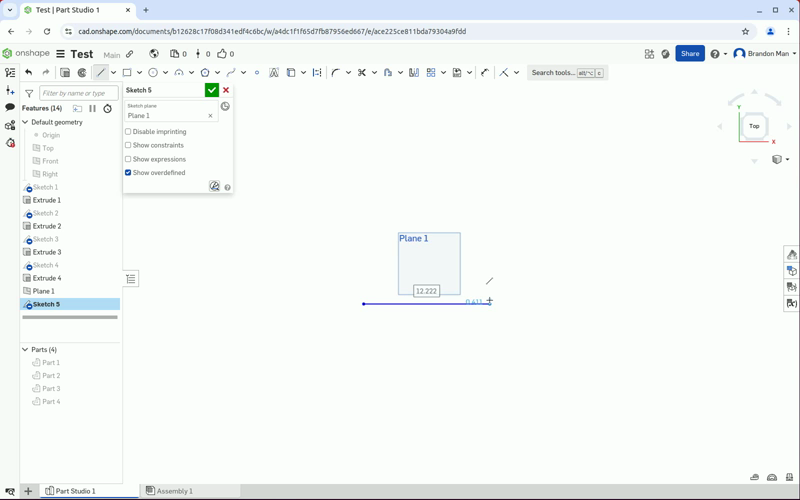
scroll(6)
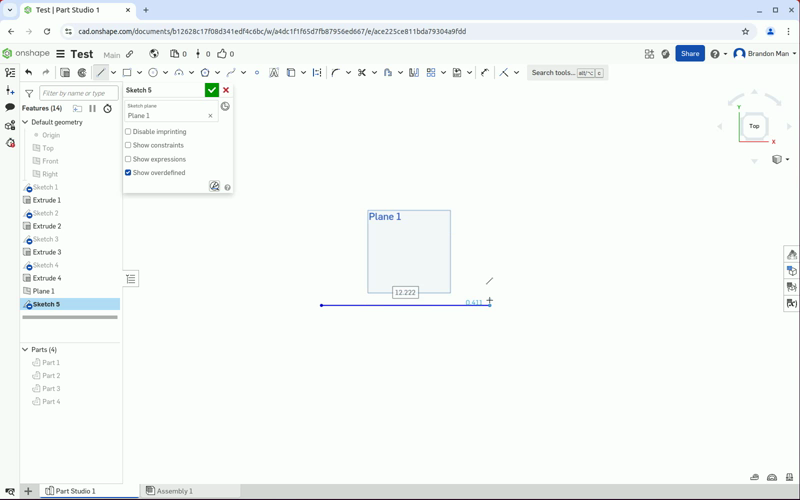
scroll(6)
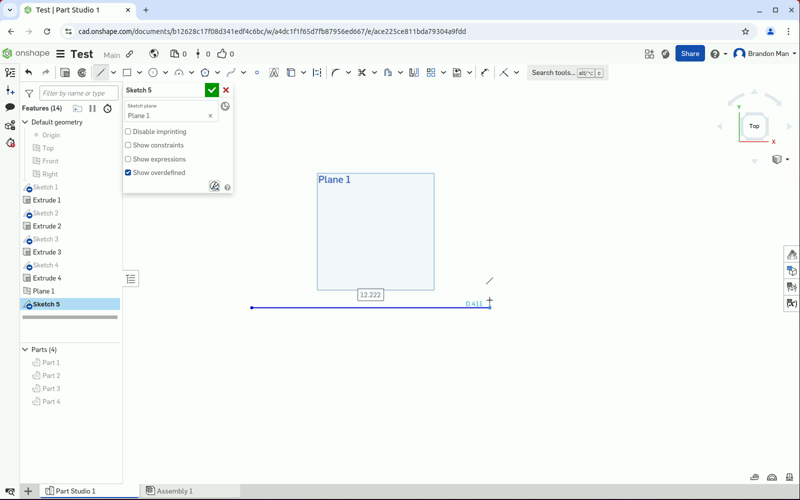
scroll(6)
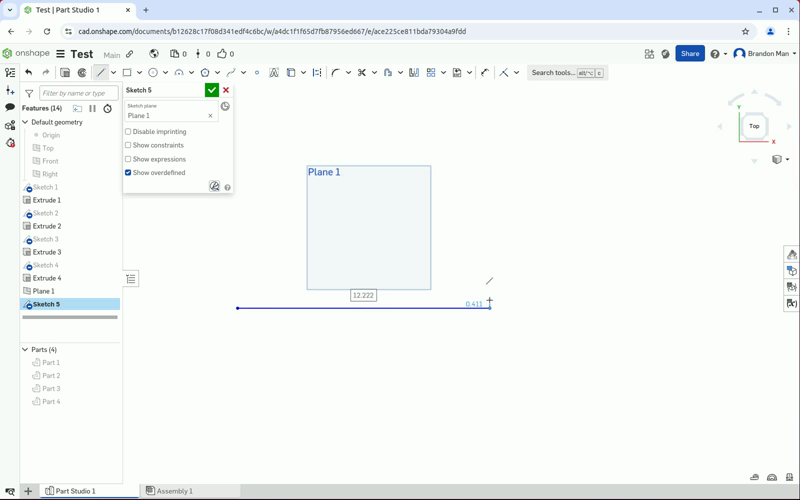
scroll(6)
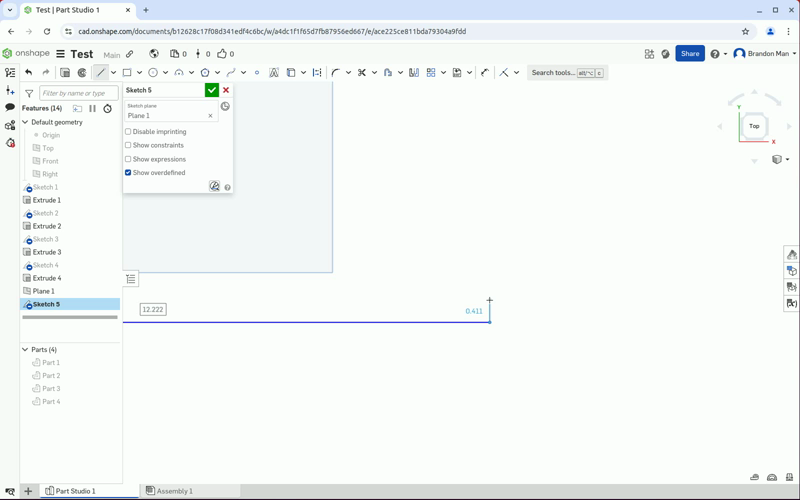
click(489, 299)
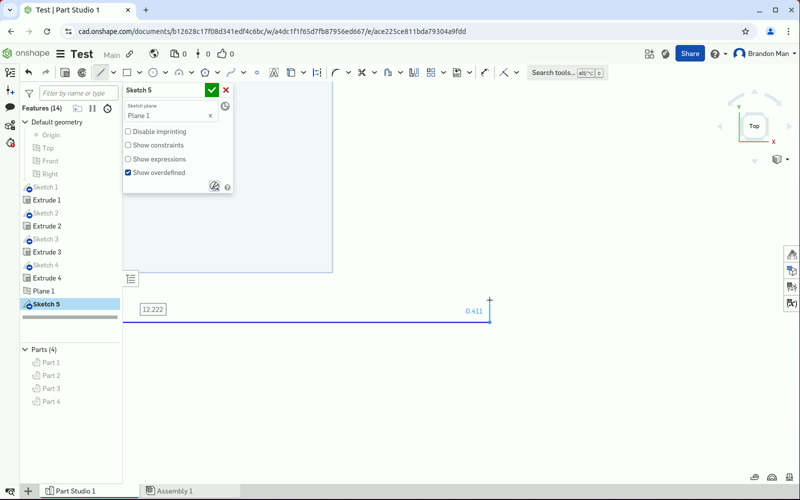
scroll(-6)
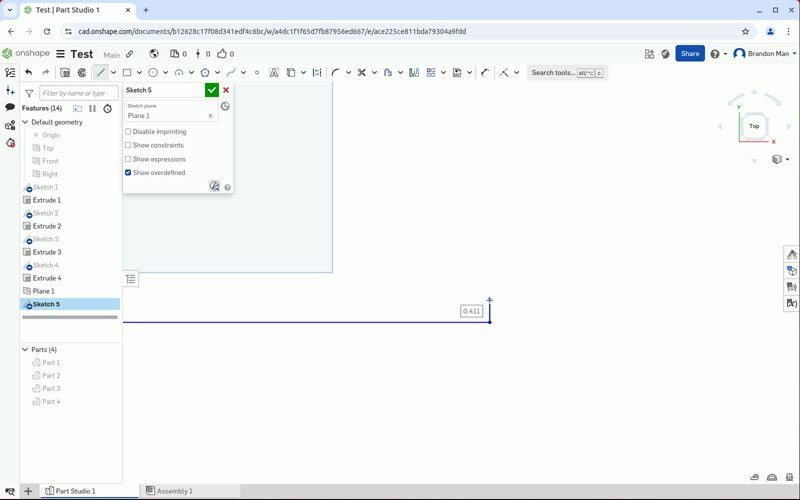
scroll(-6)
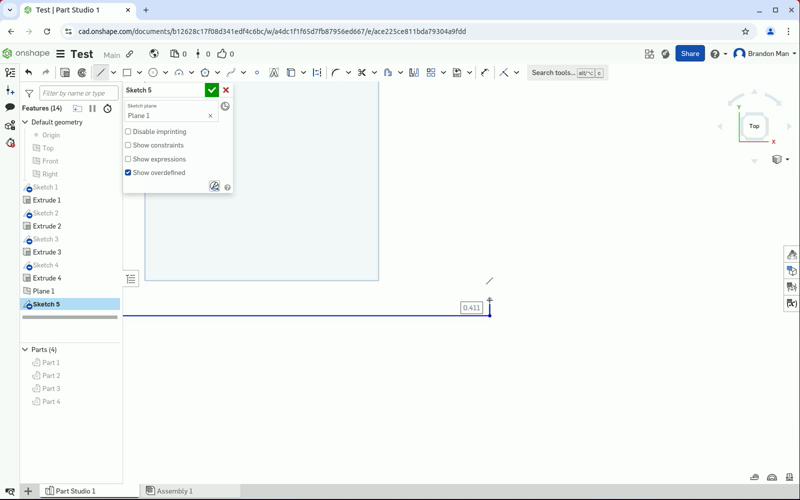
scroll(-6)
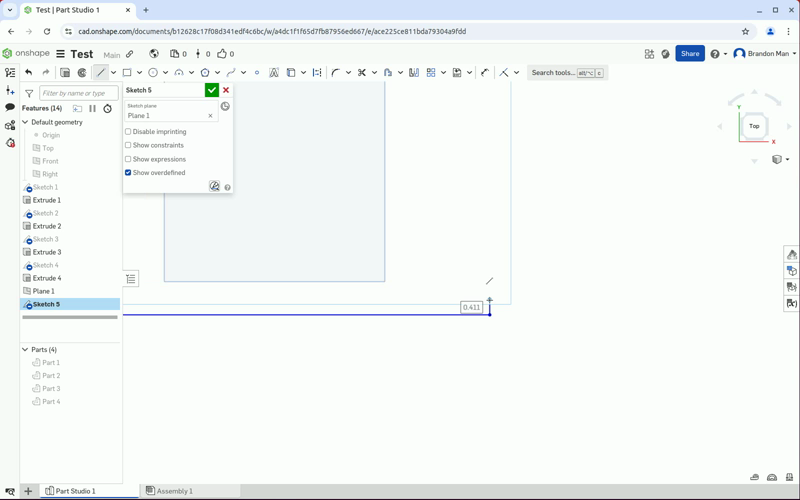
scroll(-6)
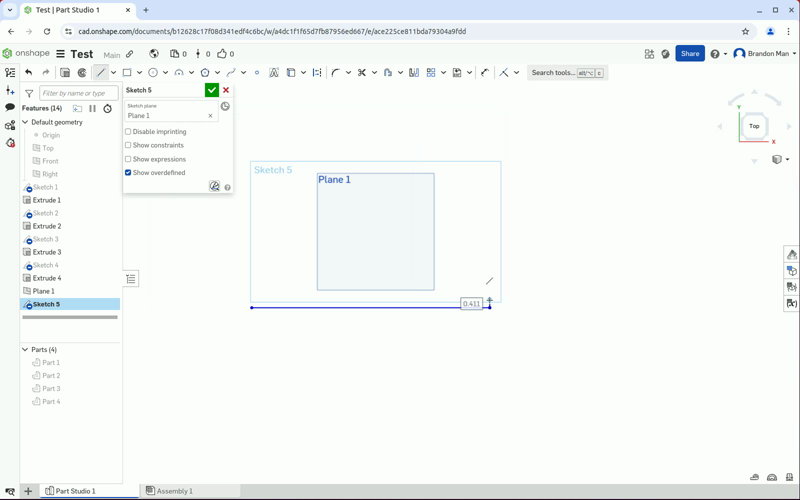
scroll(-6)
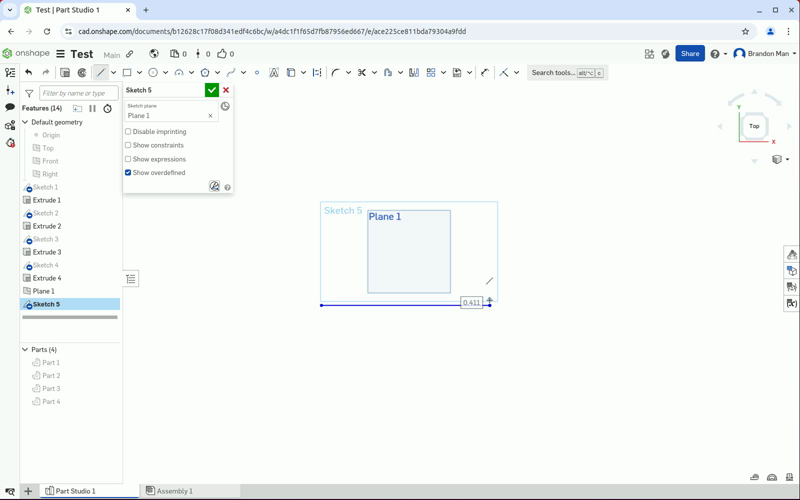
scroll(-6)
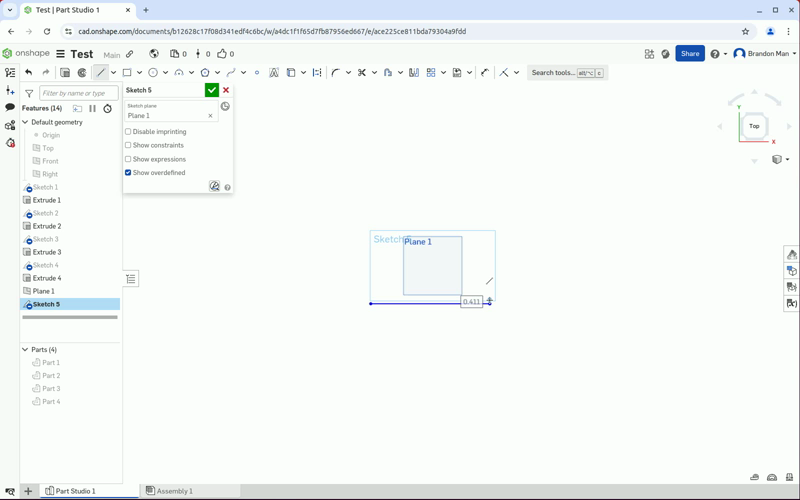
scroll(-6)
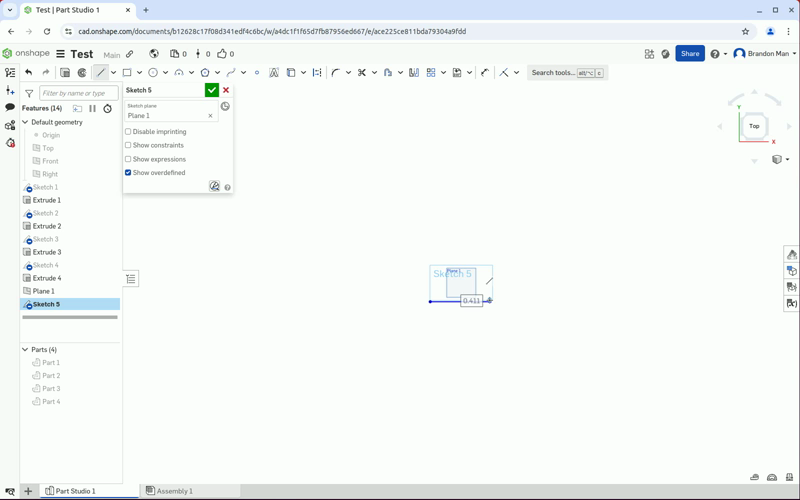
key_up(shift)
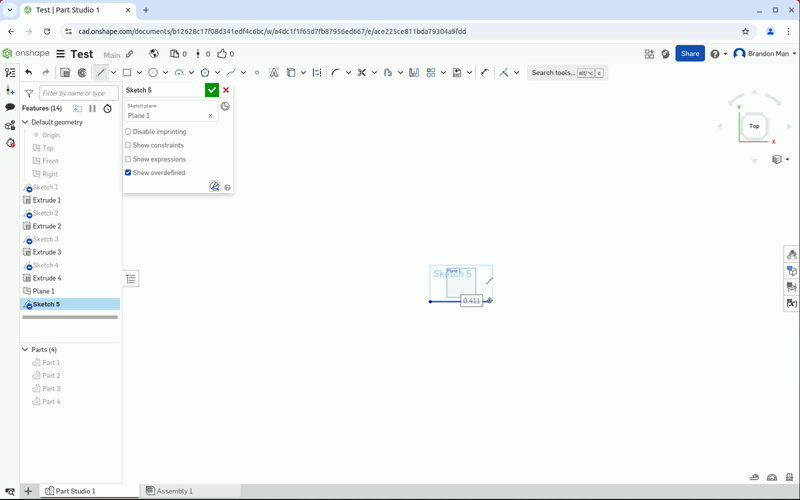
key_down(shift)
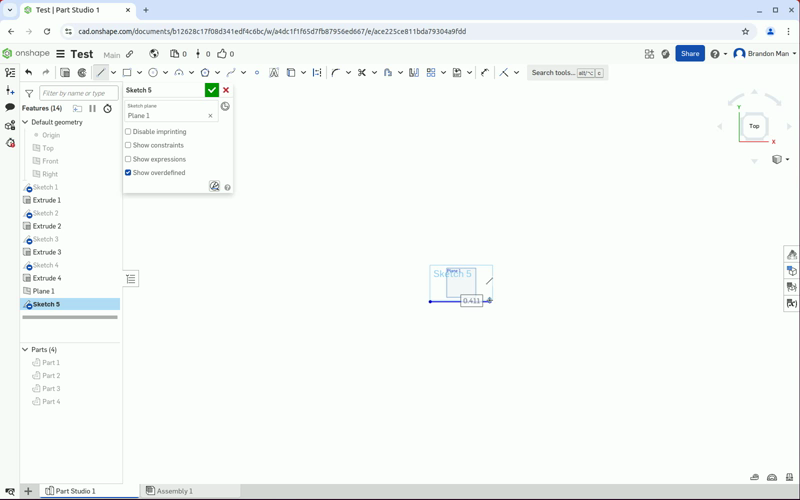
mouse_move(519, 299)
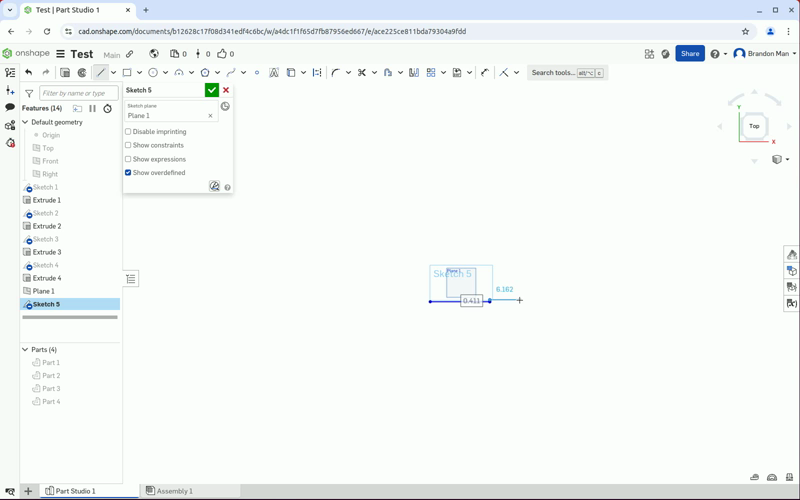
mouse_move(489, 249)
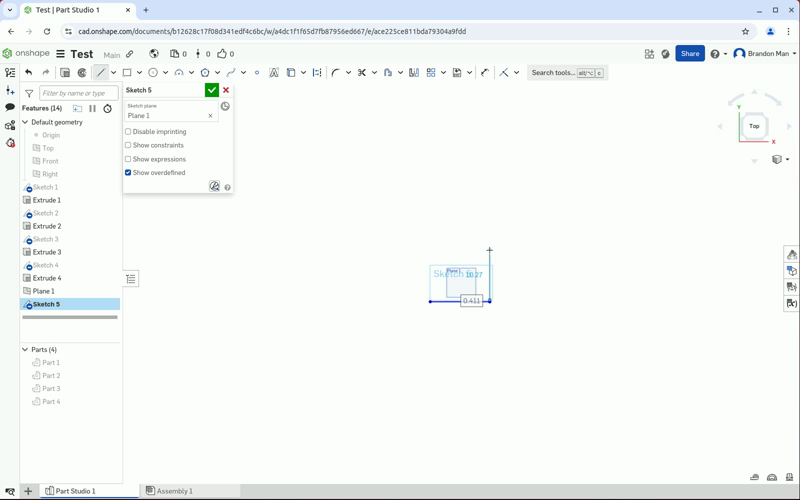
click(489, 249)
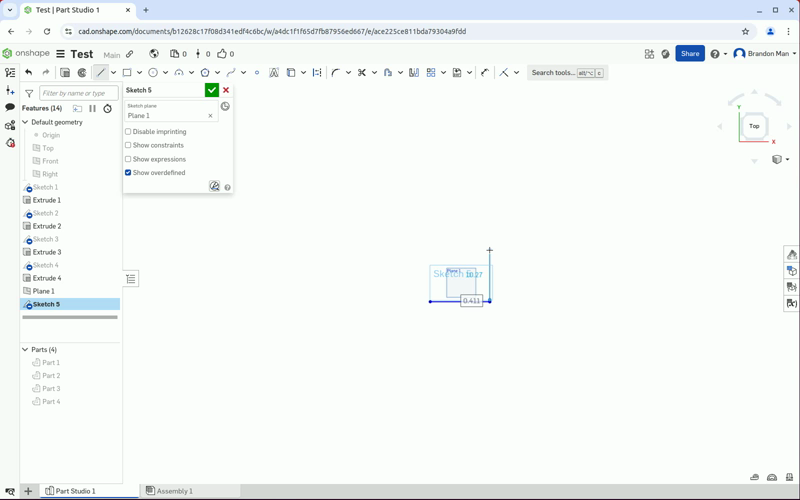
key_up(shift)
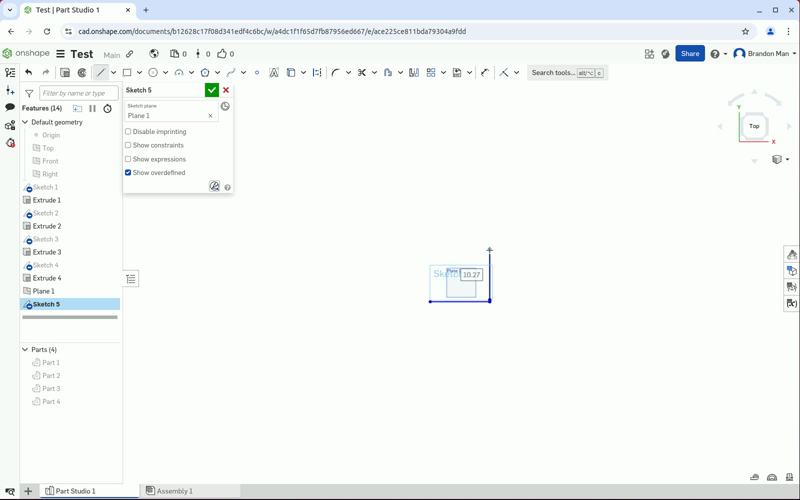
key_down(shift)
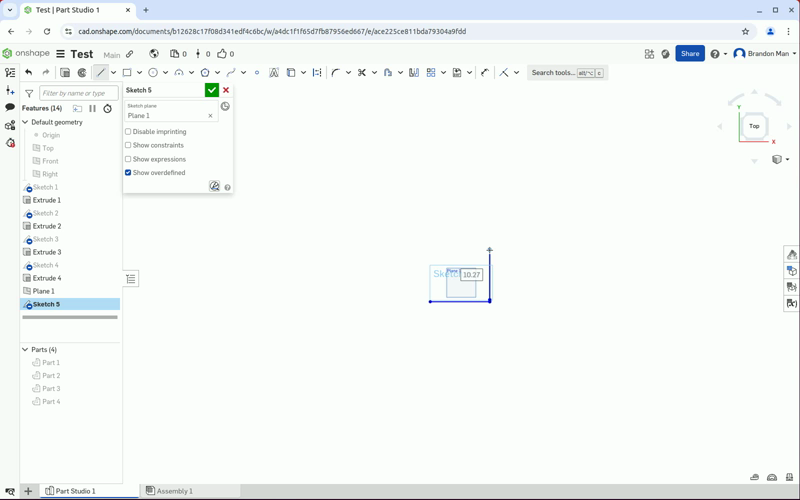
mouse_move(519, 249)
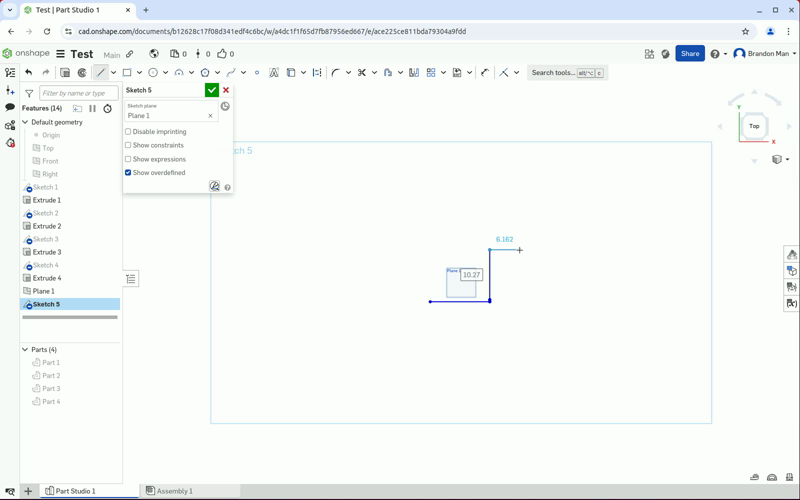
mouse_move(440, 249)
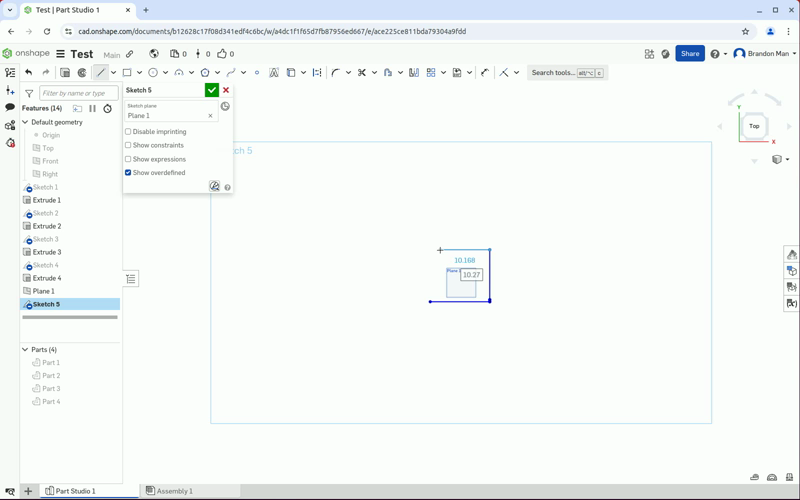
click(440, 249)
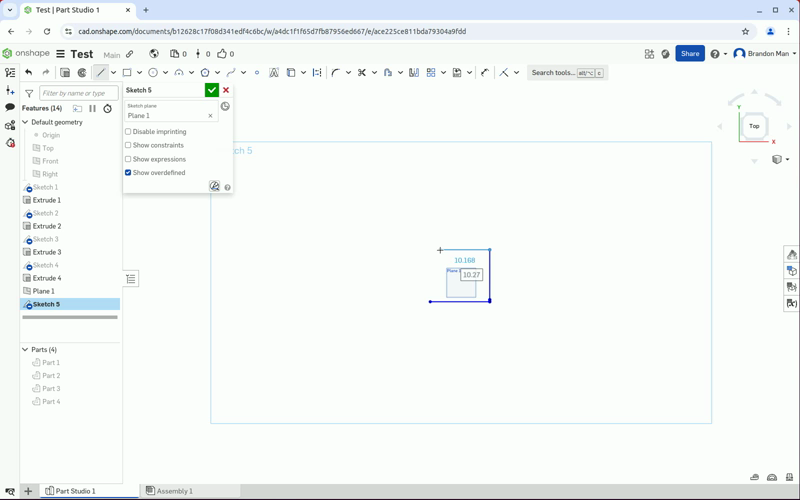
key_up(shift)
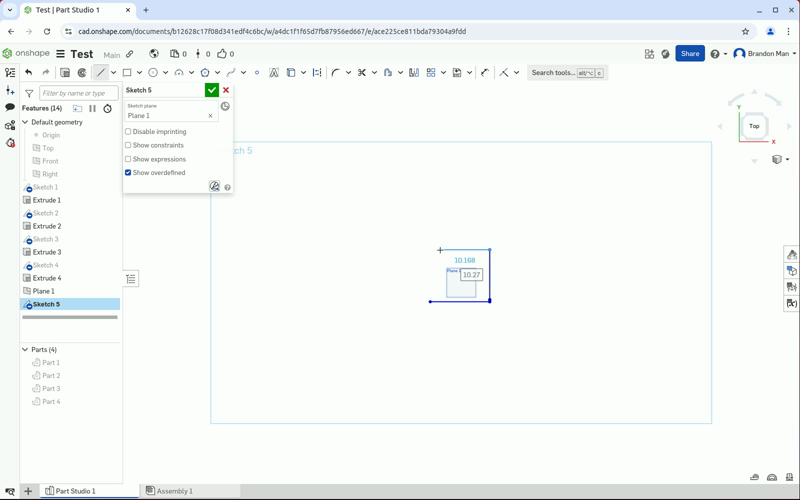
key_down(shift)
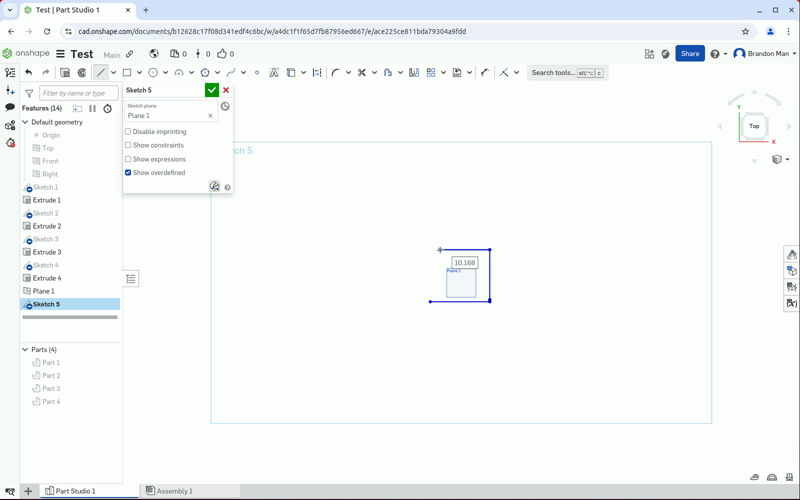
mouse_move(470, 249)
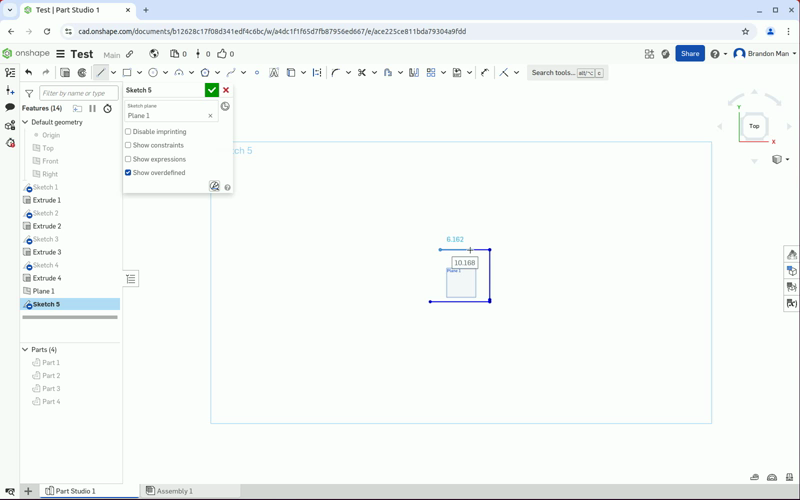
mouse_move(440, 259)
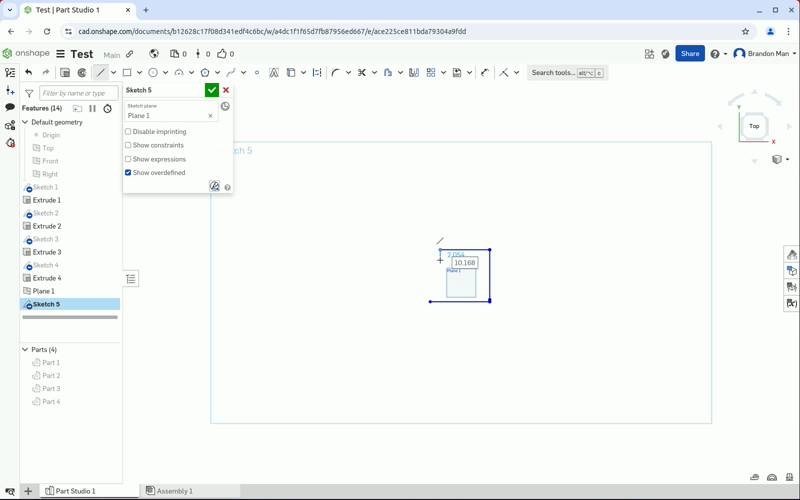
click(440, 259)
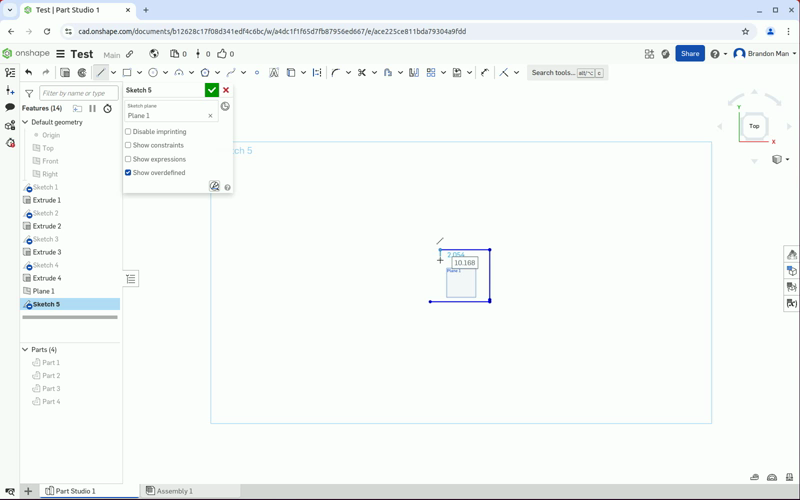
key_up(shift)
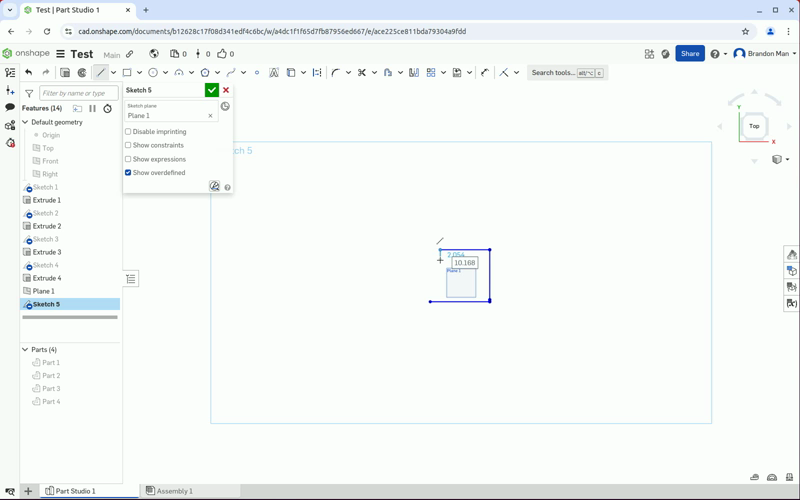
key_down(shift)
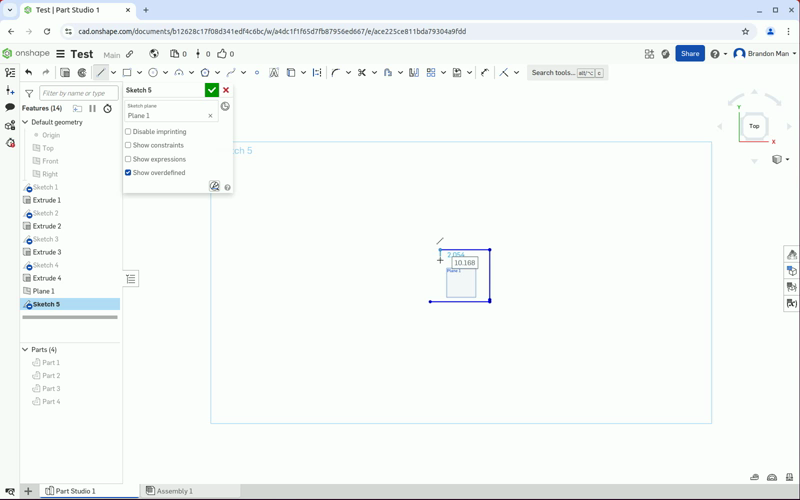
mouse_move(470, 259)
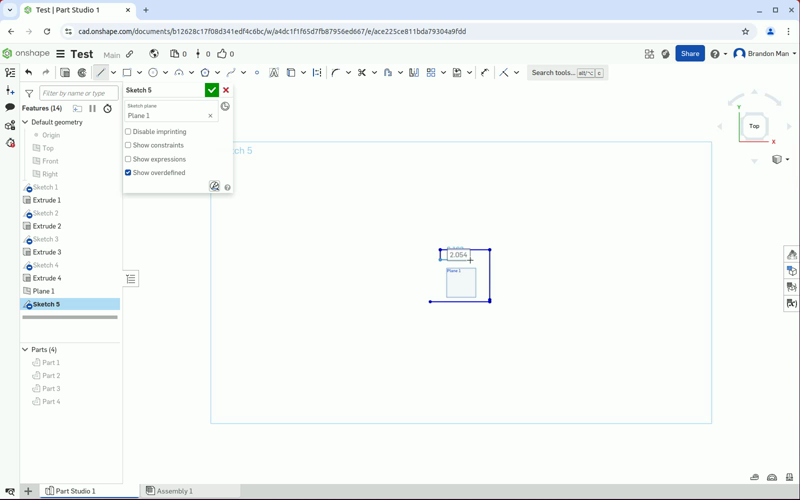
mouse_move(430, 259)
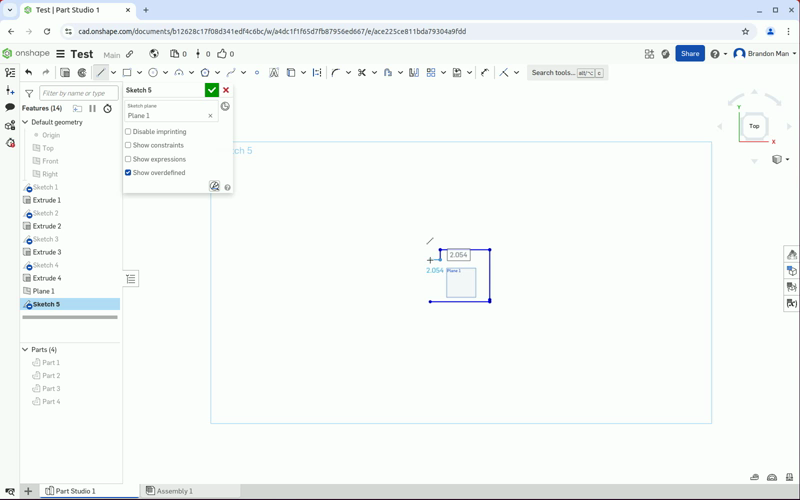
click(430, 259)
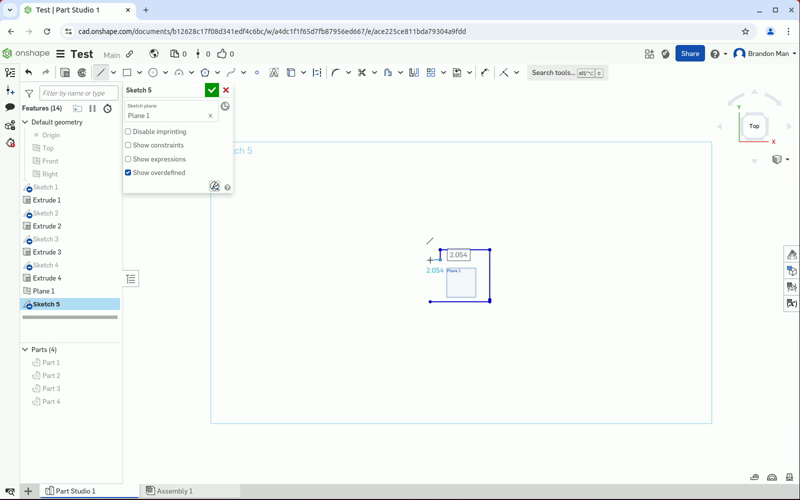
key_up(shift)
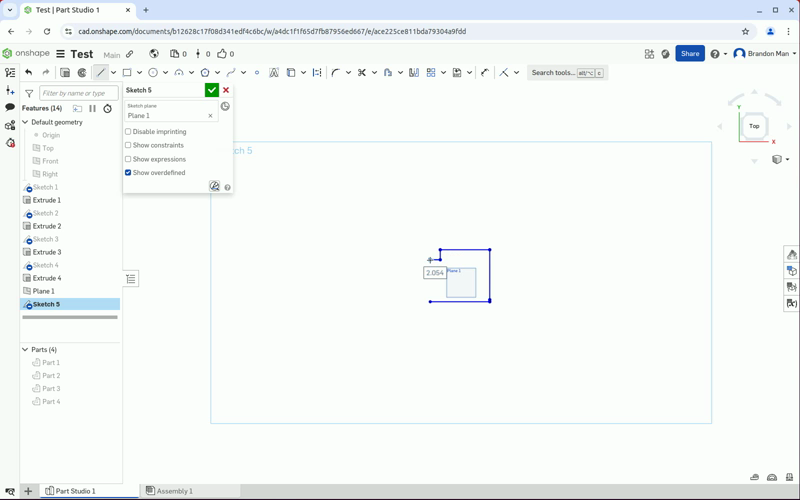
mouse_move(460, 259)
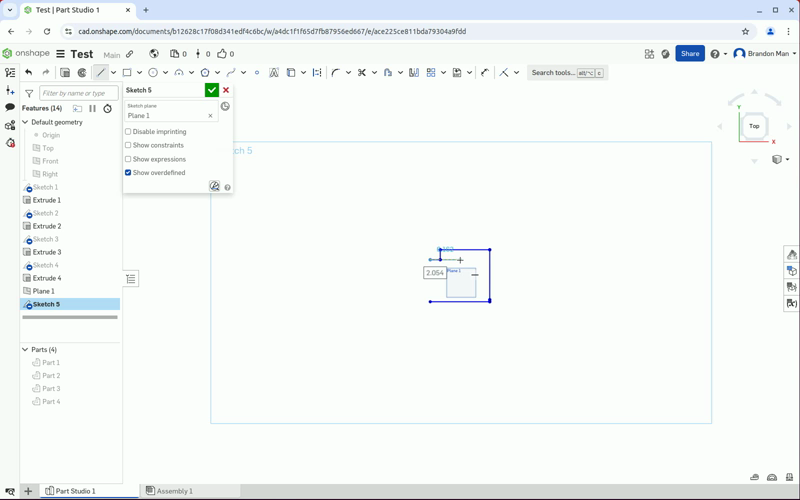
key_down(shift)
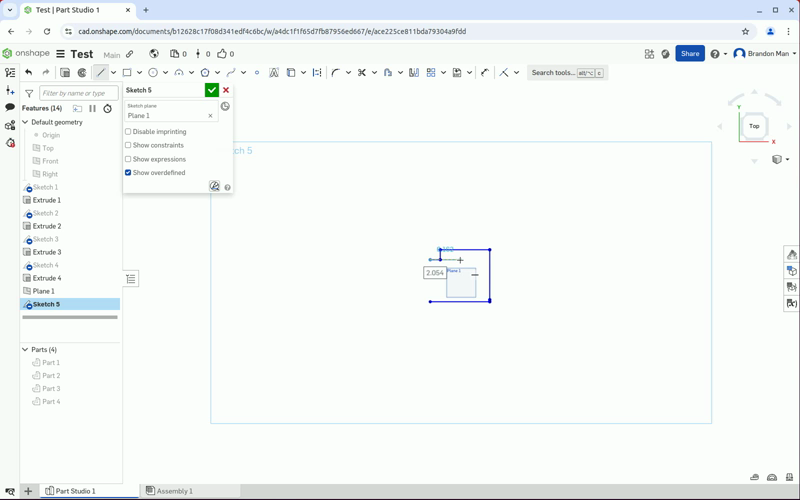
mouse_move(430, 301)
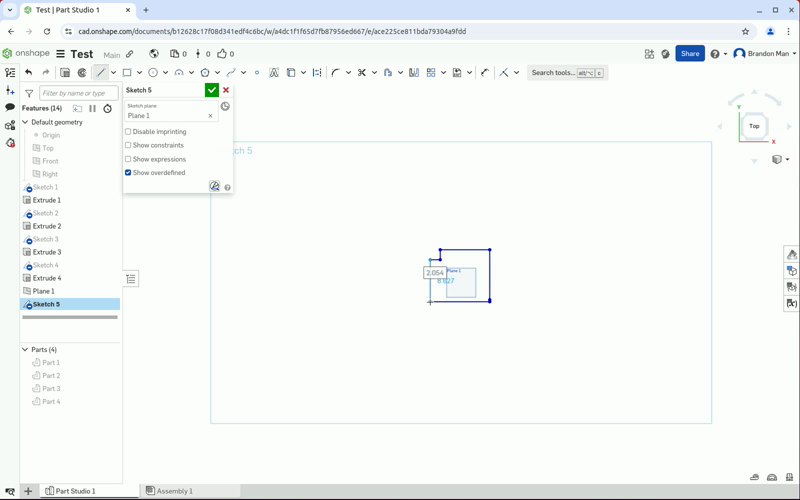
key_up(shift)
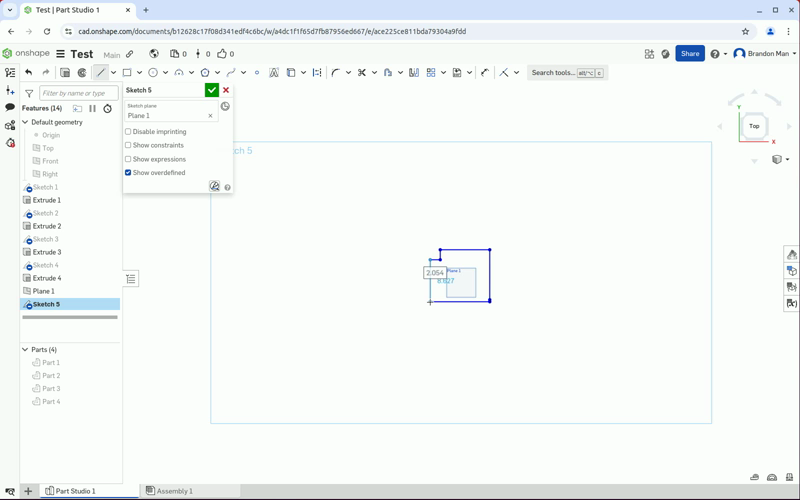
click(430, 301)
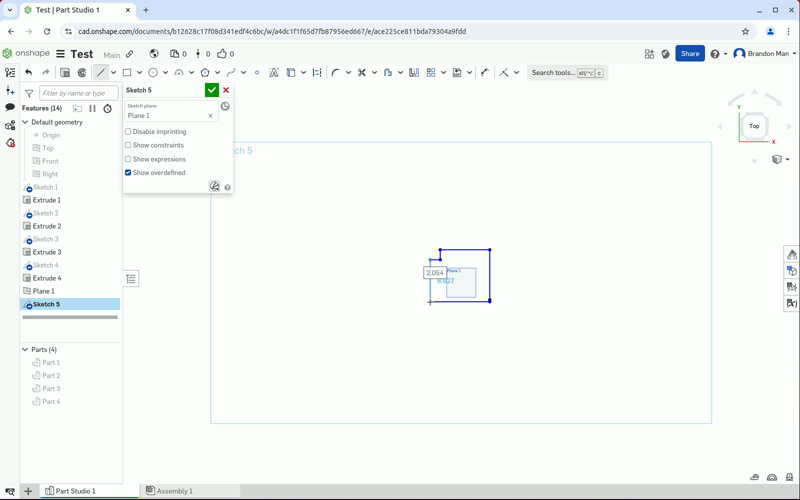
key(esc)
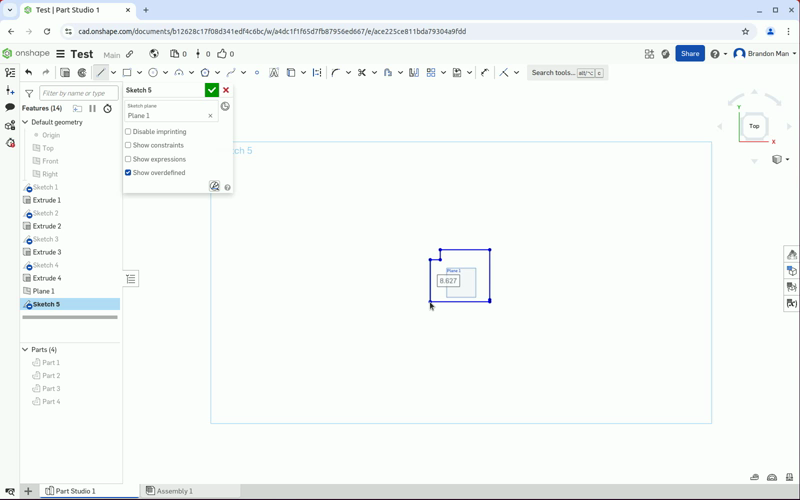
mouse_move(436, 263)
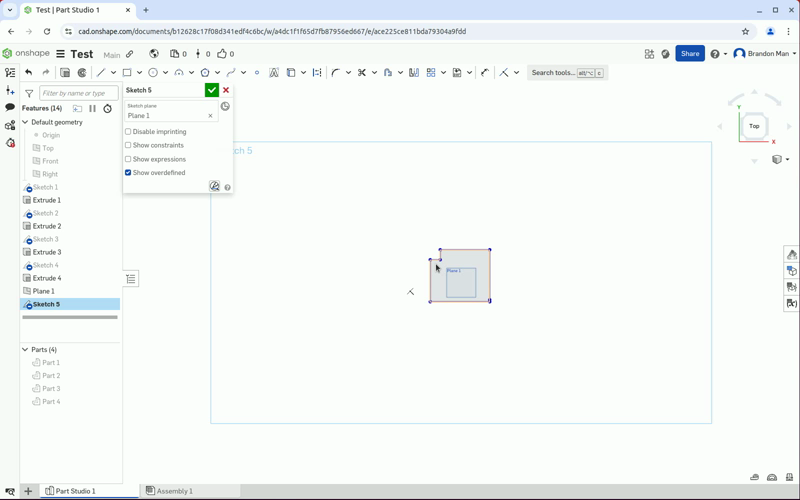
click(436, 263)
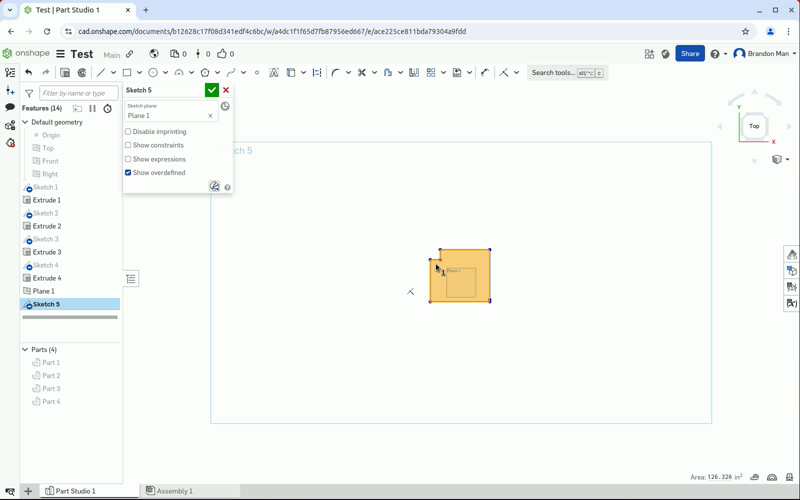
mouse_move(73, 352)
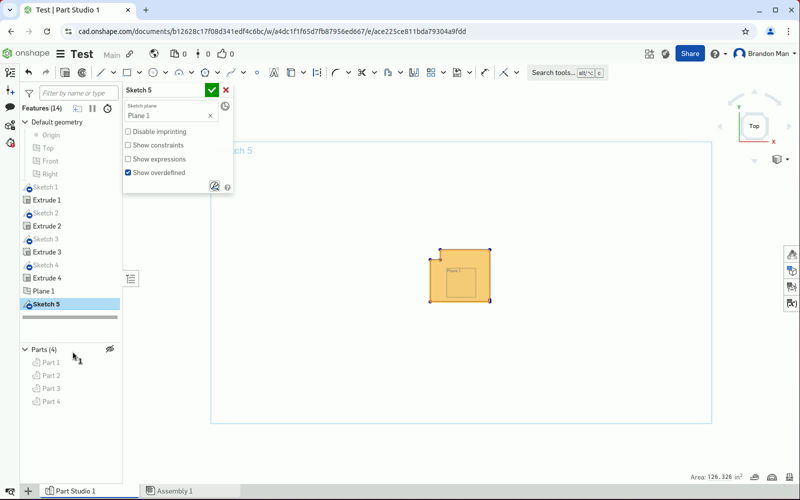
key(shift+y)
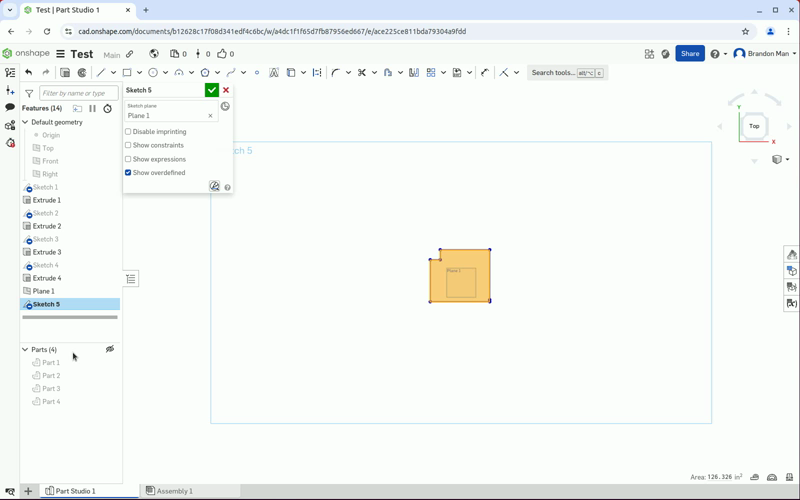
key(shift+e)
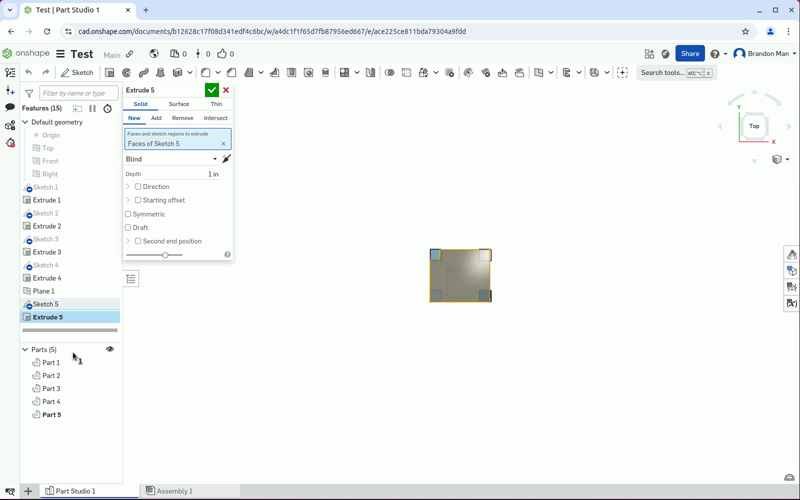
mouse_move(143, 106)
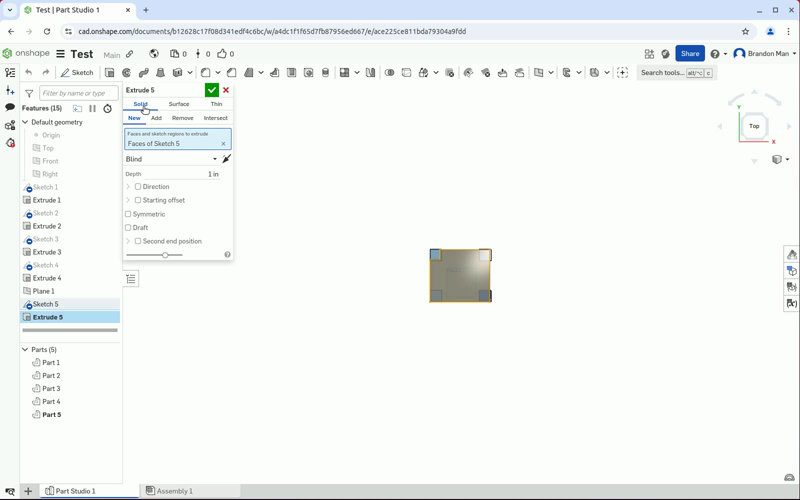
click(143, 106)
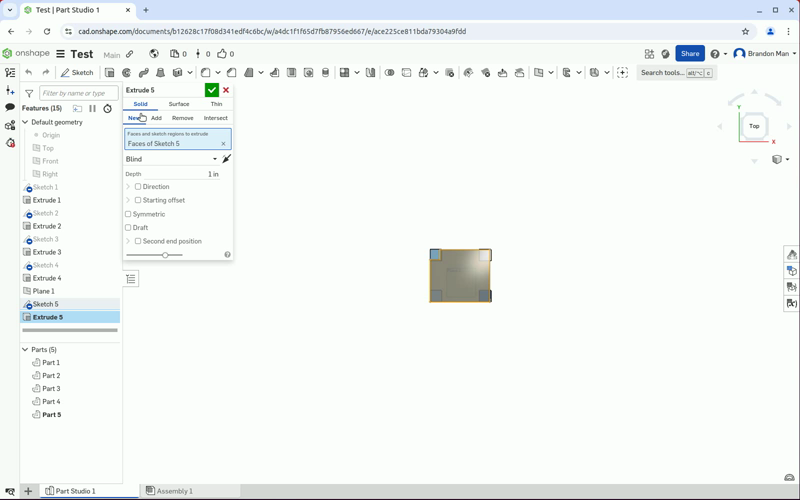
mouse_move(137, 120)
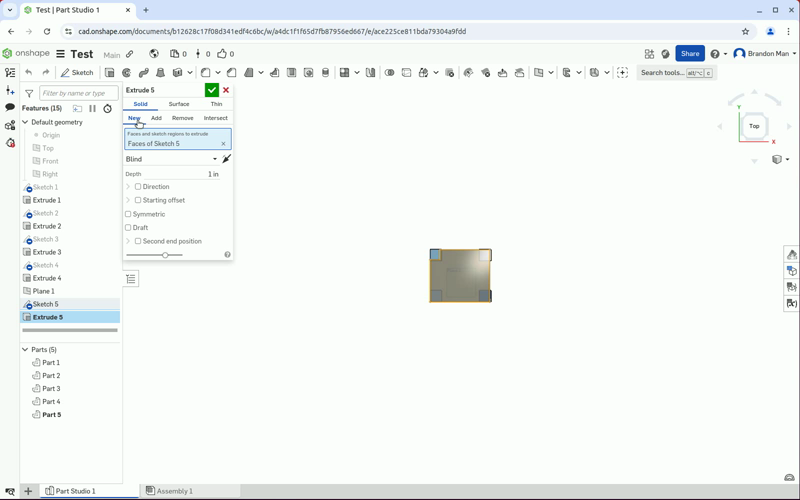
click(137, 120)
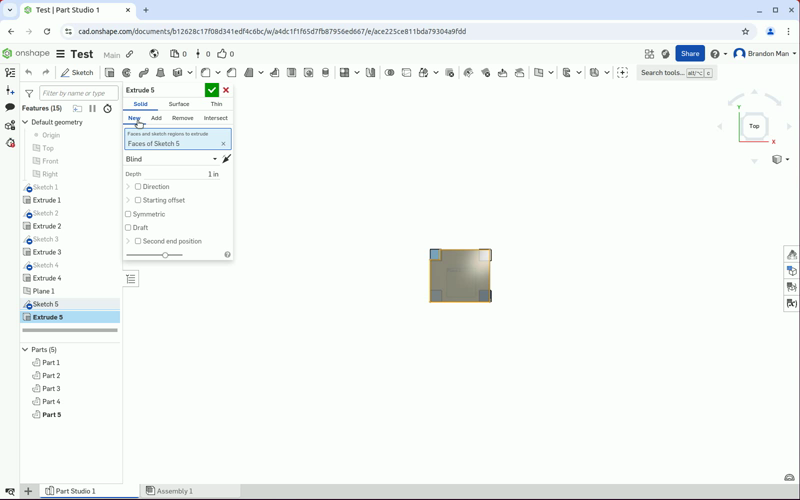
key(tab, 4)
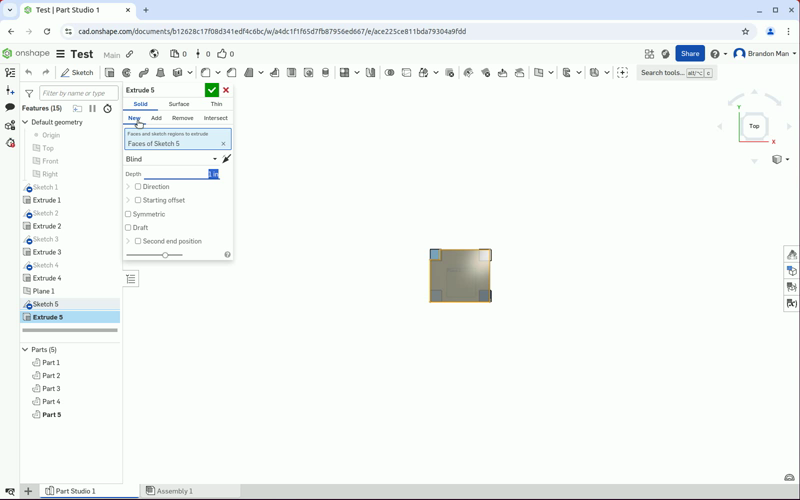
text(0.722)
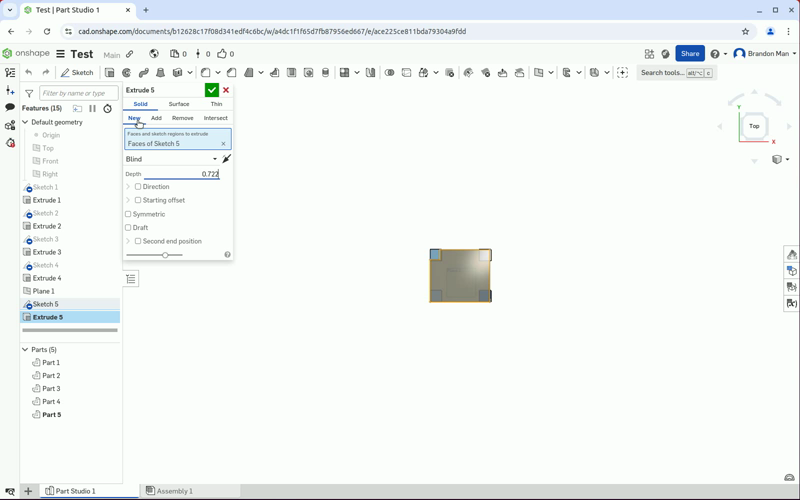
key(enter)
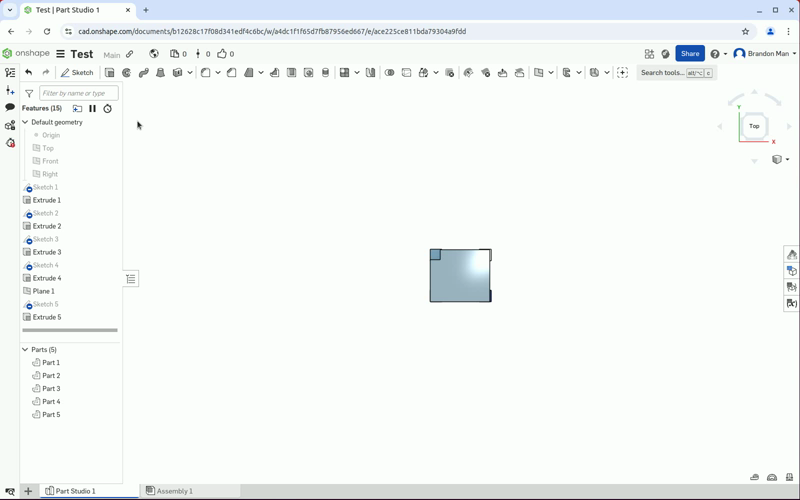
key(shift+h)
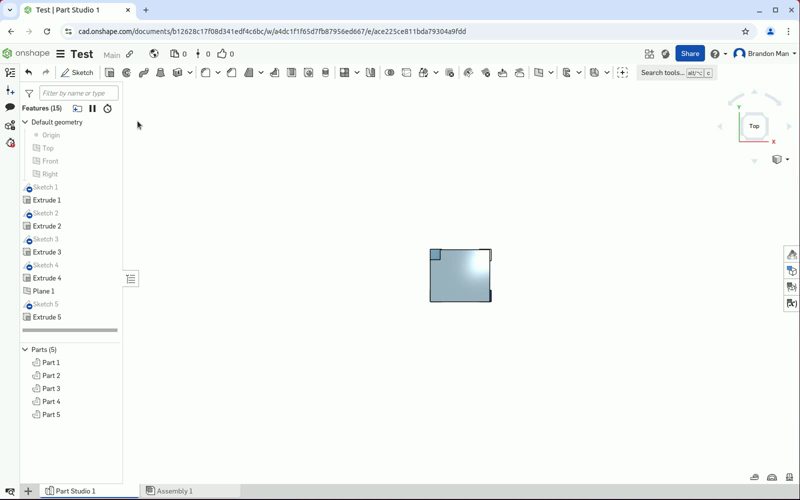
key(shift+h)
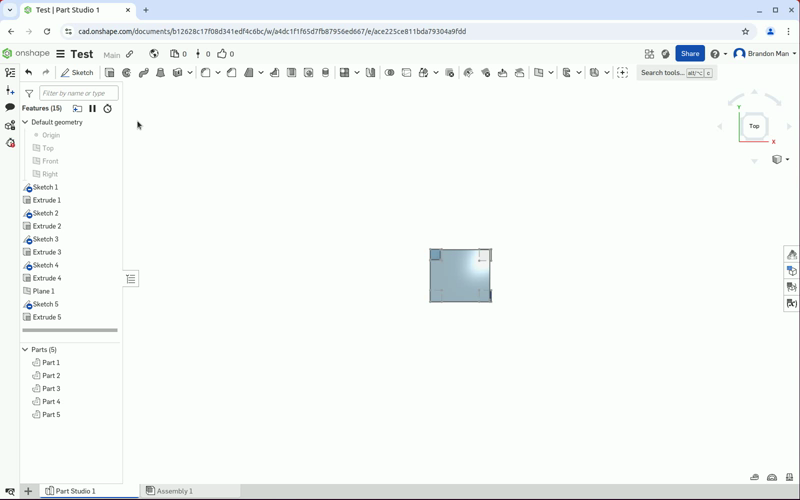
key(shift+7)
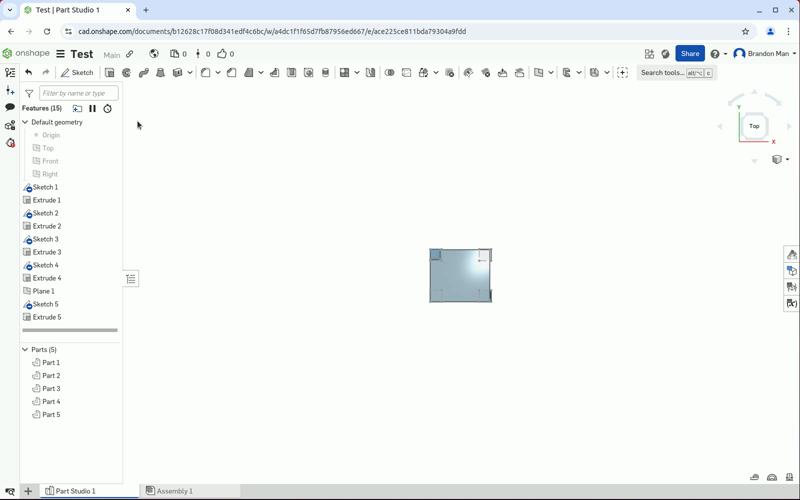
key(up, 3)
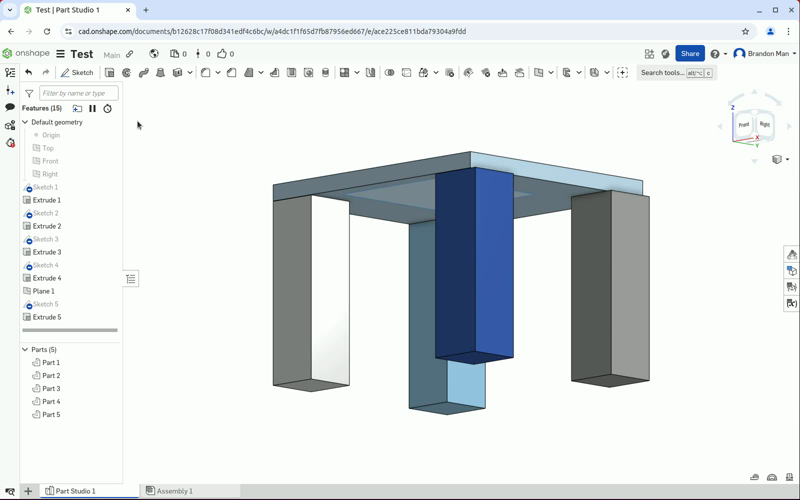
key(left, 3)
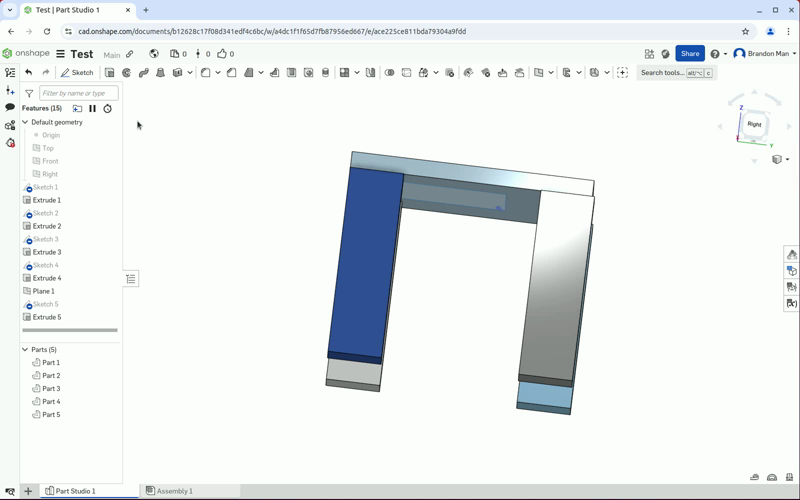
key(right, 3)
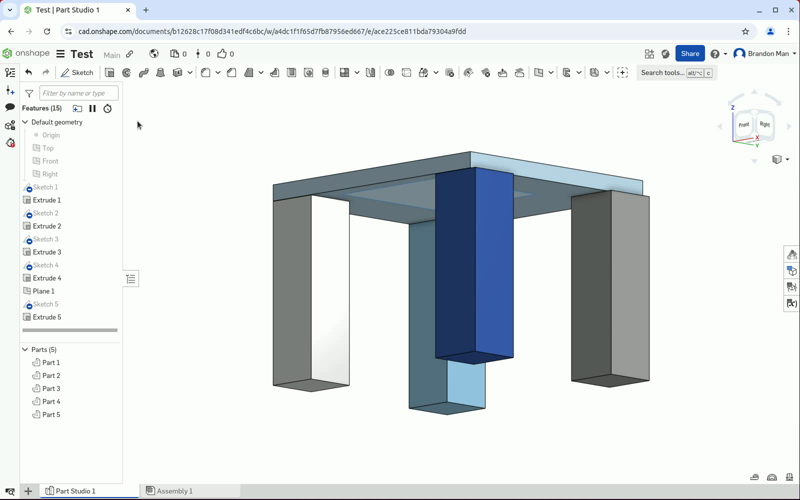
key(down, 3)
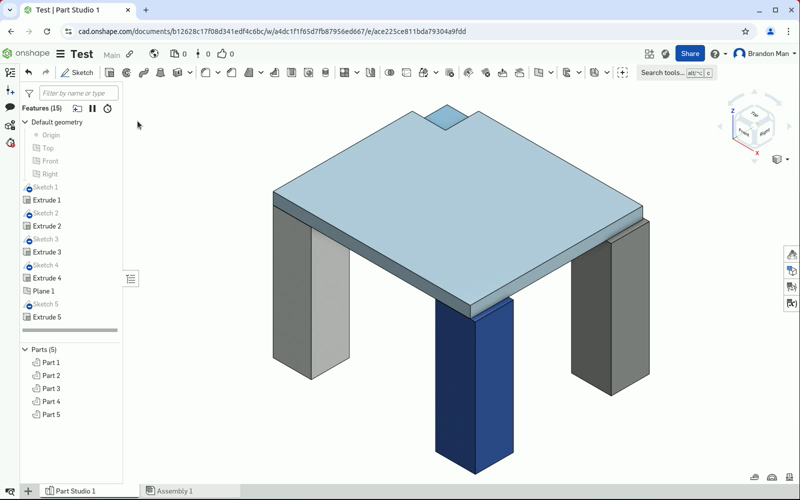
mouse_move(73, 189)
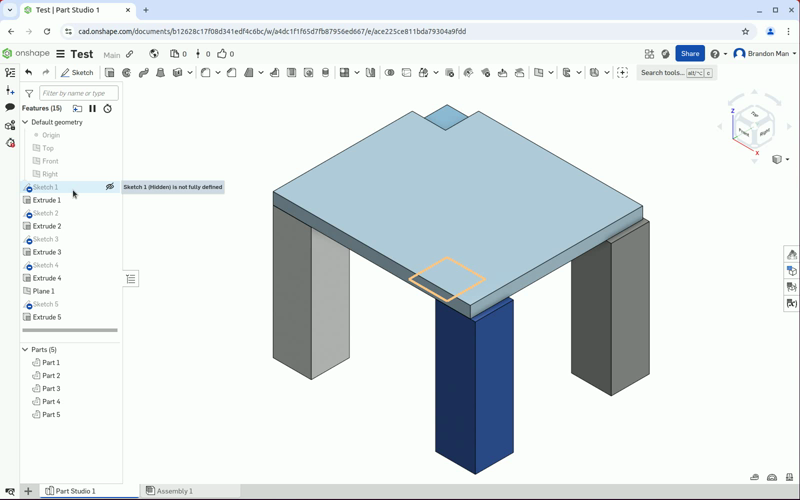
click(73, 189)